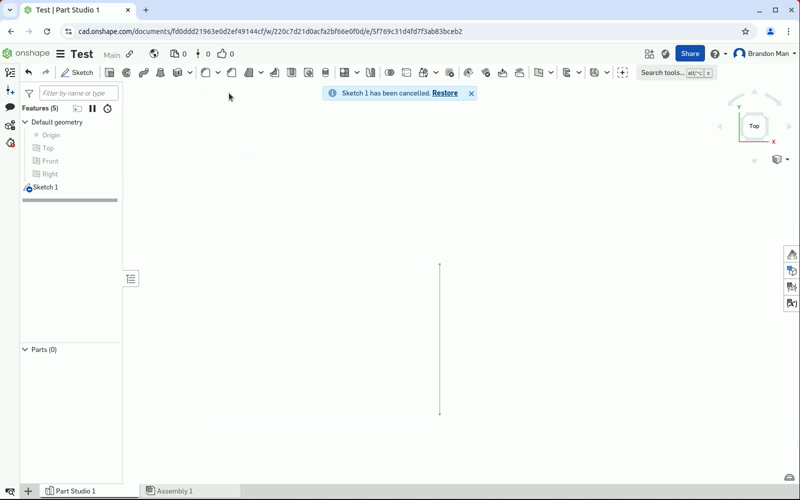
key(shift+h)
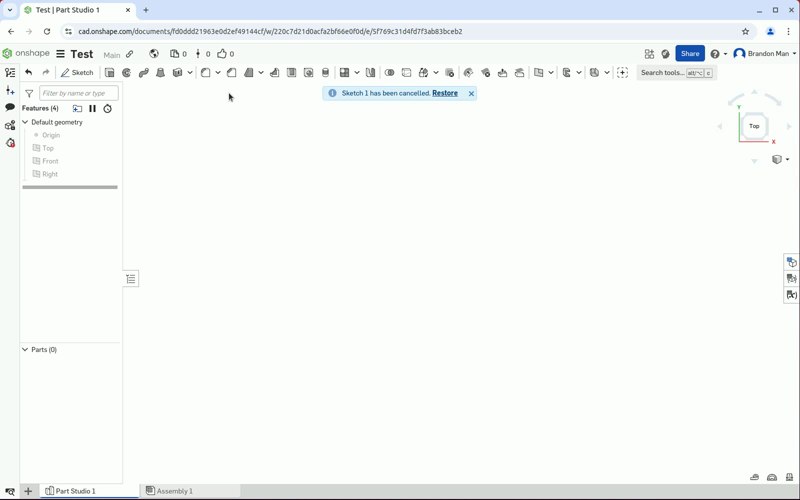
mouse_move(73, 352)
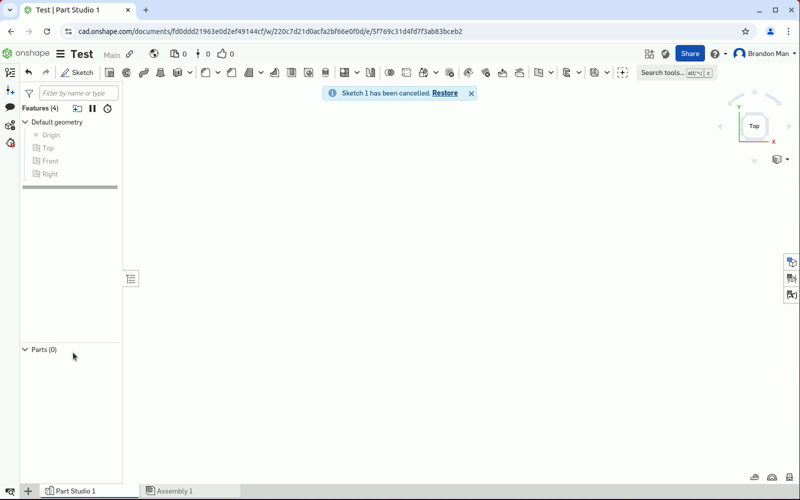
key(y)
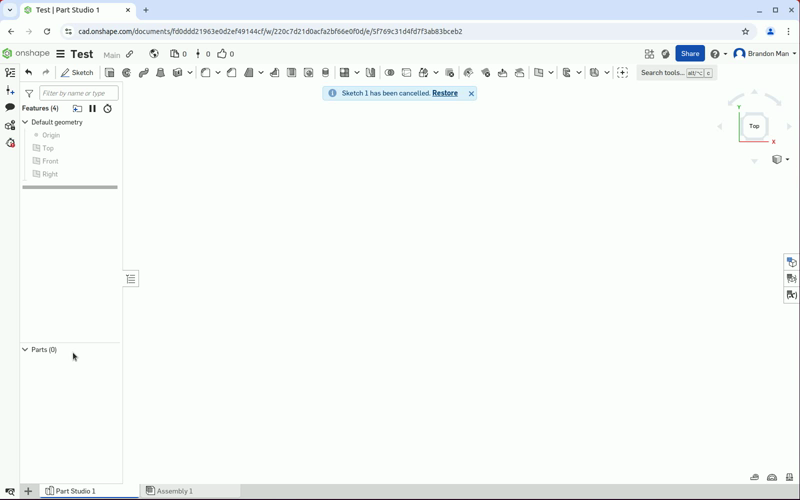
key(shift+p)
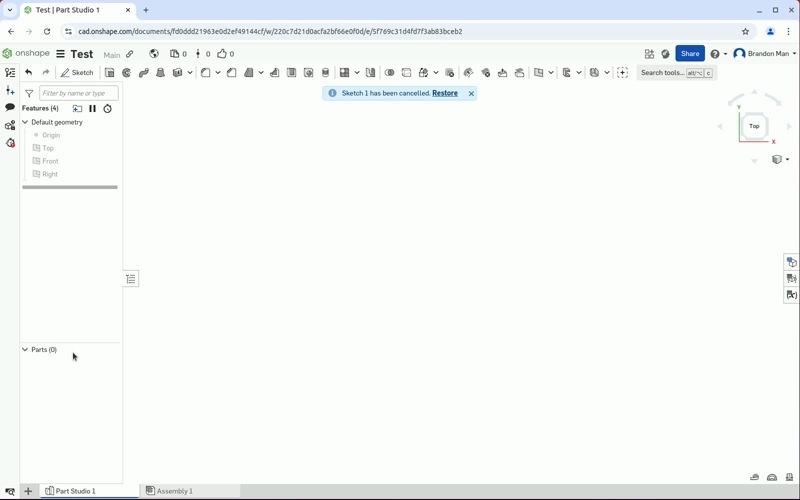
key(space)
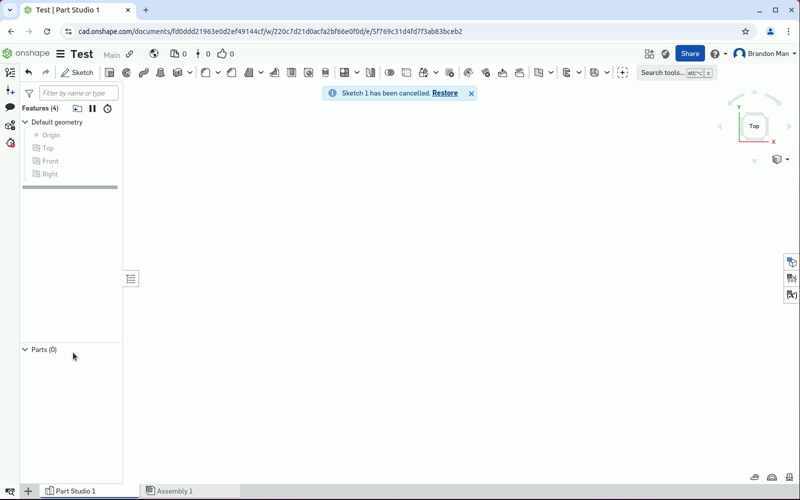
key_down(shift)
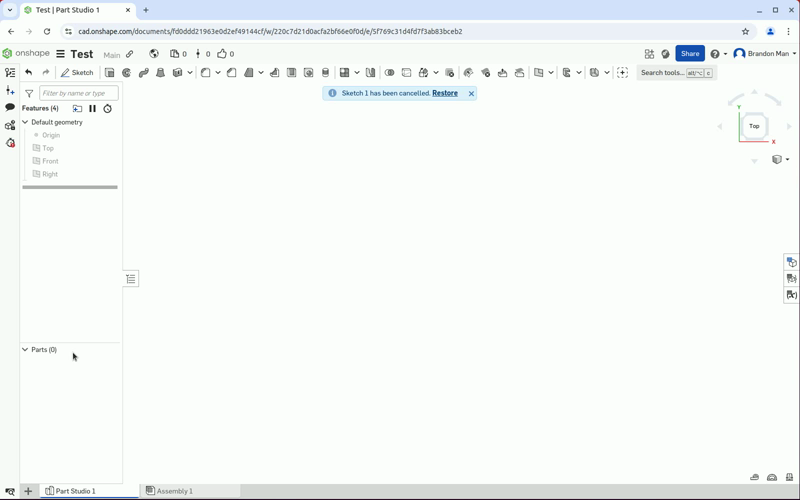
key(up)
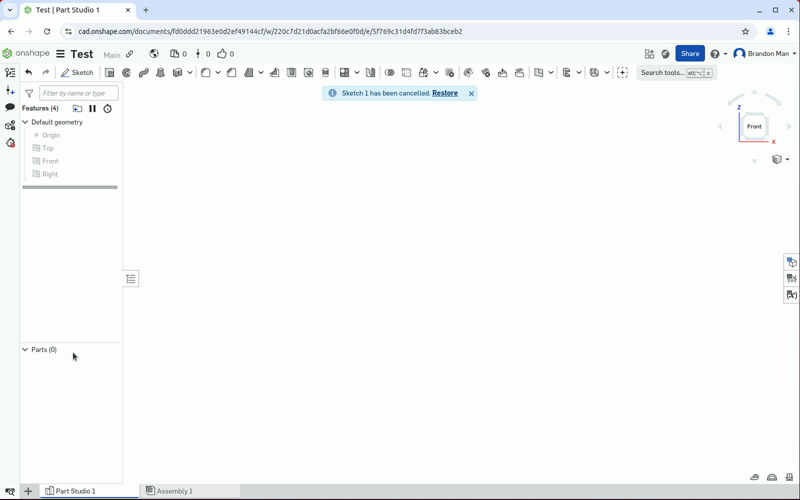
key_up(shift)
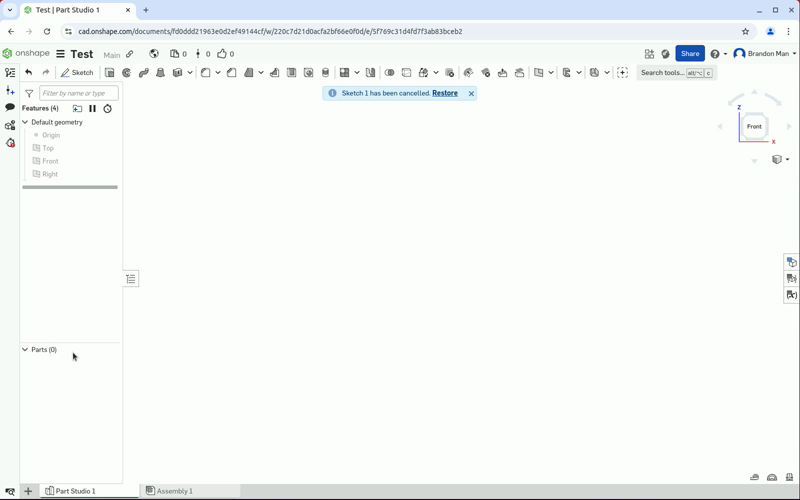
mouse_move(73, 352)
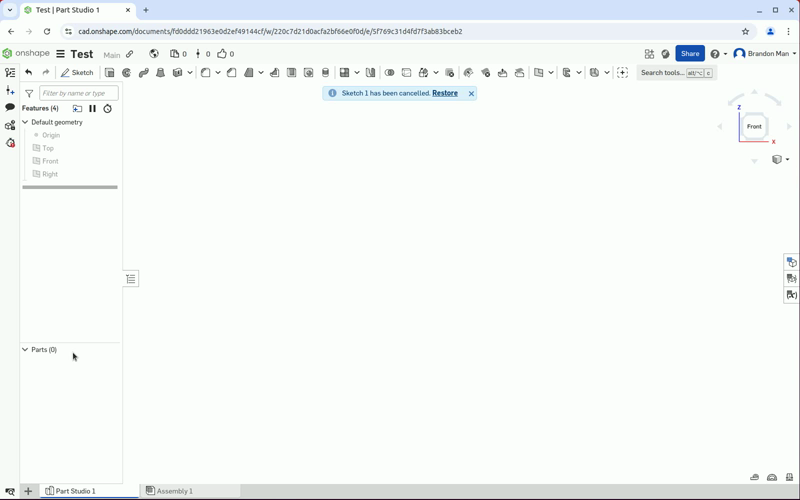
key(shift+y)
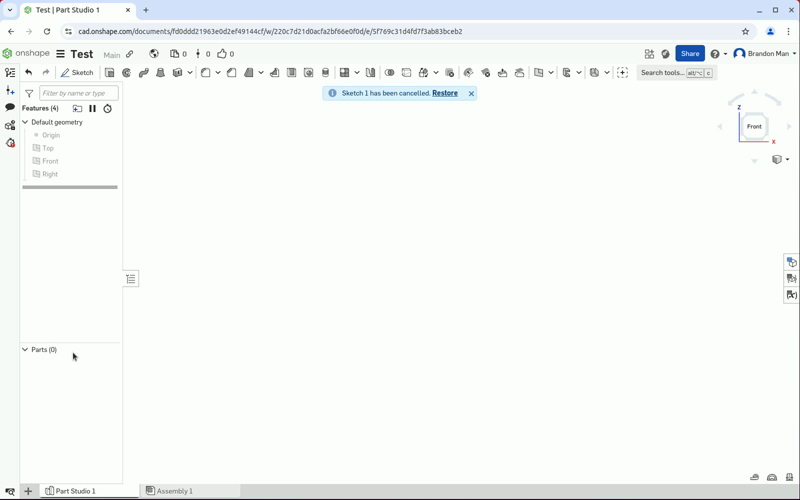
key(shift+s)
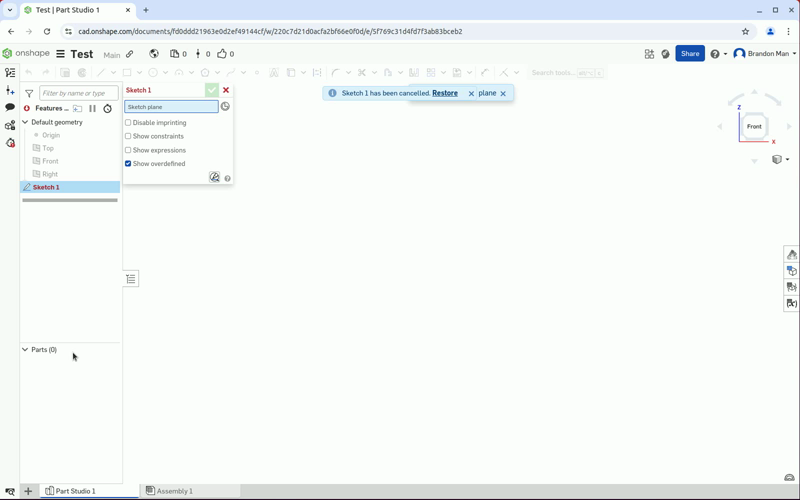
mouse_move(73, 163)
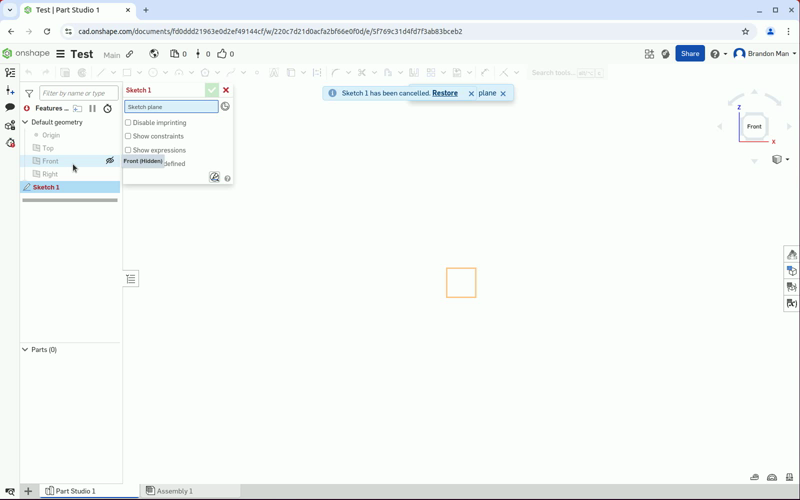
click(73, 163)
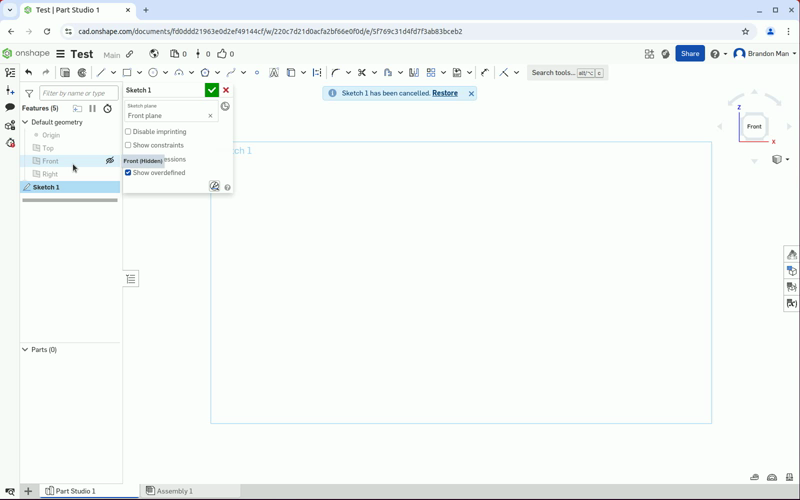
mouse_move(73, 352)
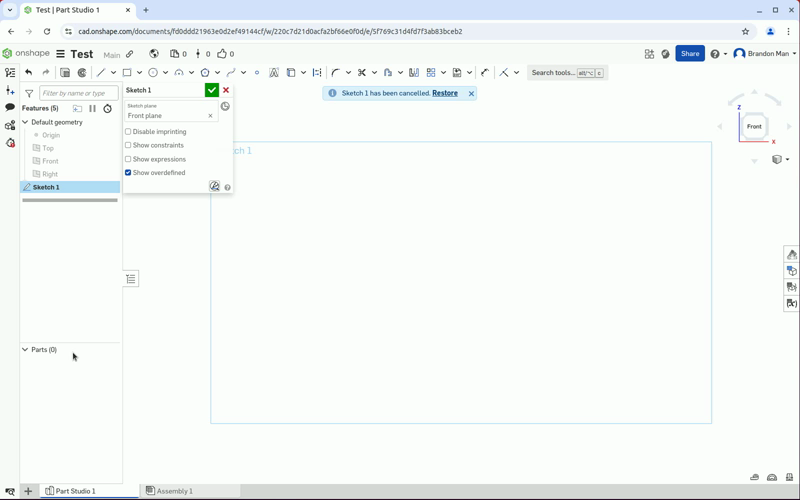
key(y)
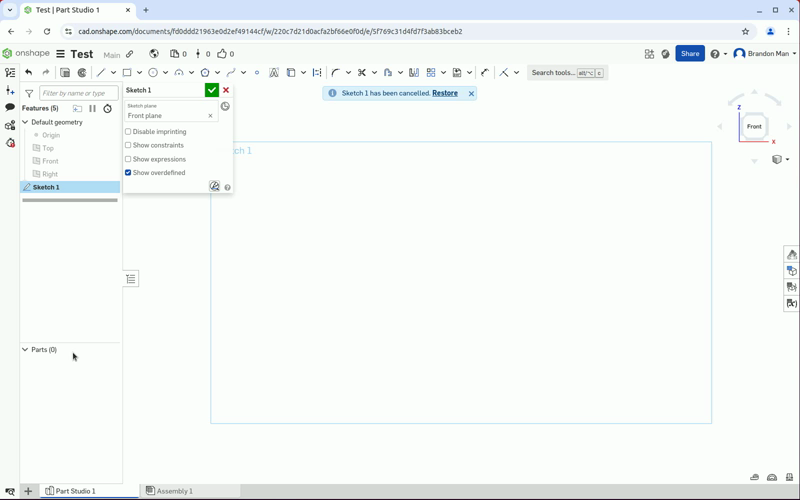
key(l)
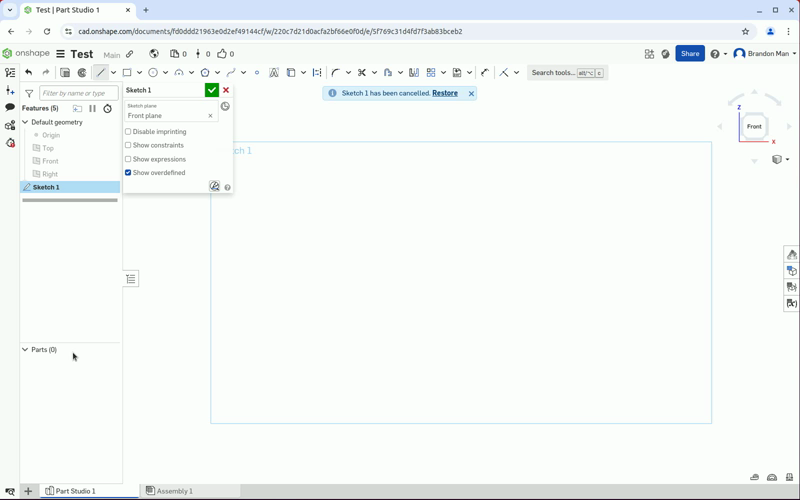
key_down(shift)
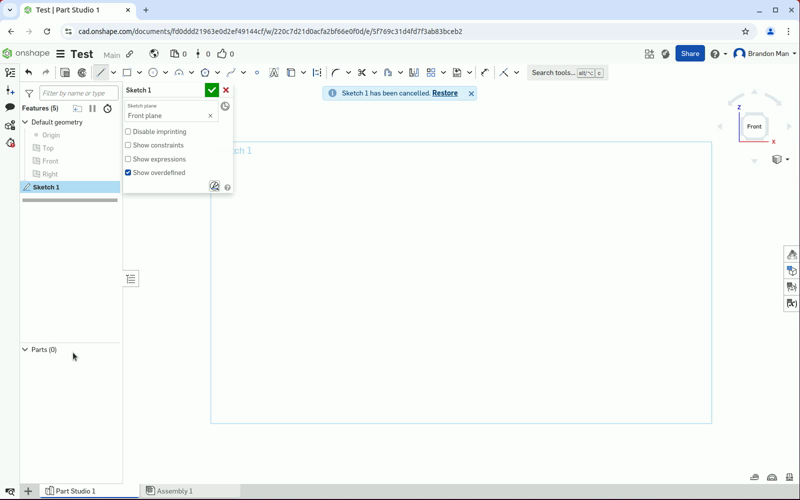
mouse_move(460, 327)
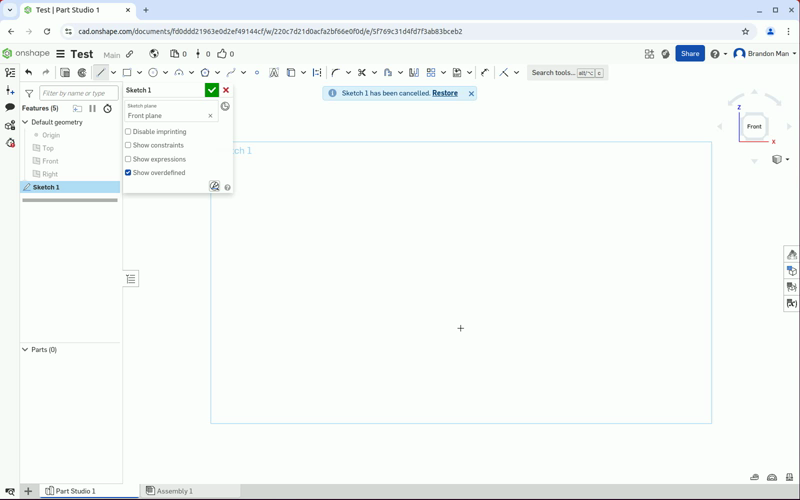
click(460, 327)
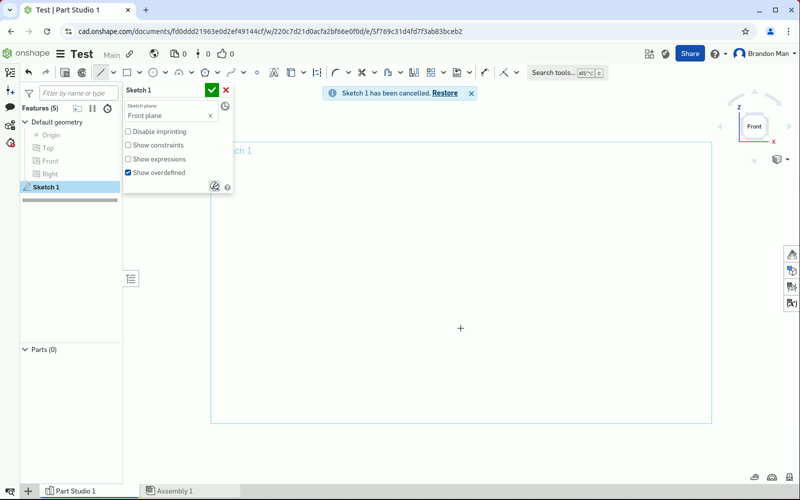
key_up(shift)
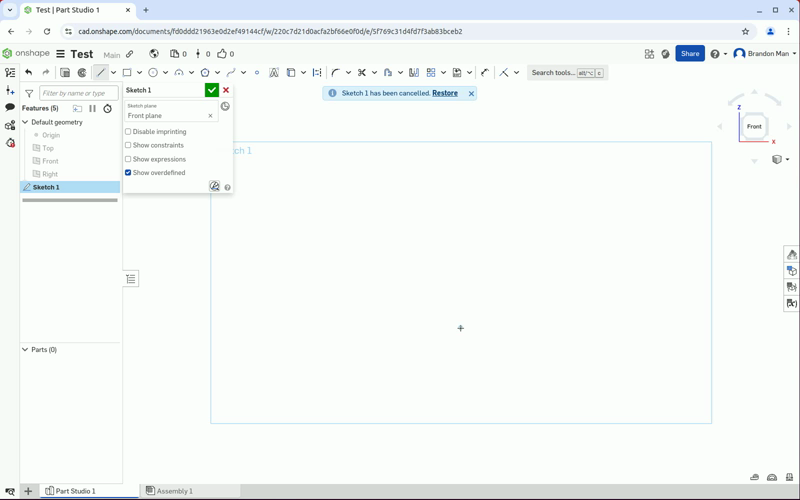
key_down(shift)
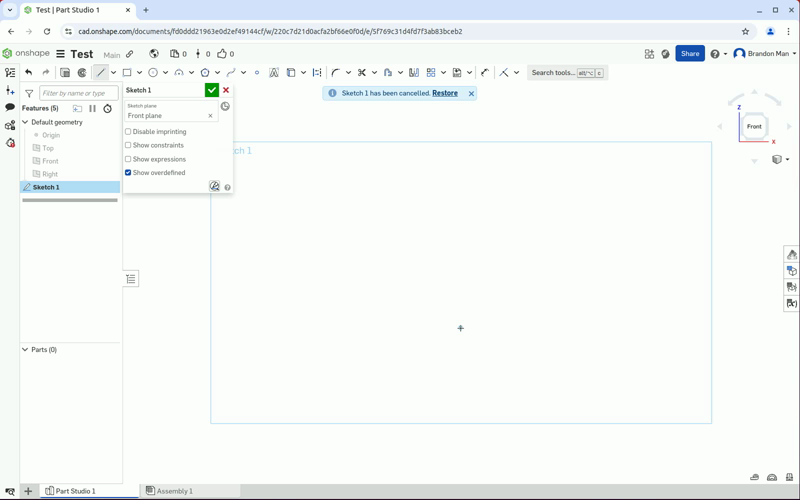
mouse_move(490, 327)
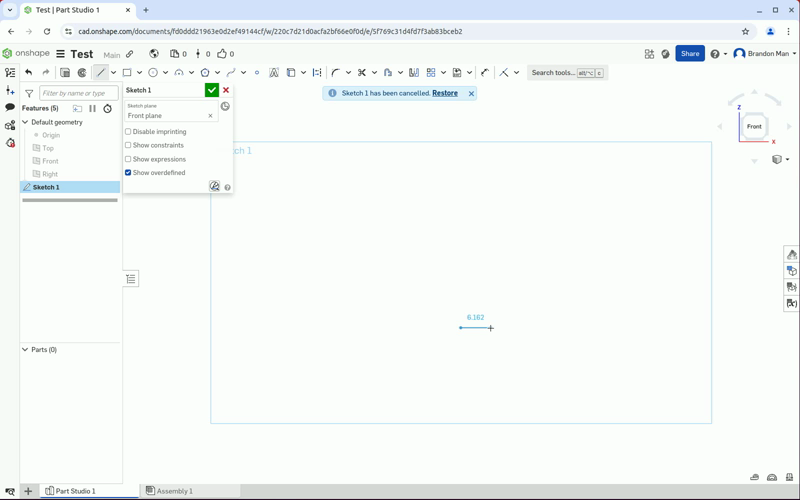
mouse_move(475, 324)
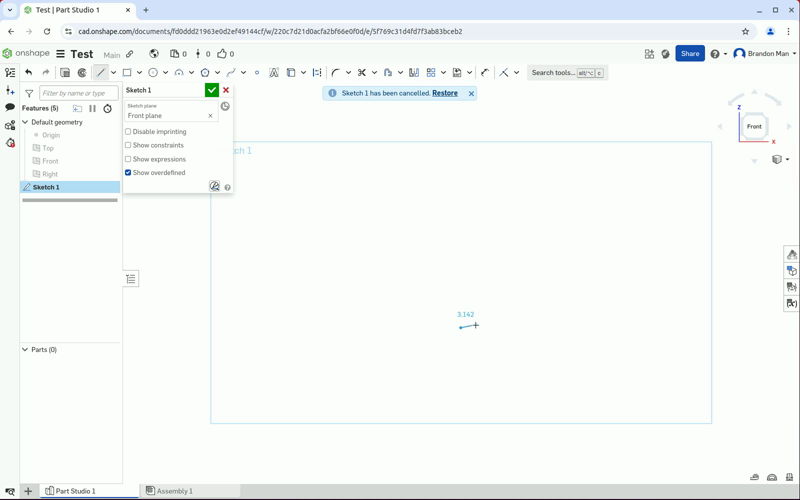
click(475, 324)
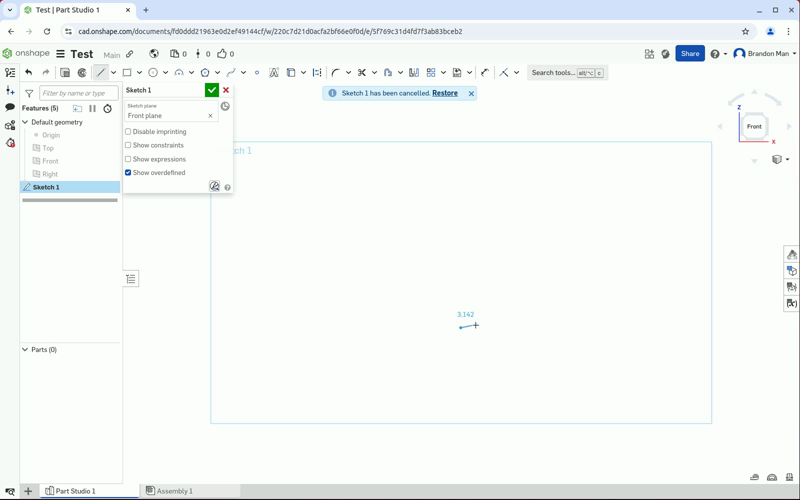
key_up(shift)
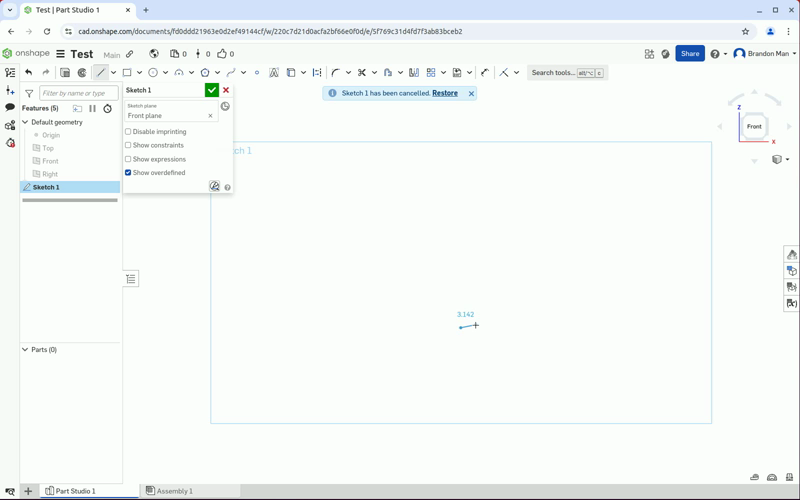
key(esc)
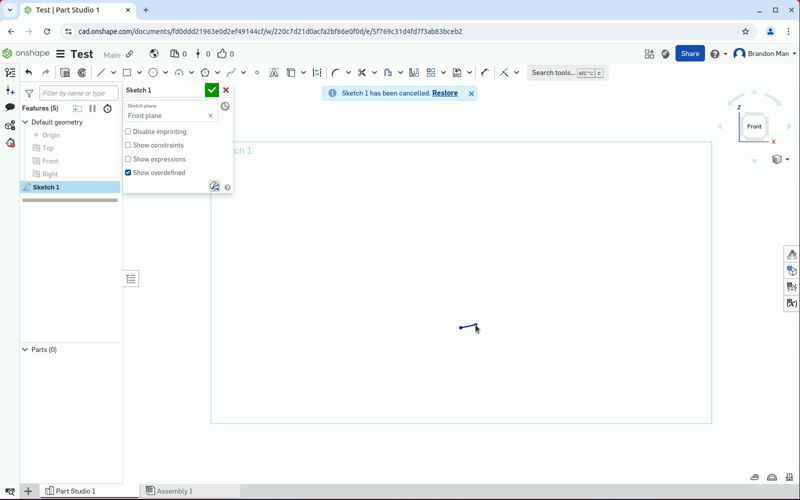
key(a)
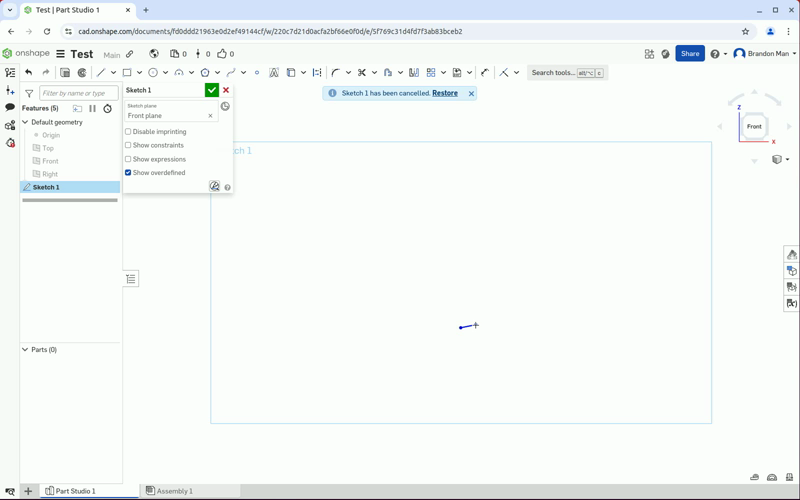
mouse_move(475, 324)
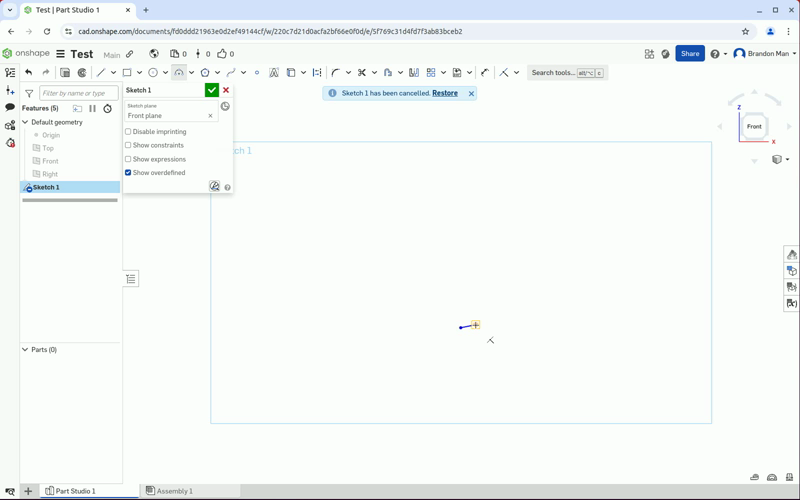
click(475, 324)
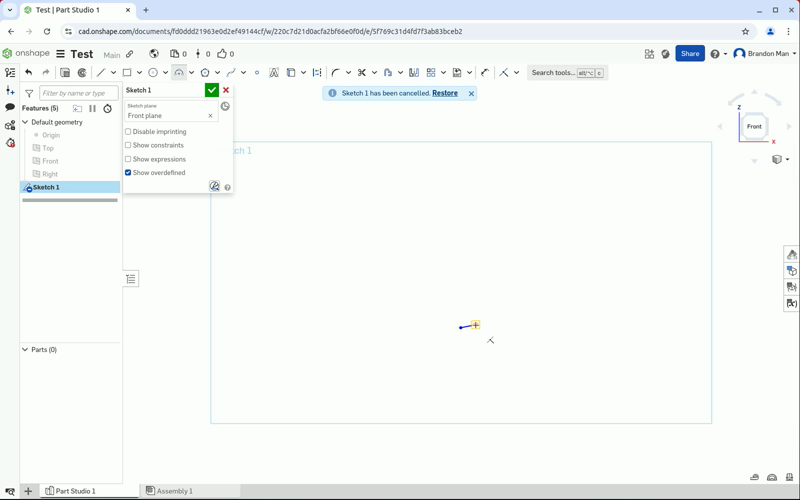
key_down(shift)
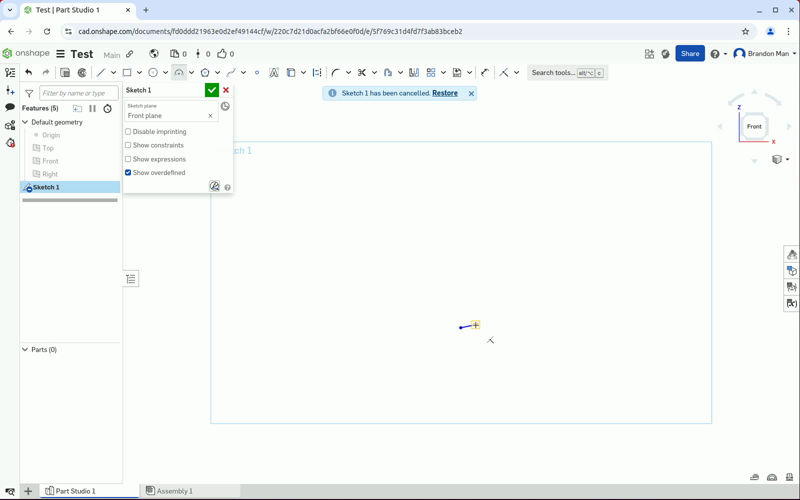
mouse_move(475, 242)
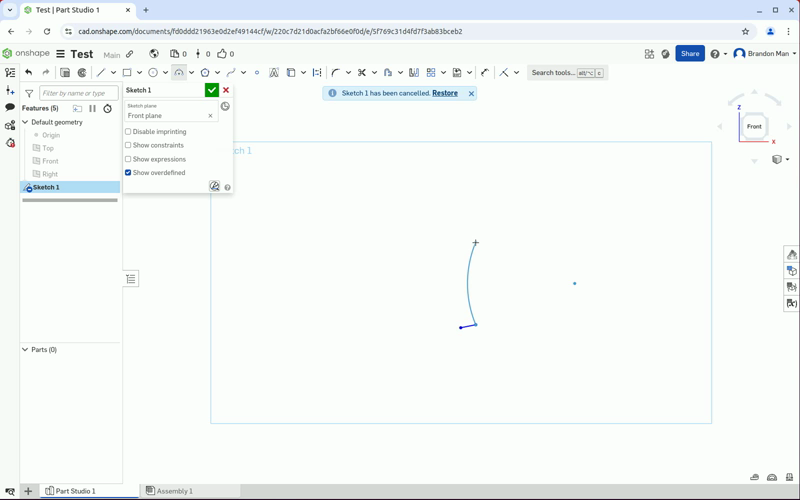
click(475, 242)
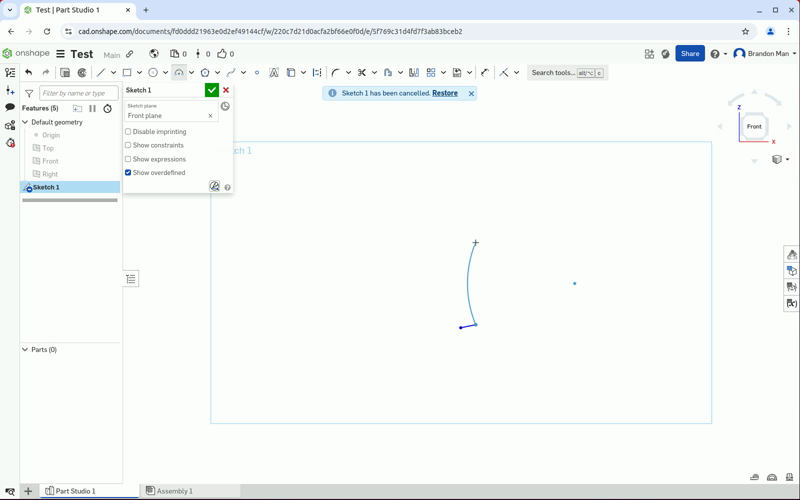
mouse_move(504, 283)
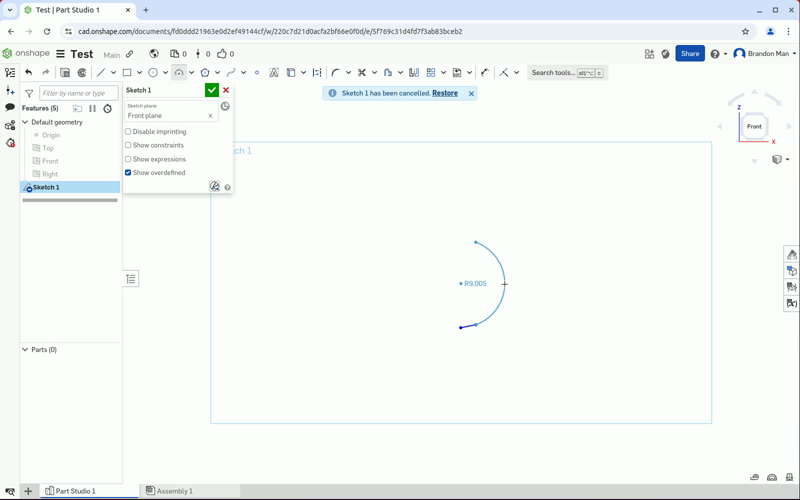
click(504, 283)
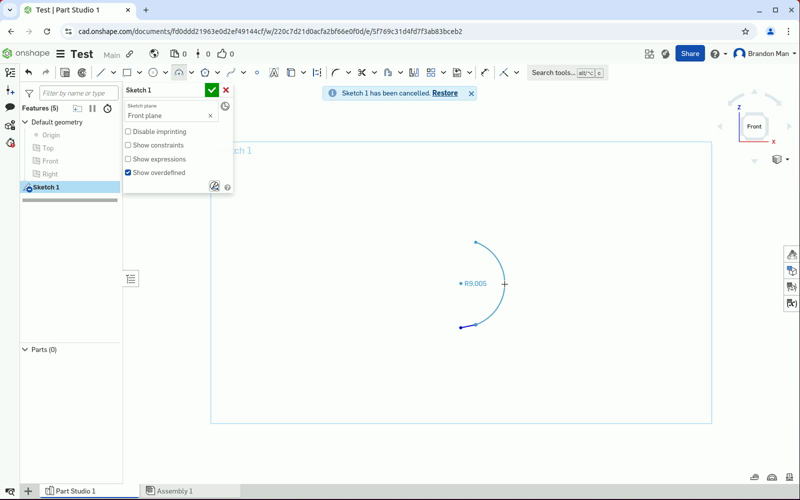
key_up(shift)
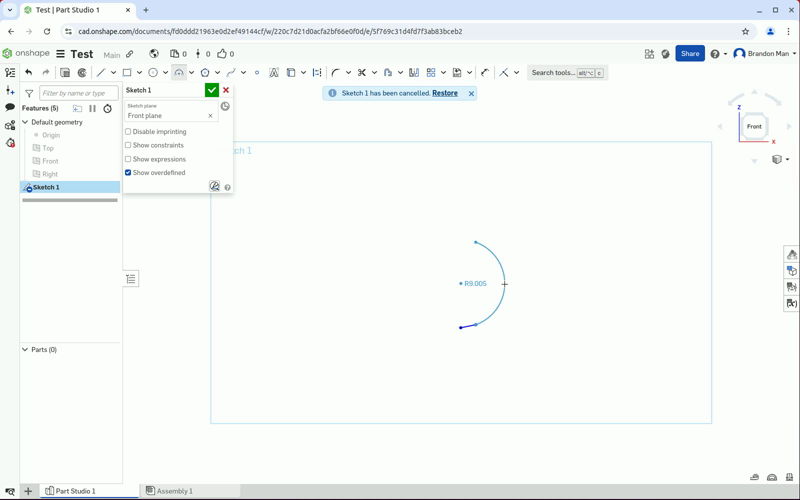
key(esc)
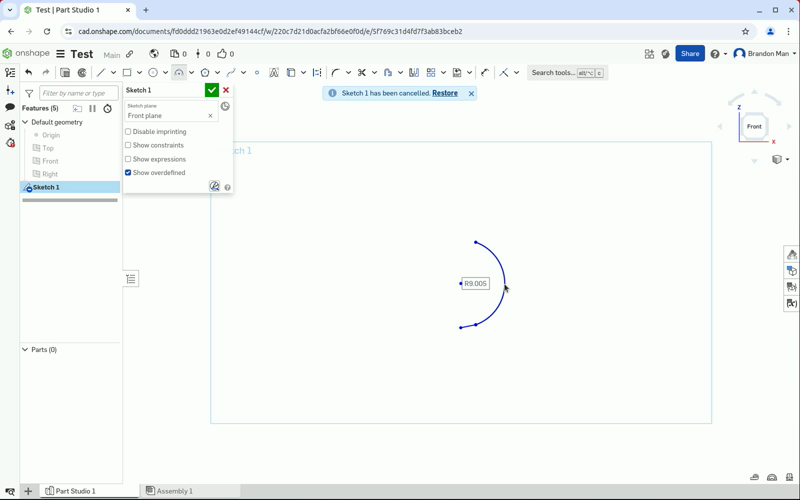
key(l)
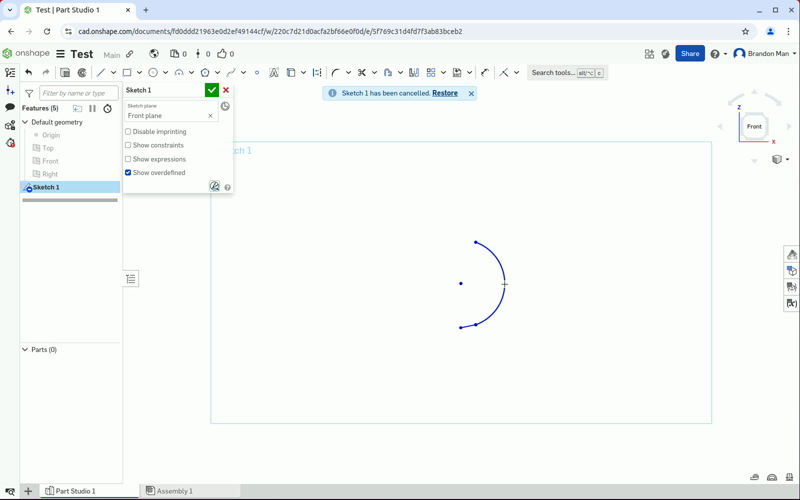
mouse_move(475, 242)
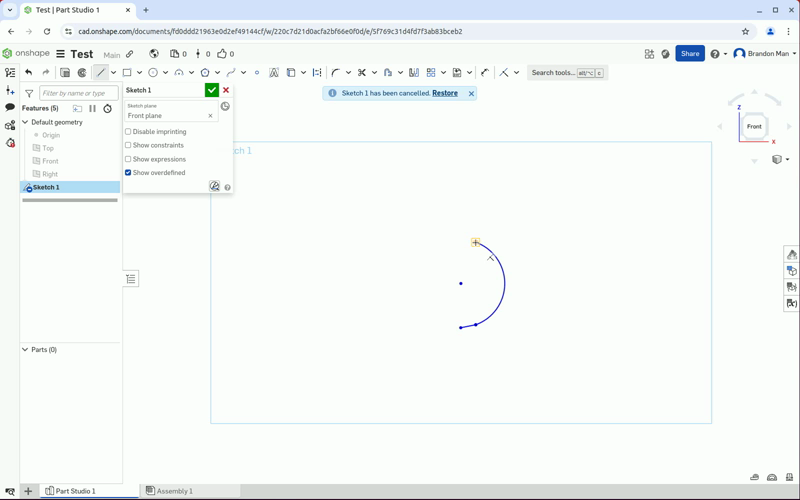
click(475, 242)
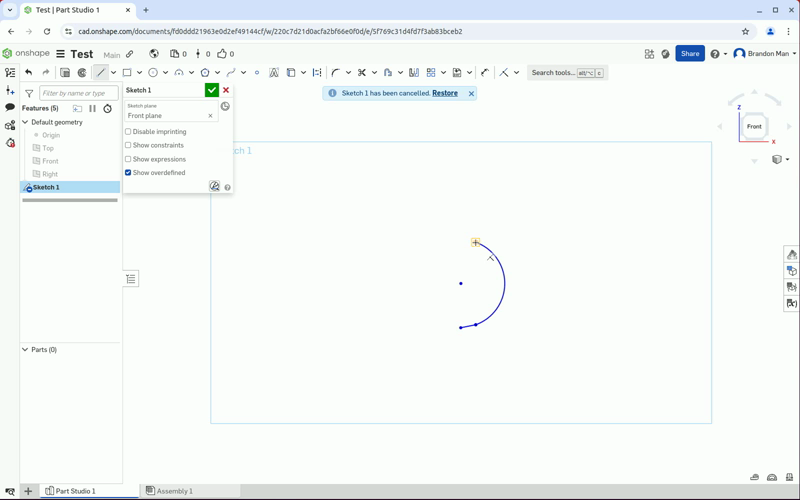
key_down(shift)
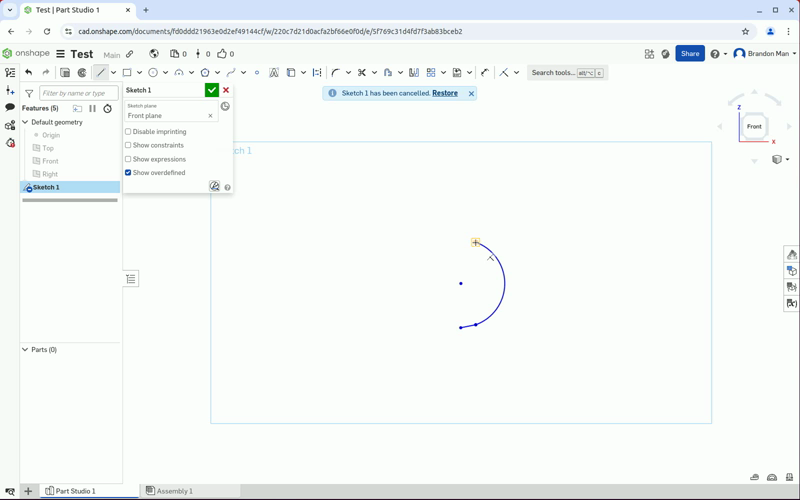
mouse_move(505, 242)
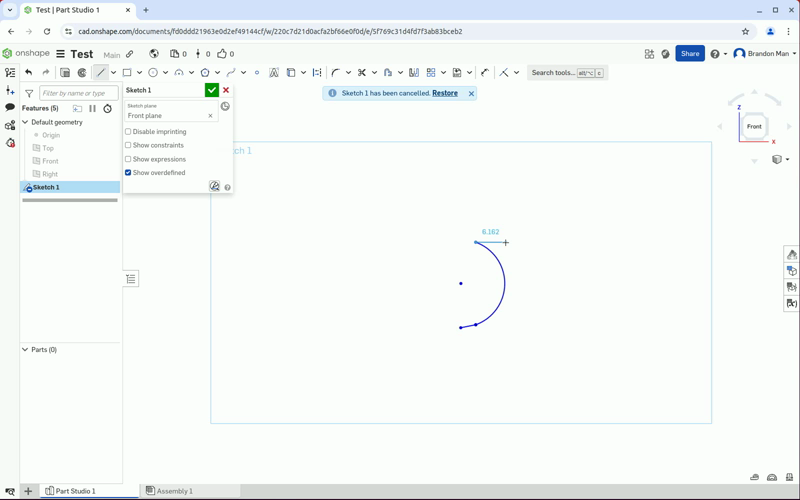
mouse_move(460, 239)
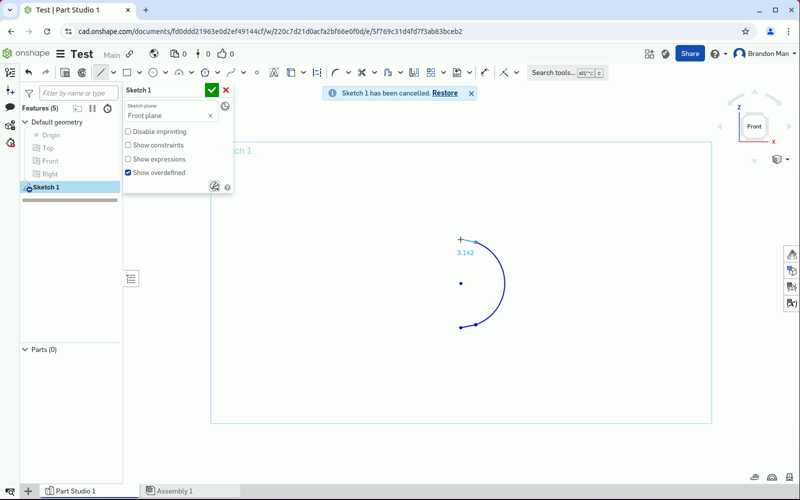
click(460, 239)
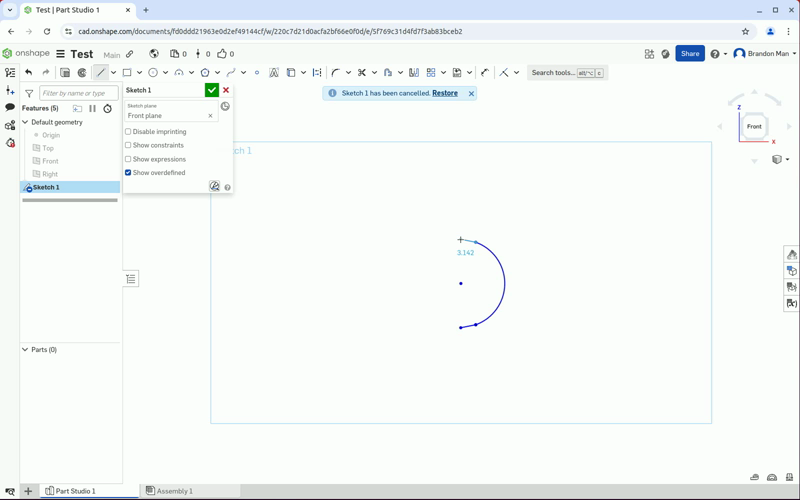
key_up(shift)
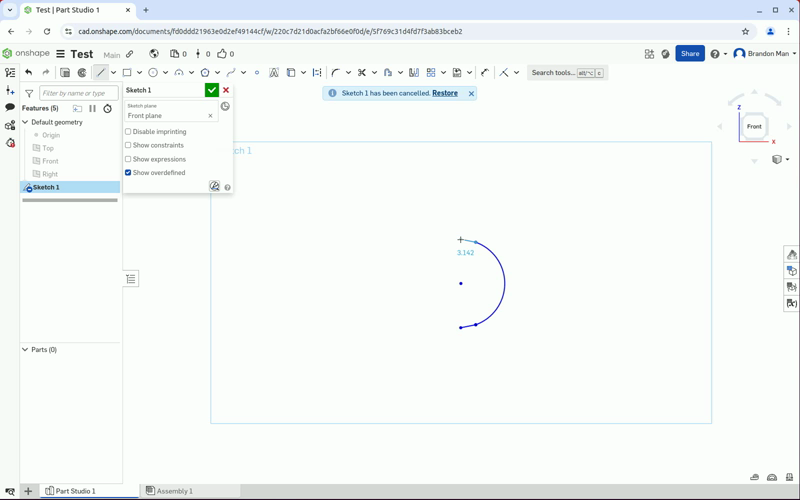
key(esc)
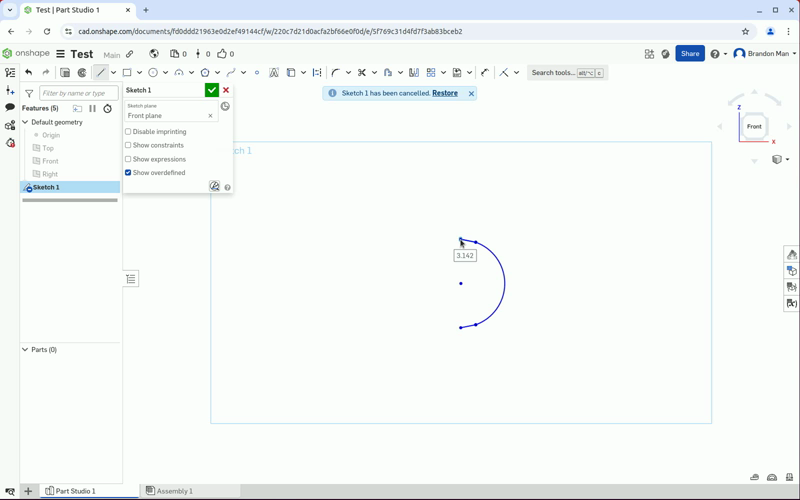
key(a)
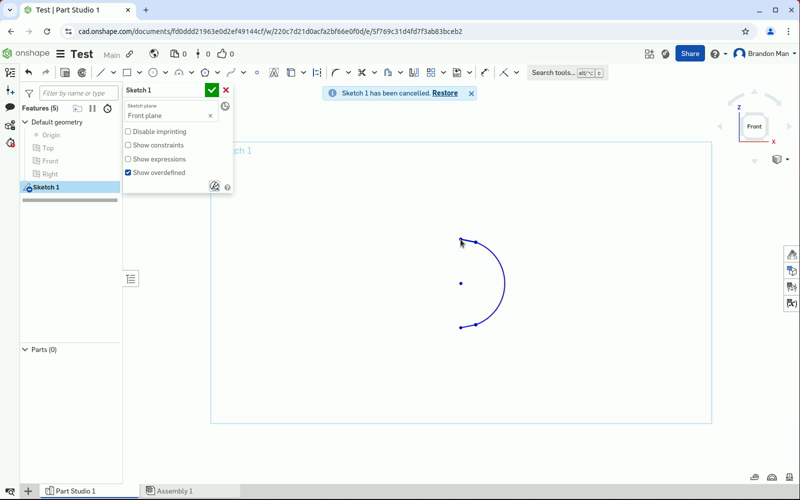
mouse_move(460, 239)
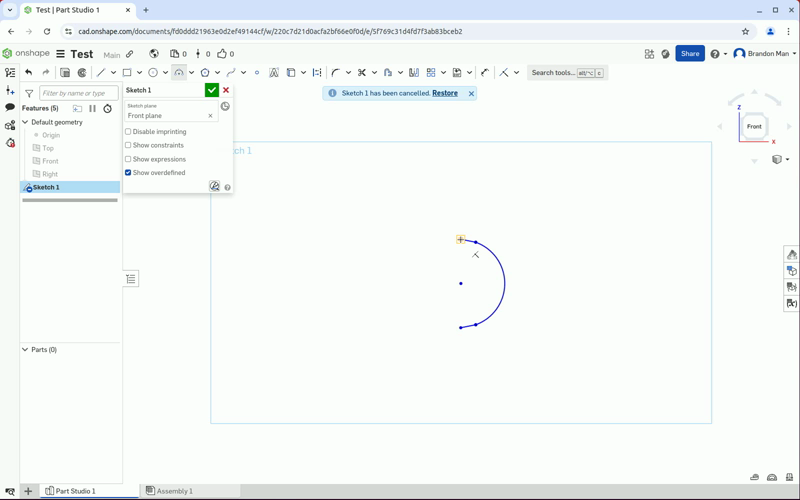
click(460, 239)
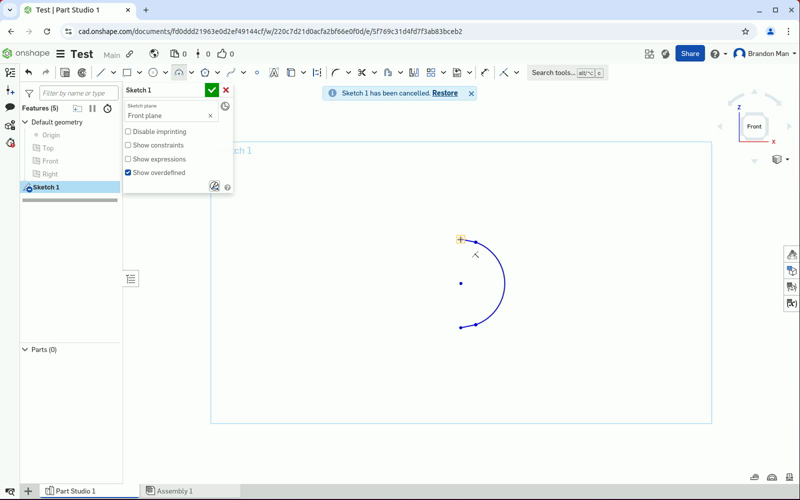
mouse_move(460, 327)
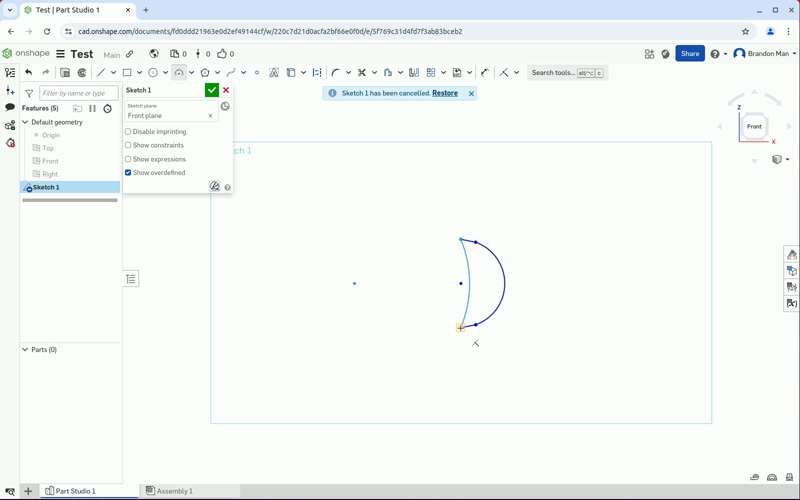
click(460, 327)
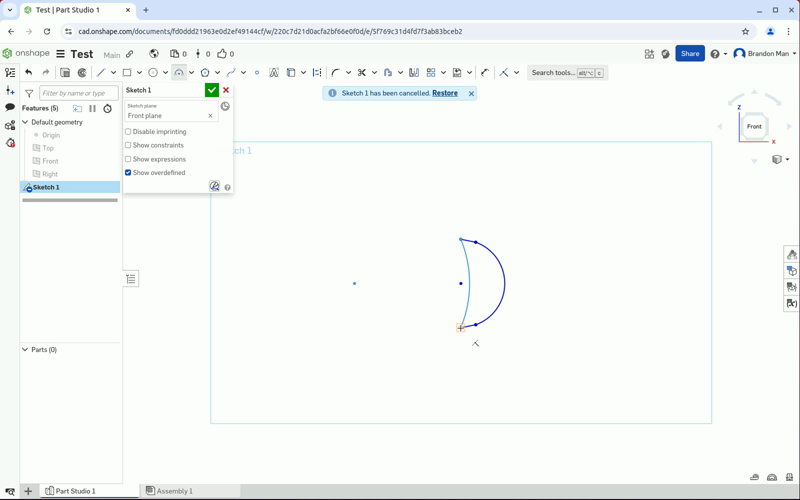
key_down(shift)
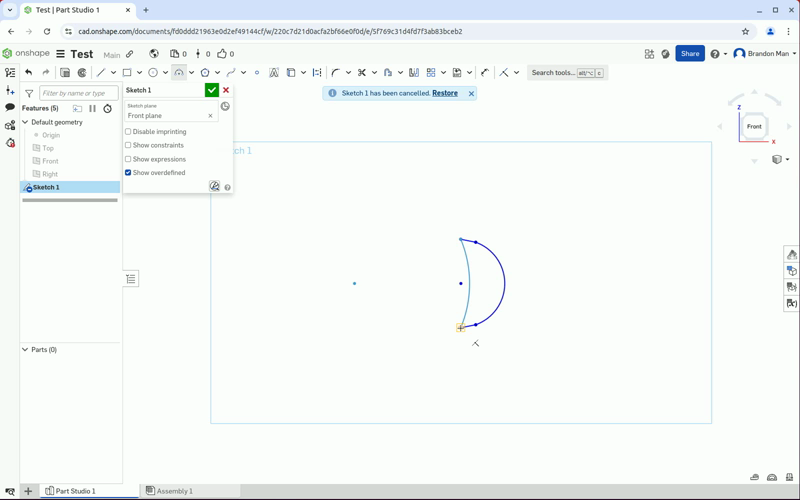
mouse_move(416, 283)
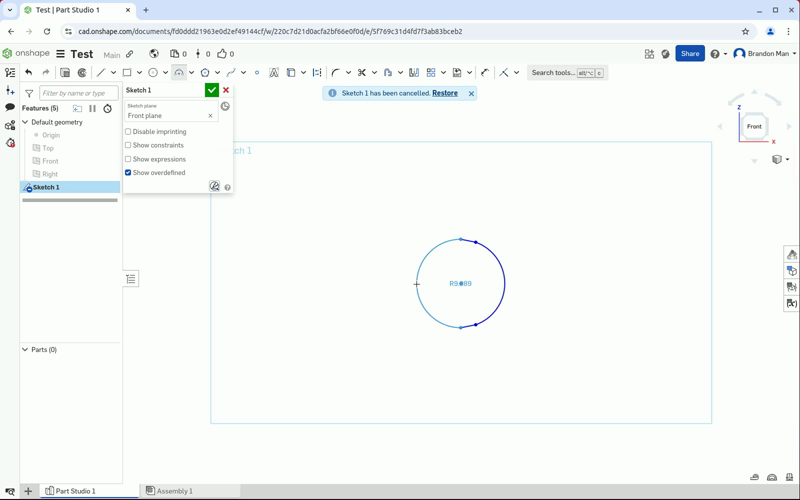
click(416, 283)
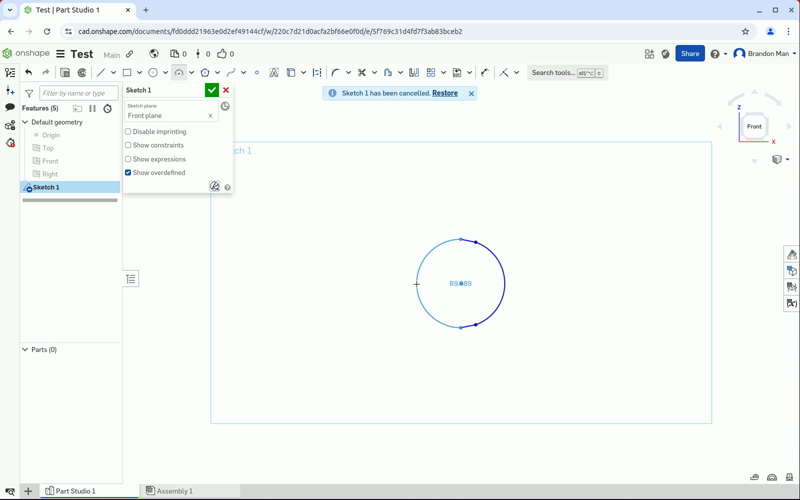
key_up(shift)
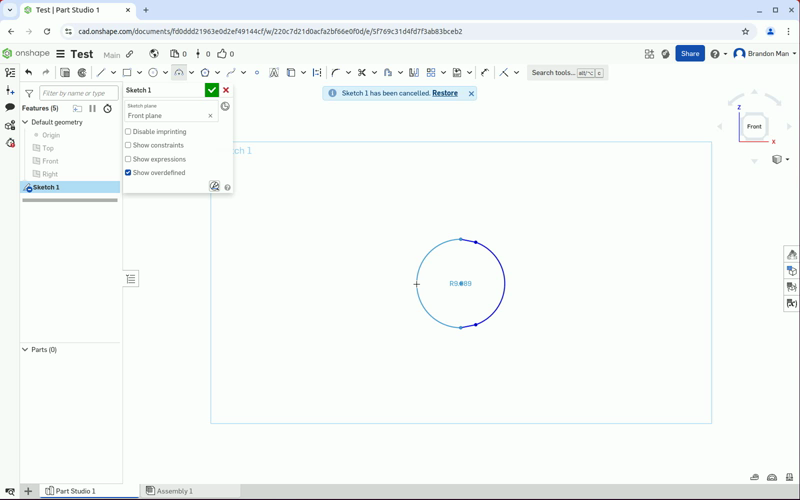
key(esc)
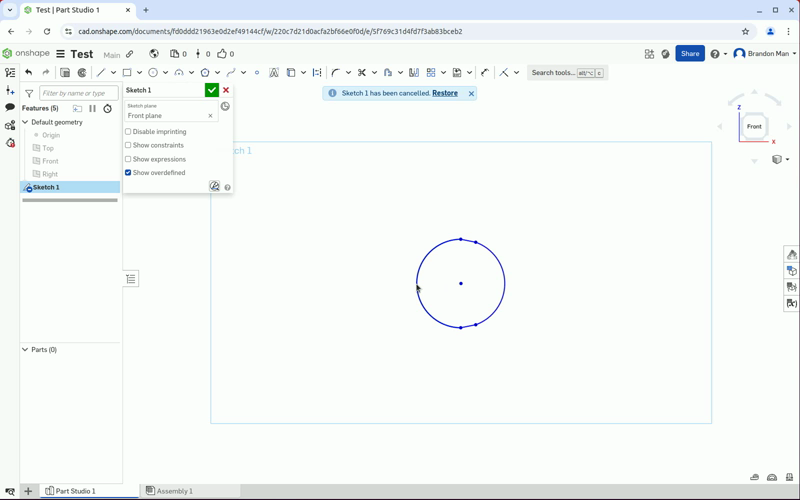
key(l)
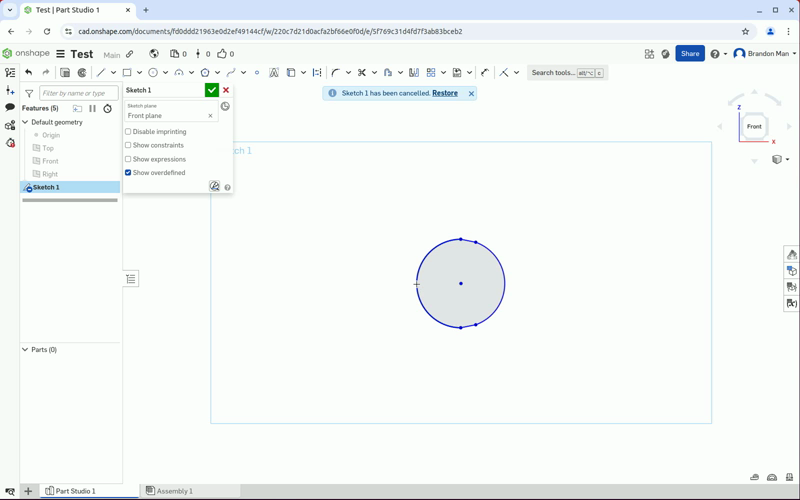
key_down(shift)
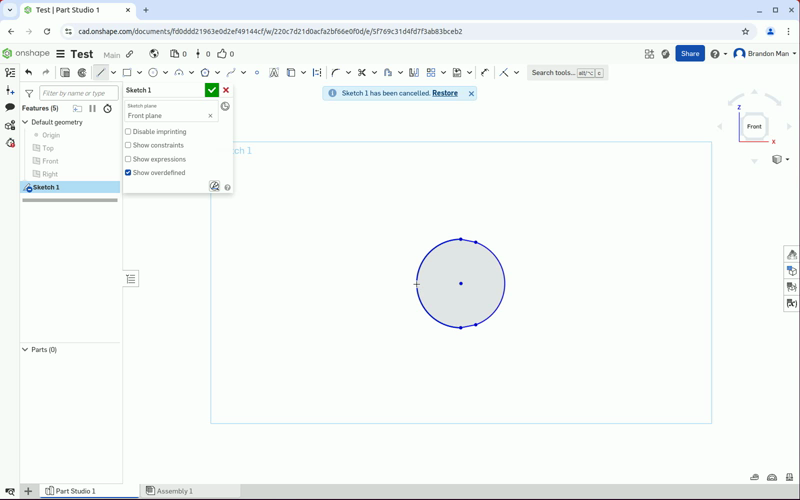
mouse_move(431, 290)
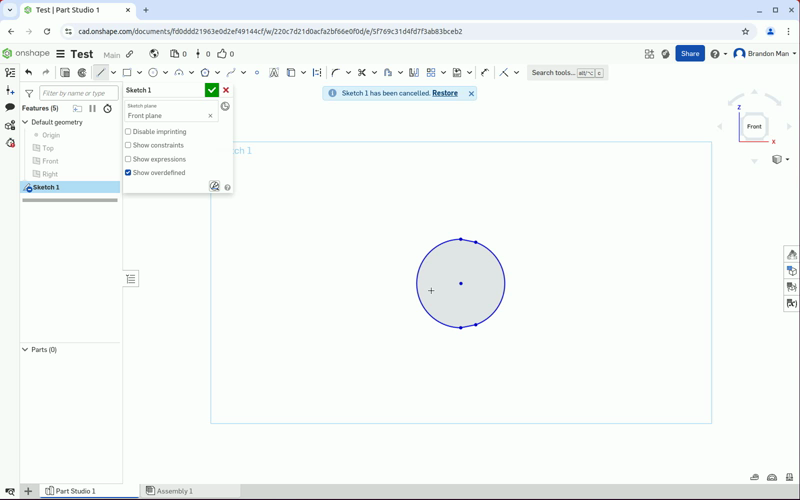
click(431, 290)
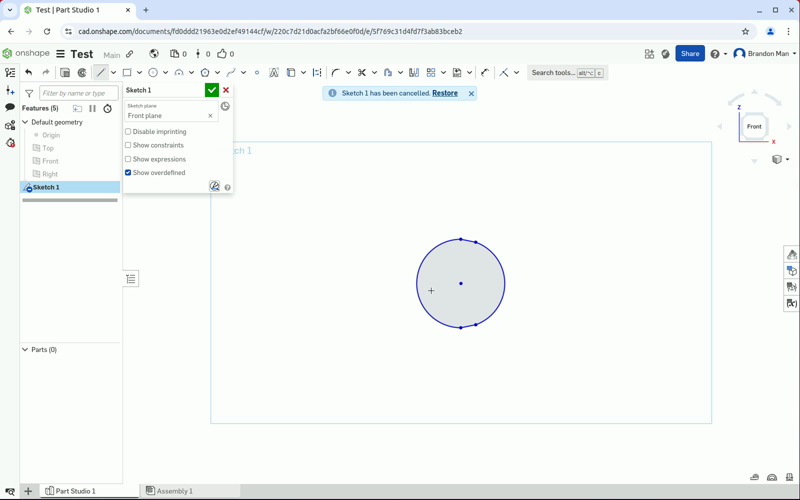
key_up(shift)
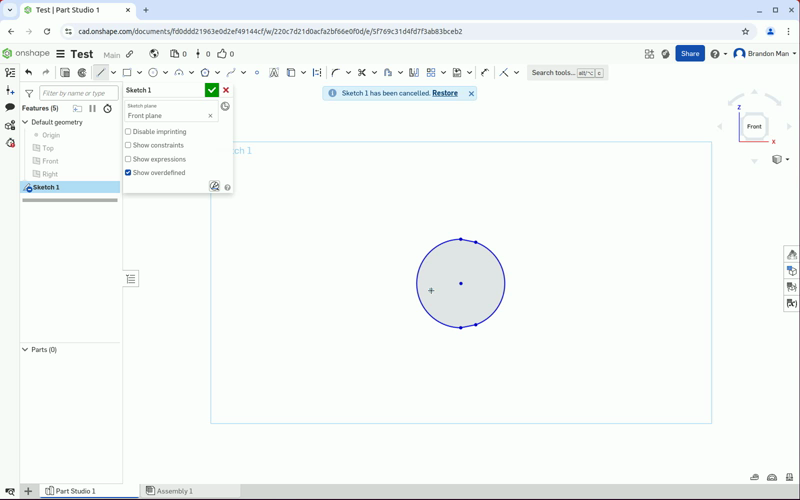
key_down(shift)
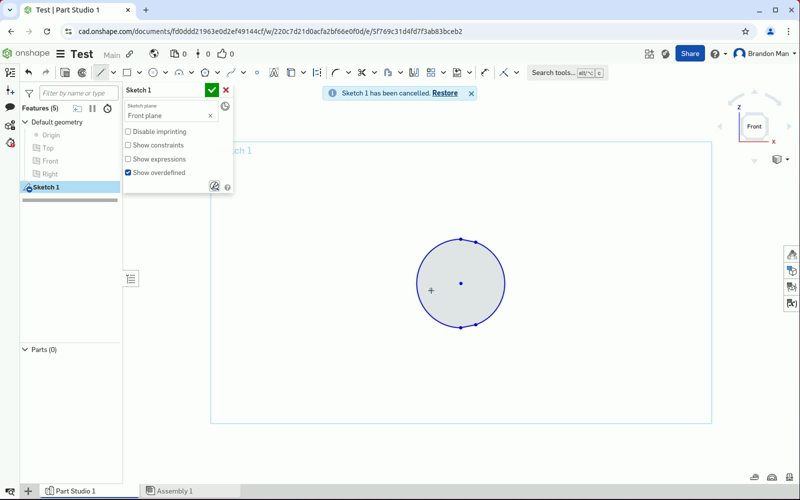
mouse_move(461, 290)
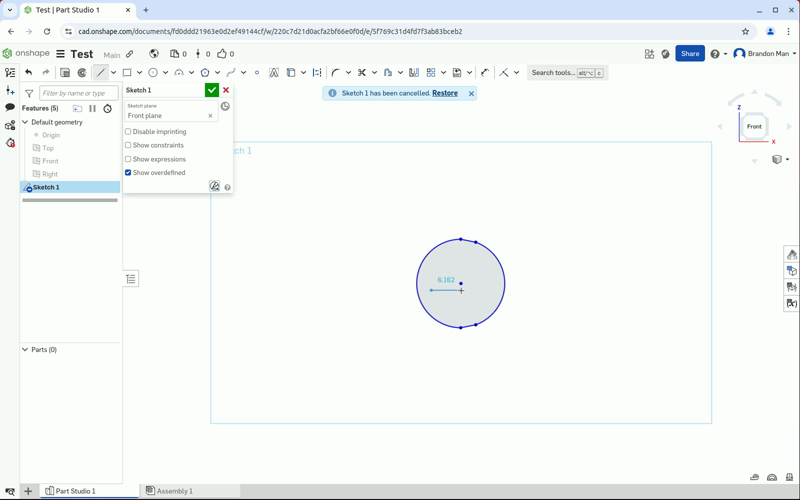
mouse_move(440, 290)
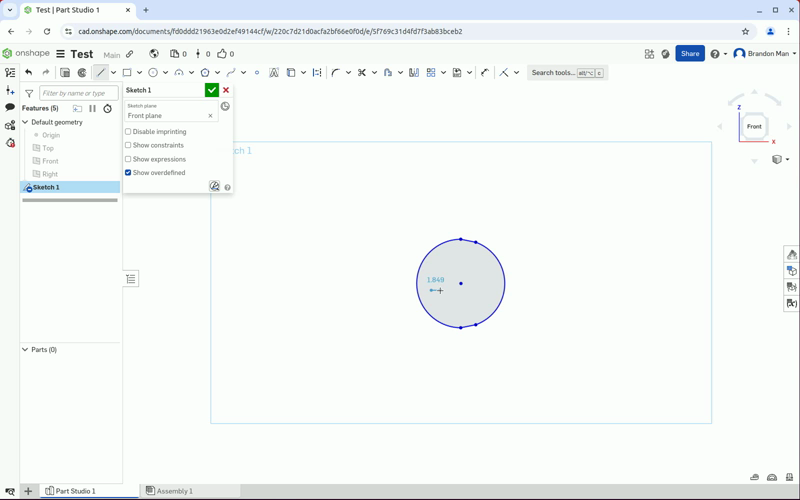
click(440, 290)
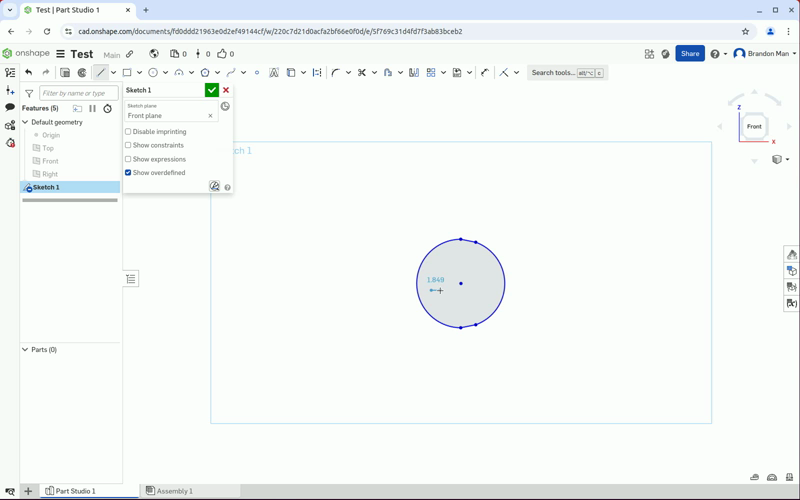
key_up(shift)
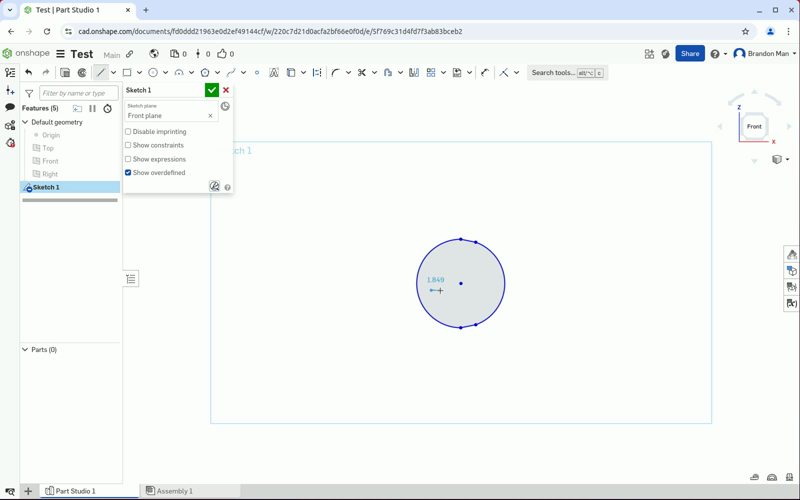
key(esc)
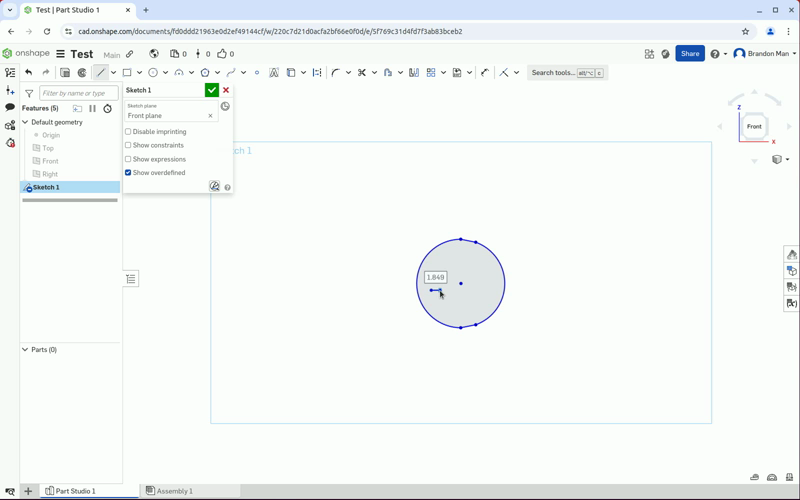
key(a)
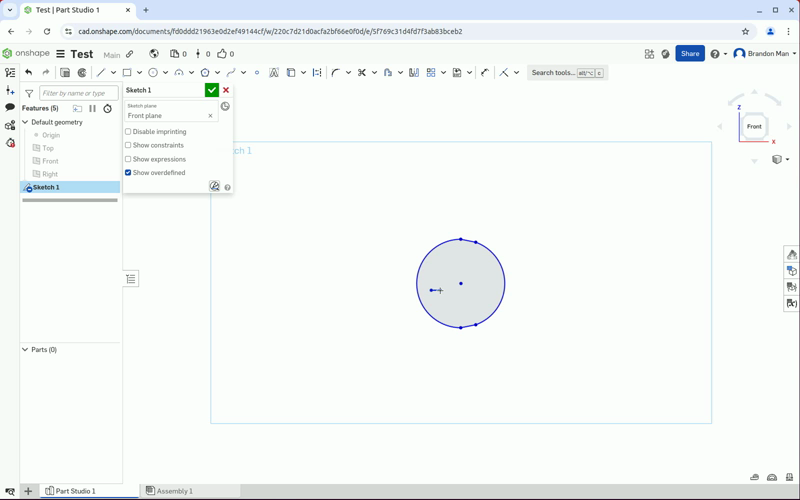
mouse_move(440, 290)
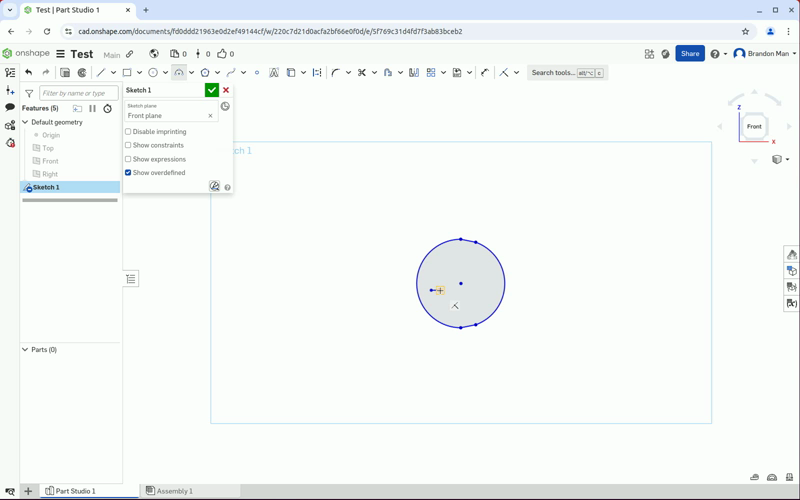
click(440, 290)
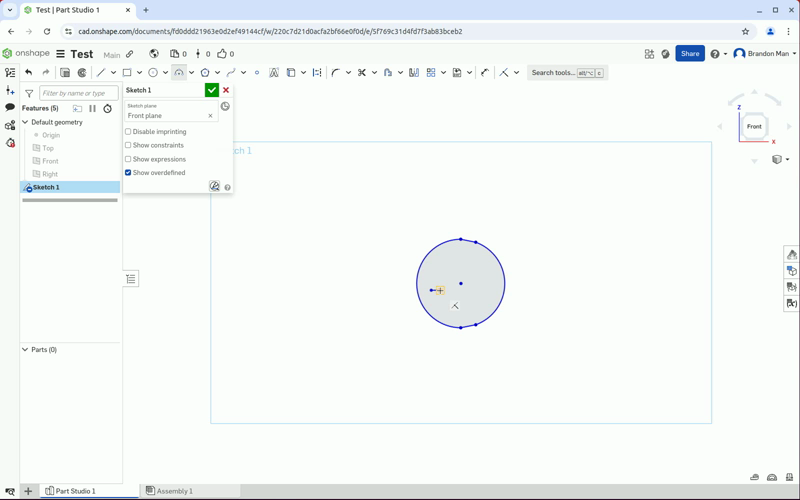
key_down(shift)
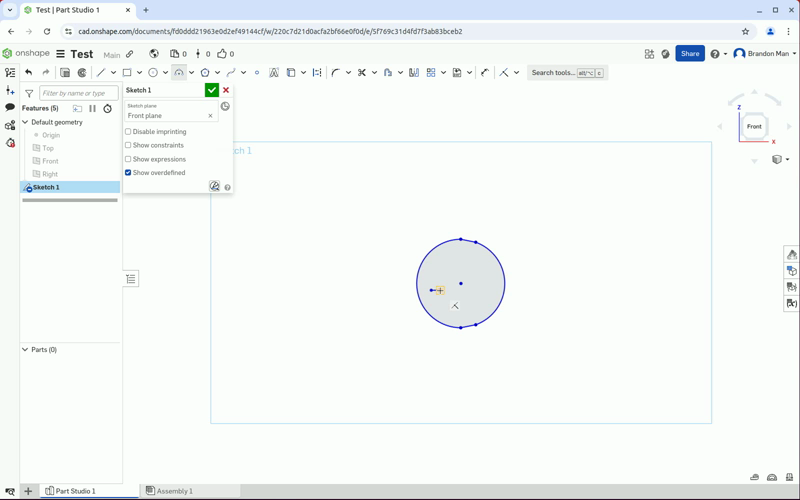
mouse_move(481, 290)
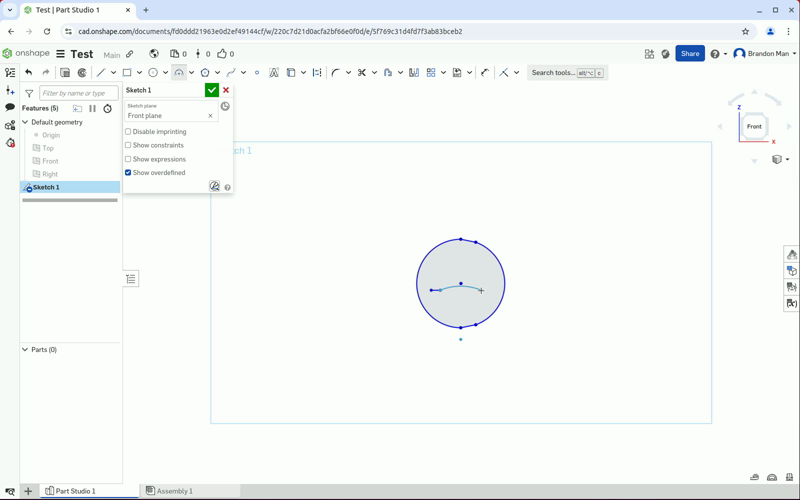
click(481, 290)
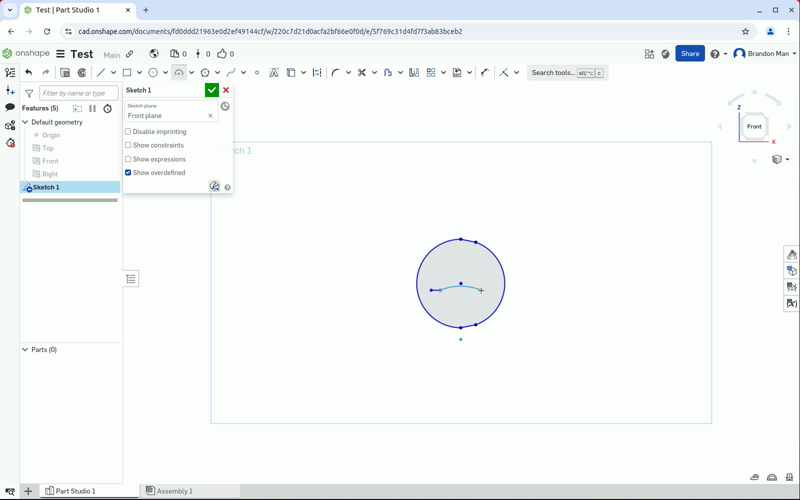
mouse_move(460, 304)
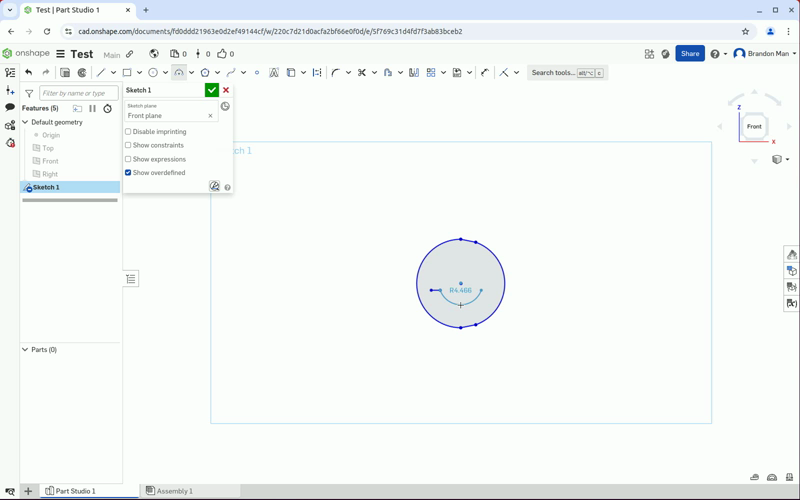
click(460, 304)
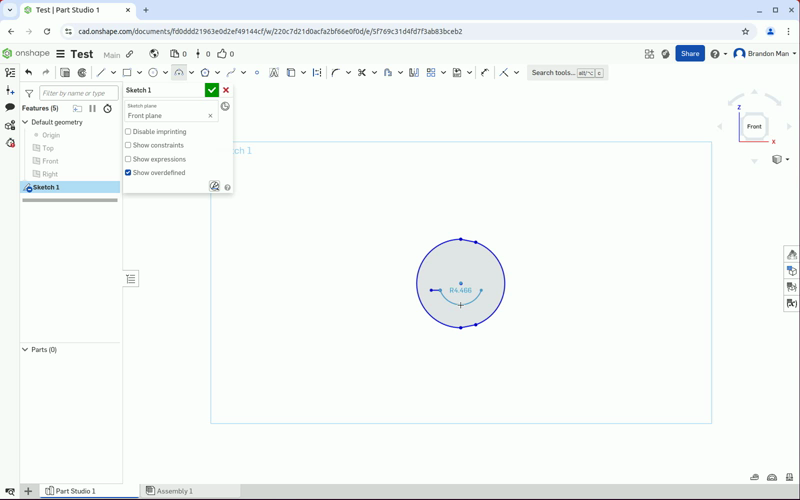
key_up(shift)
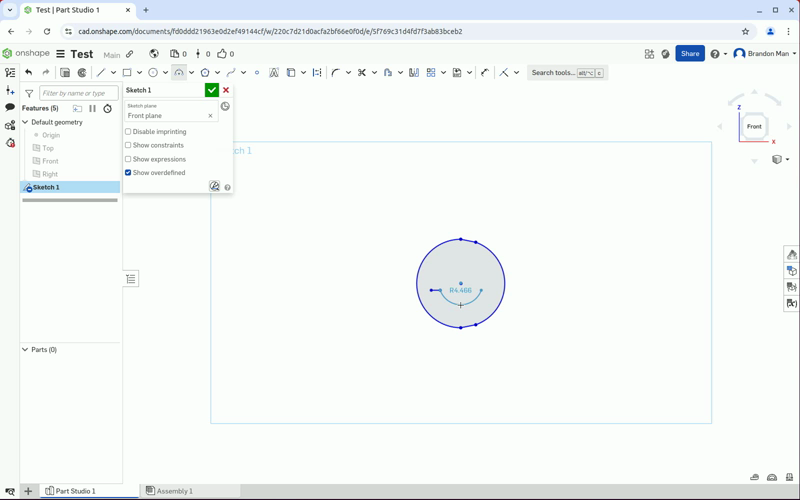
key(esc)
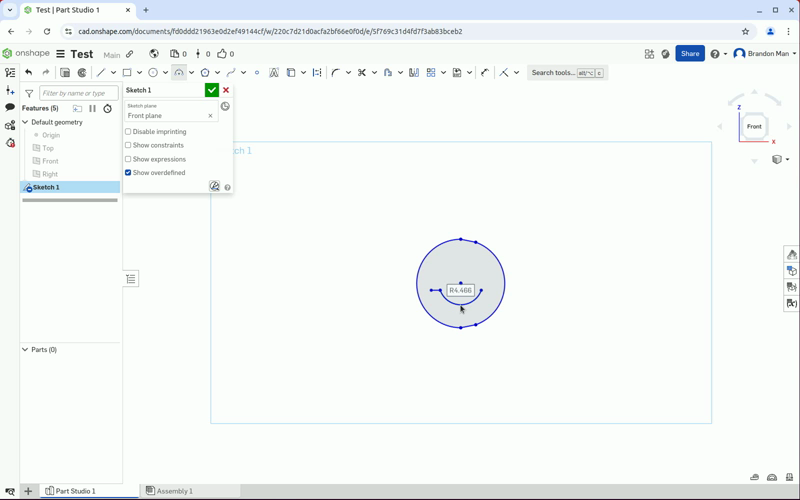
key(l)
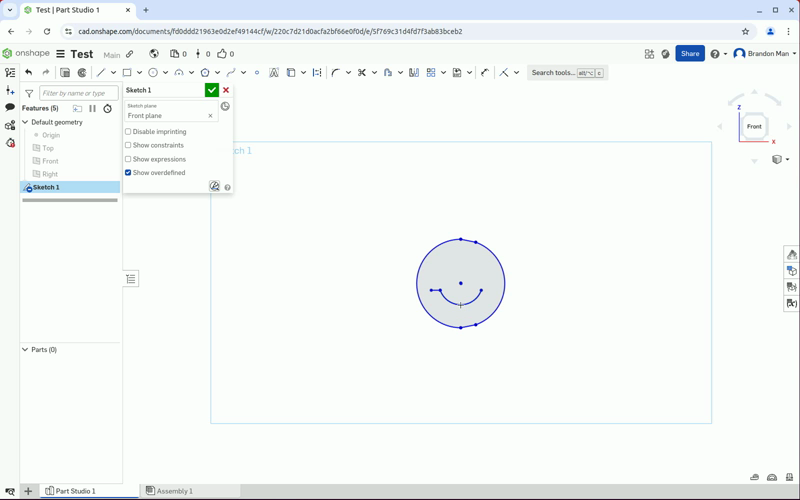
mouse_move(481, 290)
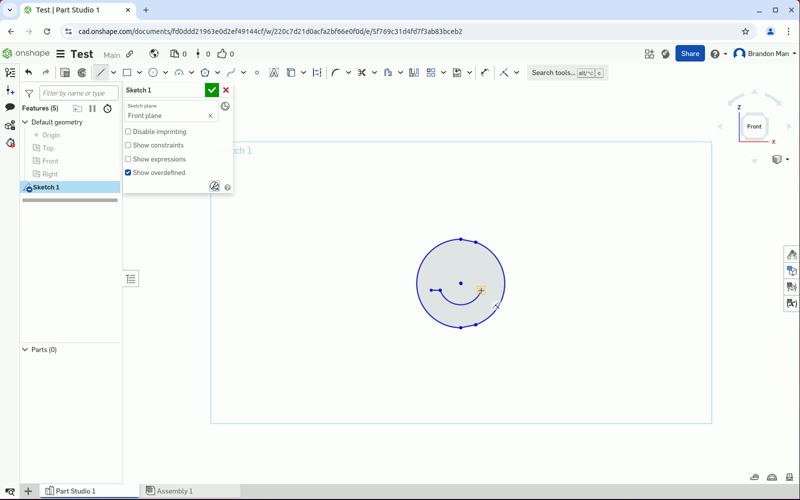
click(481, 290)
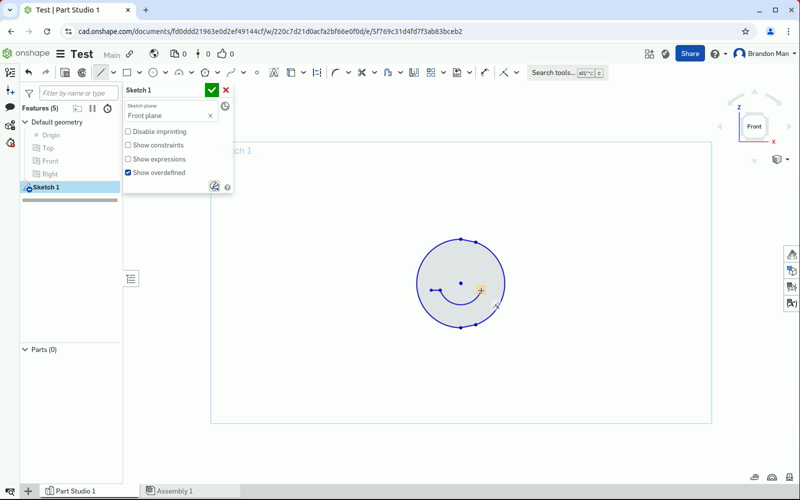
key_down(shift)
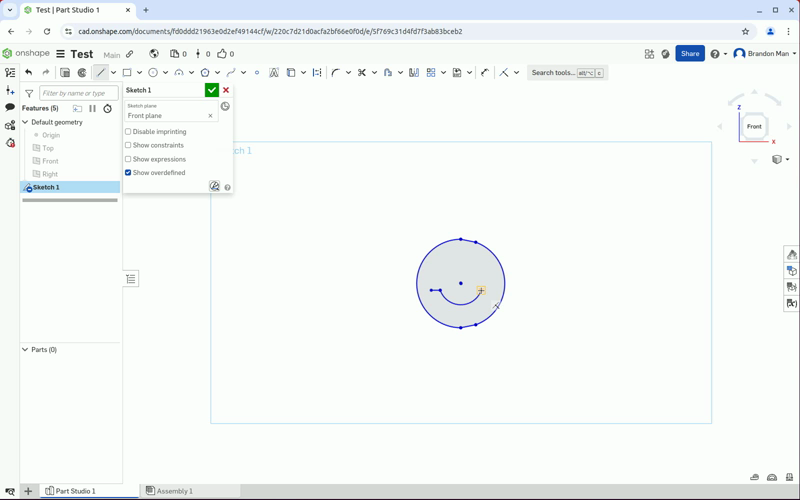
mouse_move(511, 290)
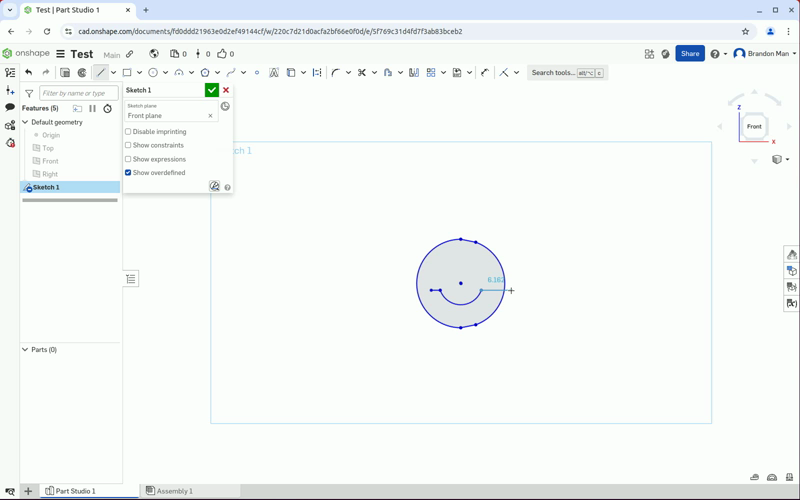
mouse_move(490, 290)
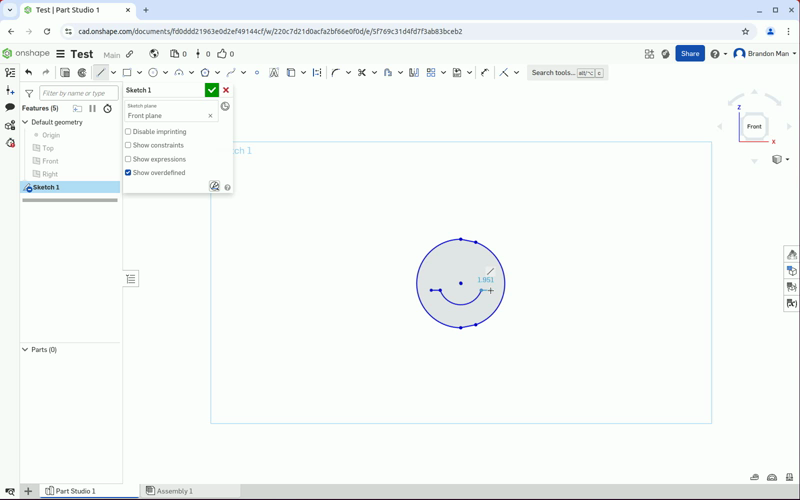
click(490, 290)
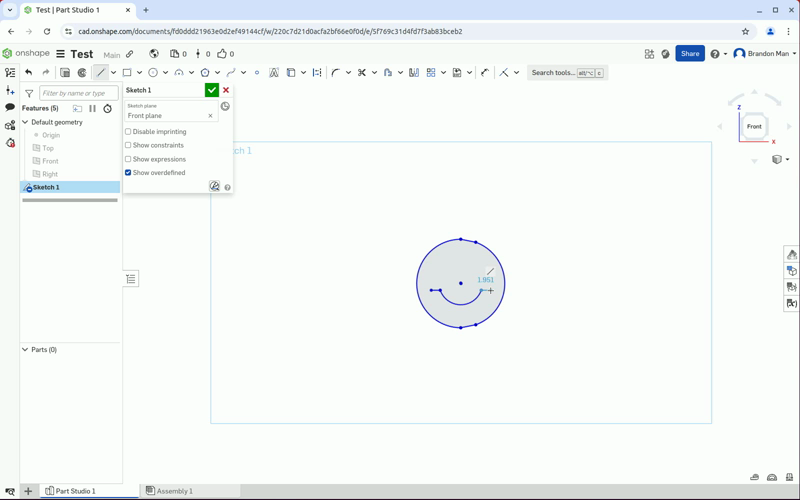
key_up(shift)
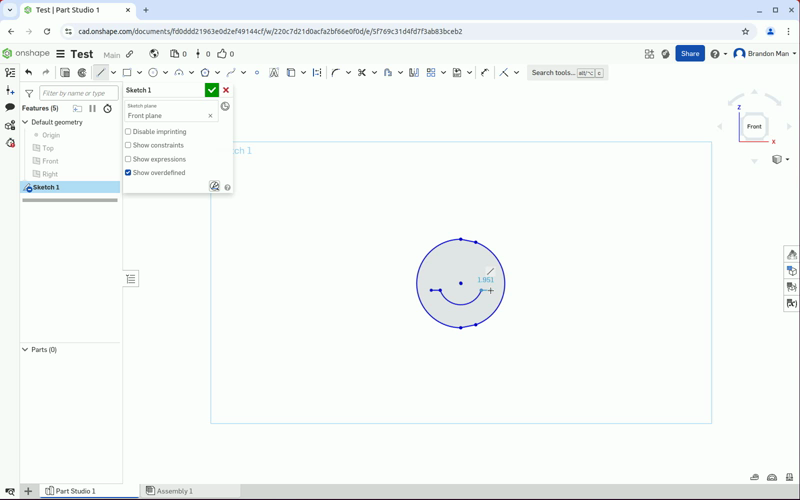
key_down(shift)
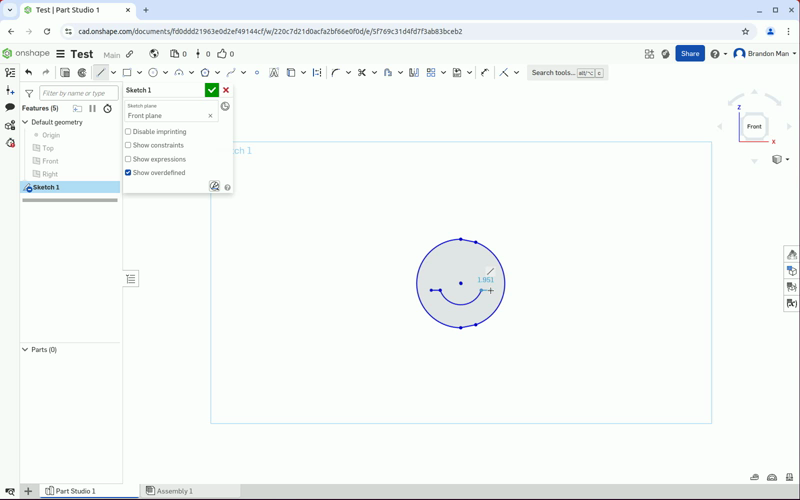
mouse_move(520, 290)
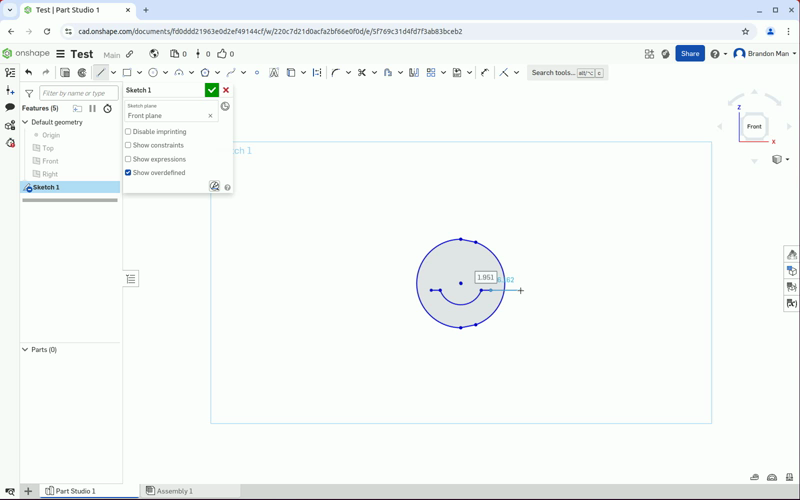
mouse_move(490, 276)
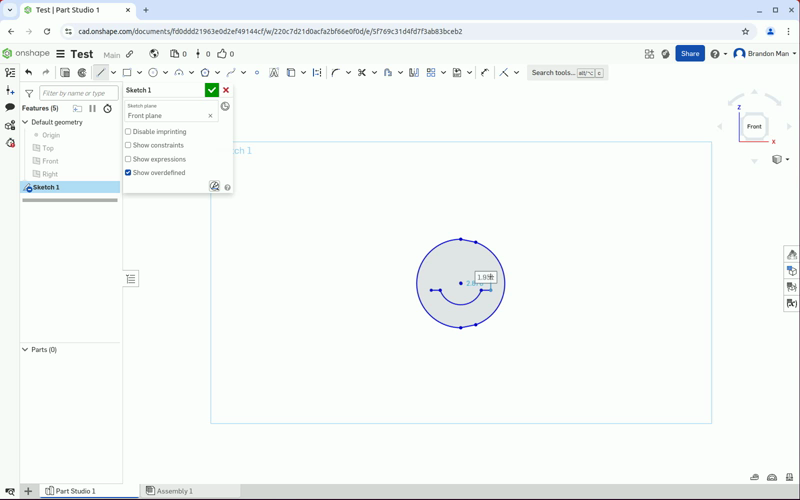
click(490, 276)
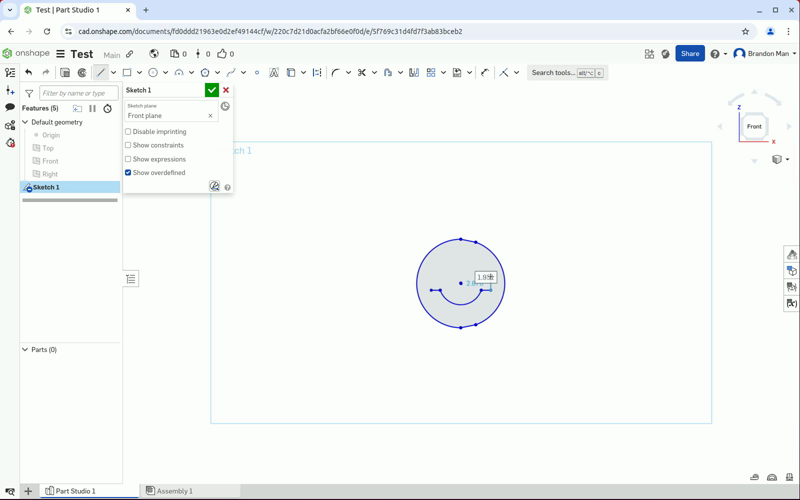
key_up(shift)
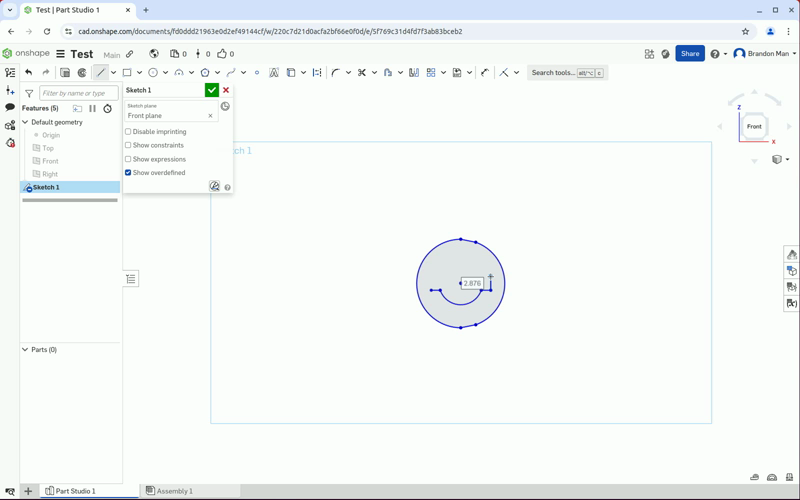
key_down(shift)
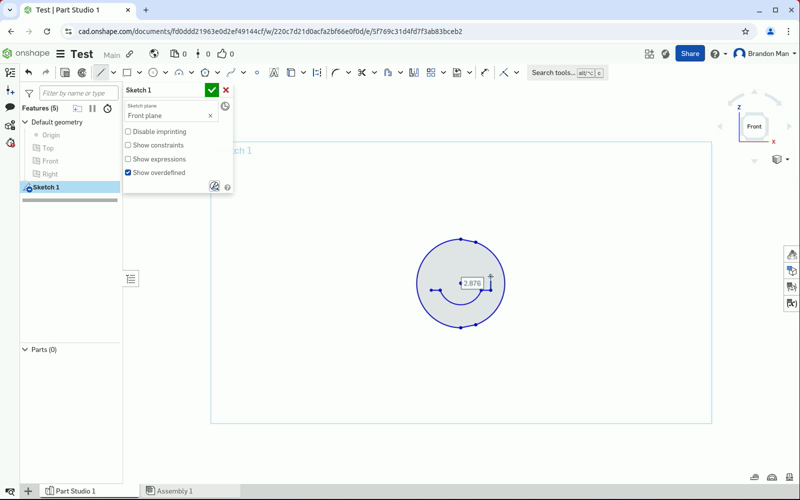
mouse_move(520, 276)
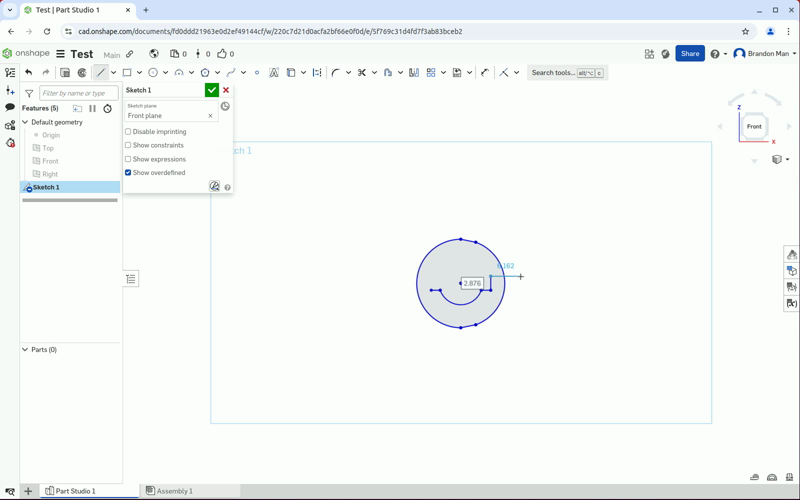
mouse_move(481, 276)
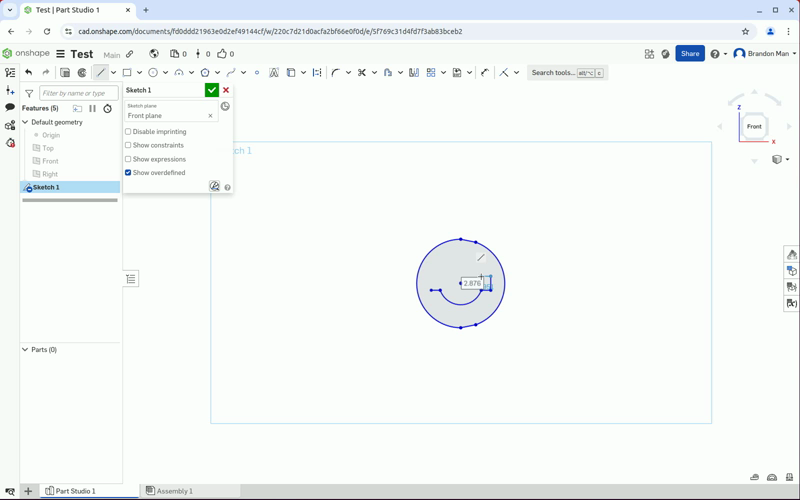
click(481, 276)
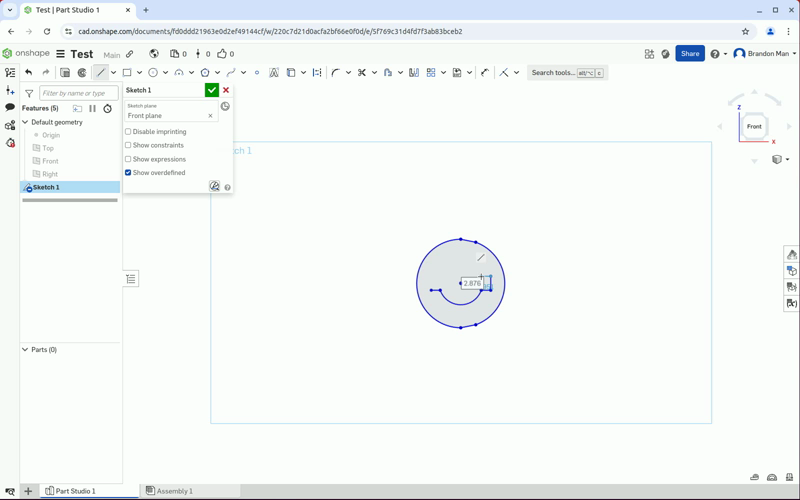
key_up(shift)
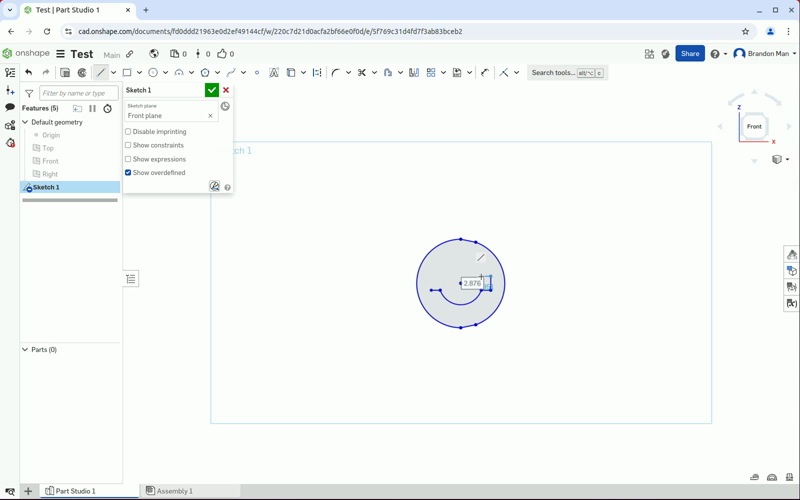
key(esc)
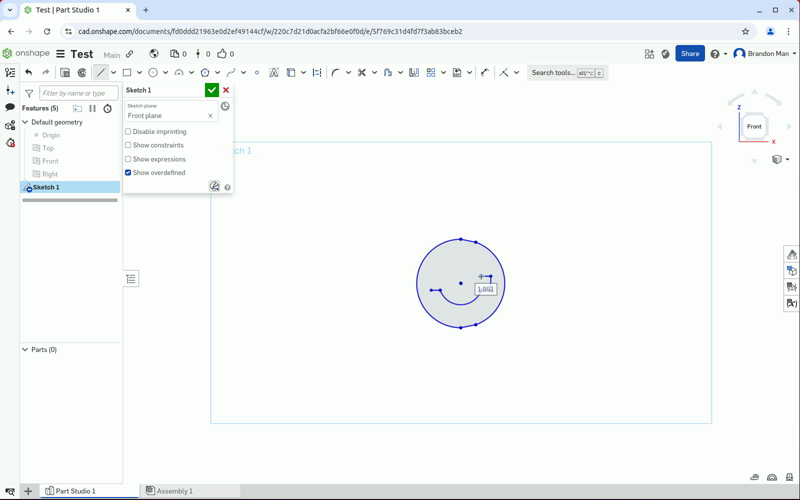
key(a)
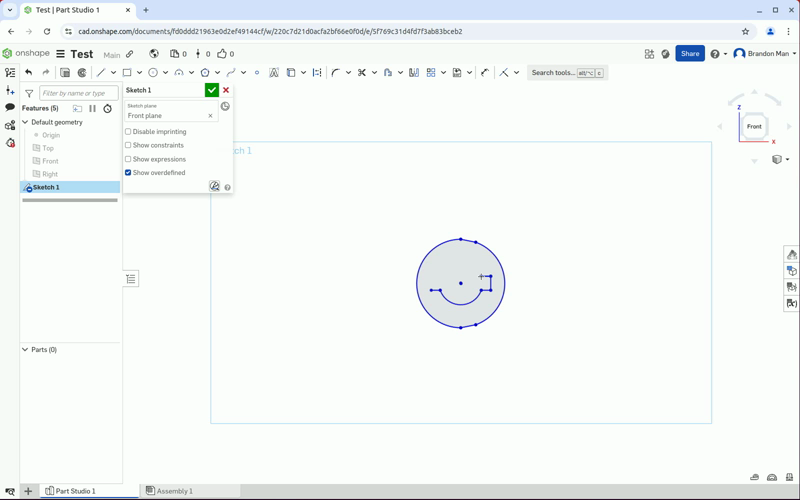
mouse_move(481, 276)
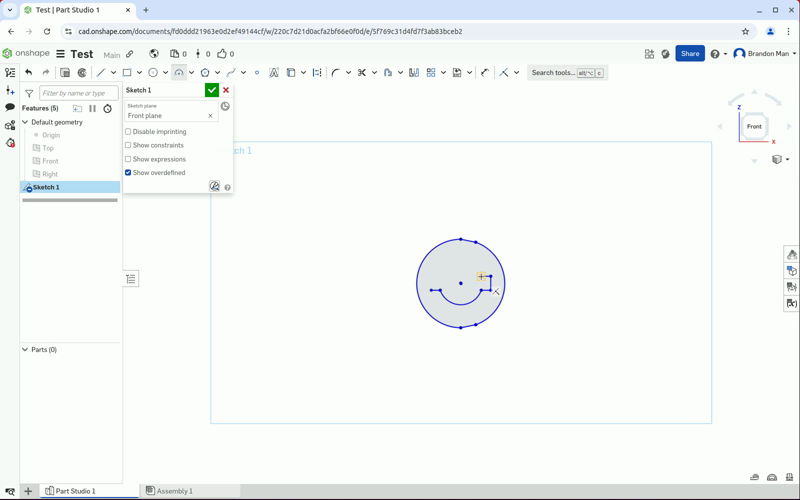
click(481, 276)
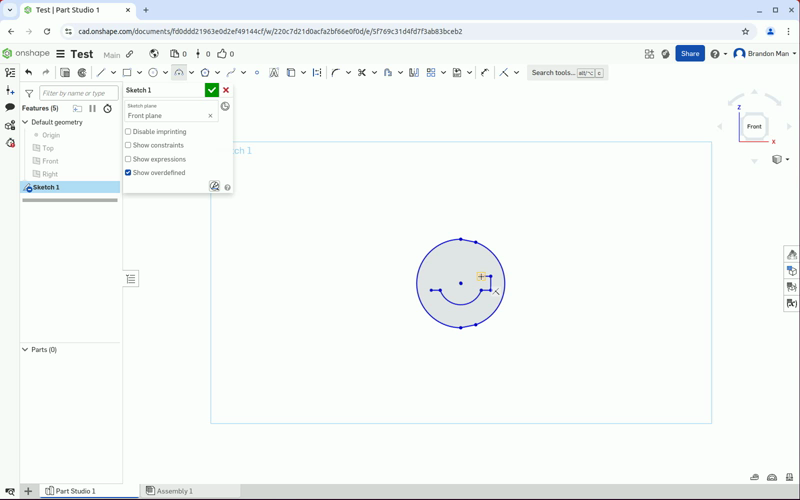
key_down(shift)
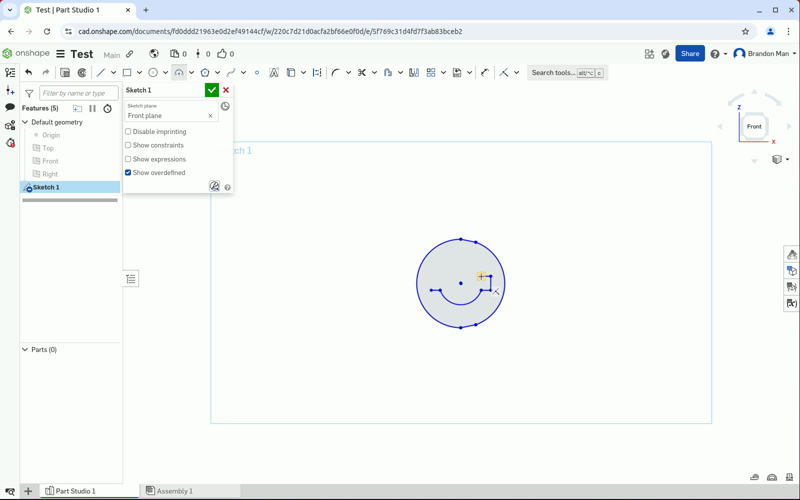
mouse_move(440, 276)
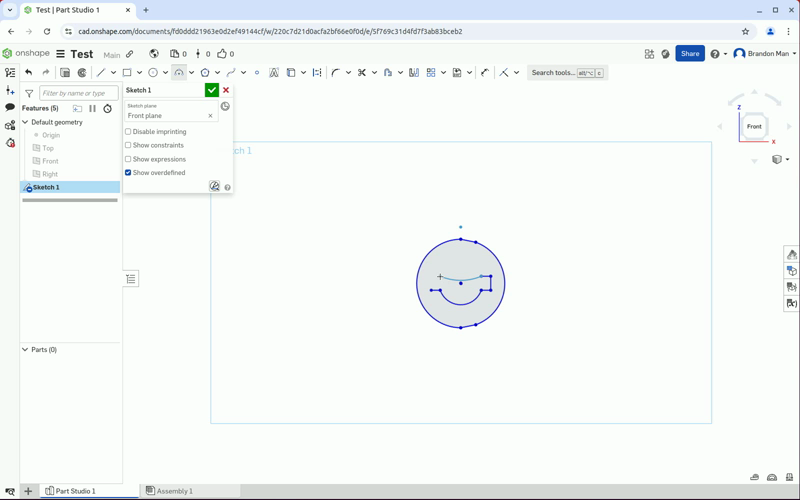
click(440, 276)
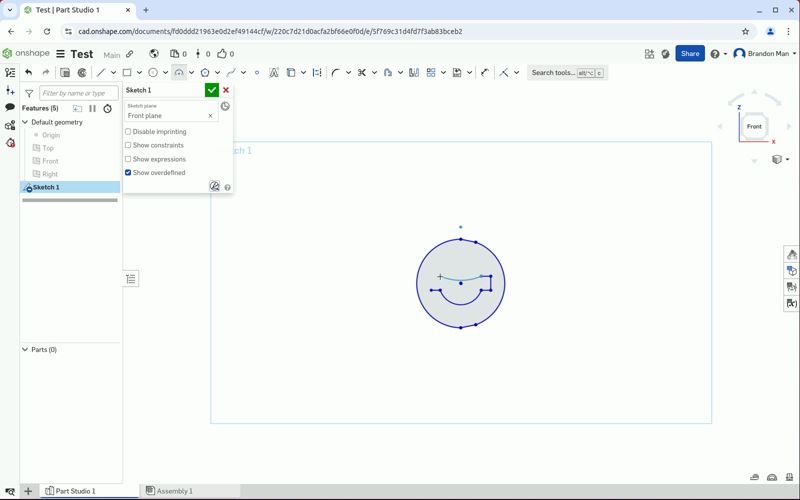
mouse_move(460, 262)
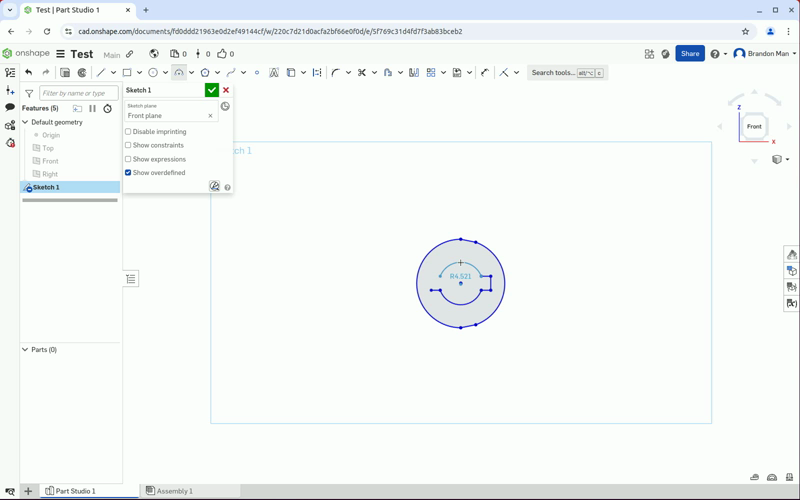
click(460, 262)
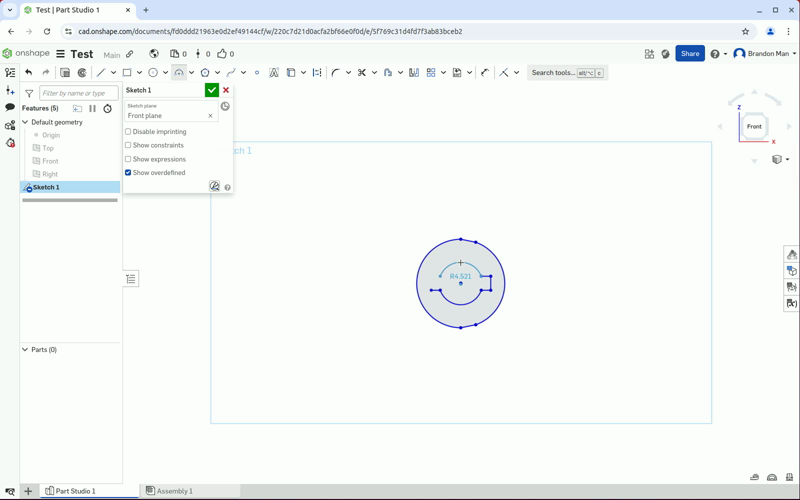
key_up(shift)
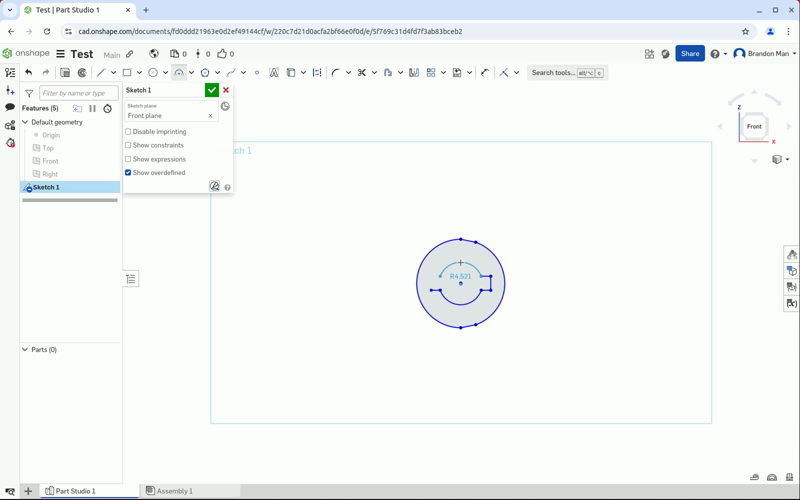
key(esc)
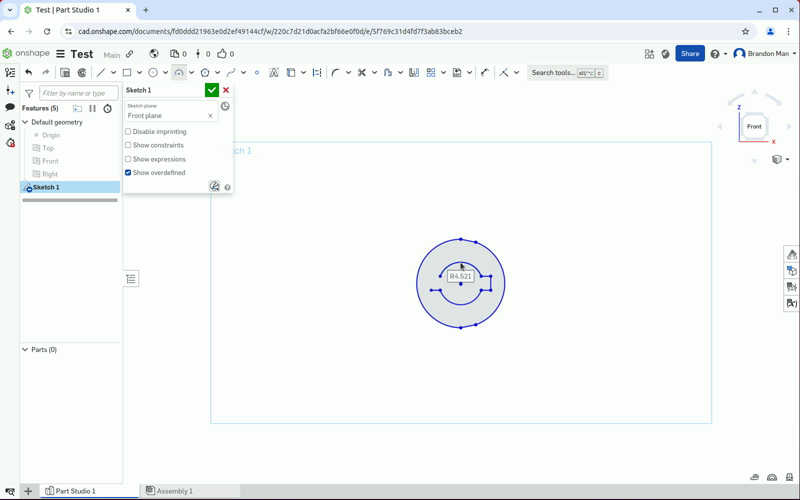
key(l)
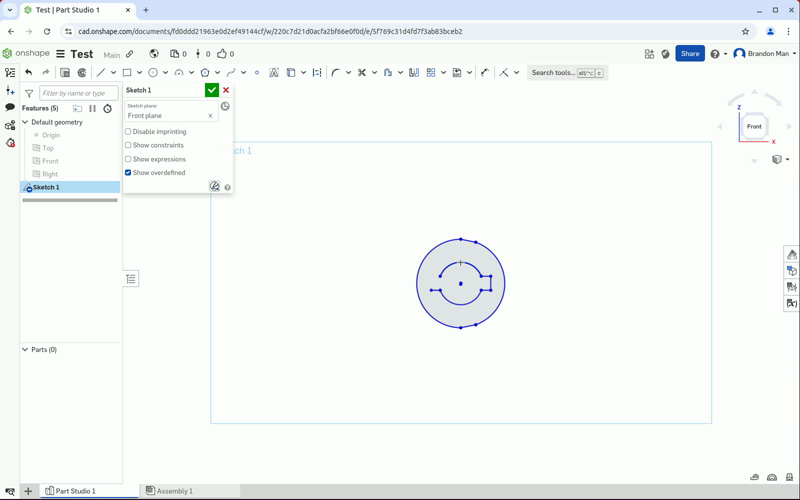
mouse_move(440, 276)
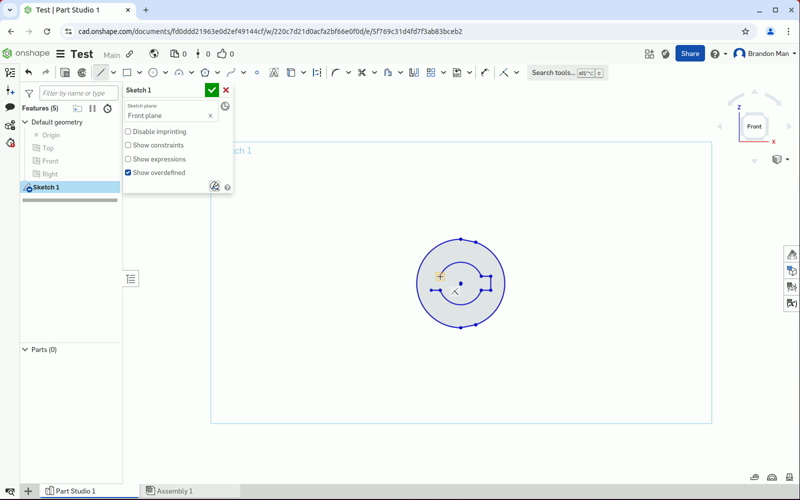
click(440, 276)
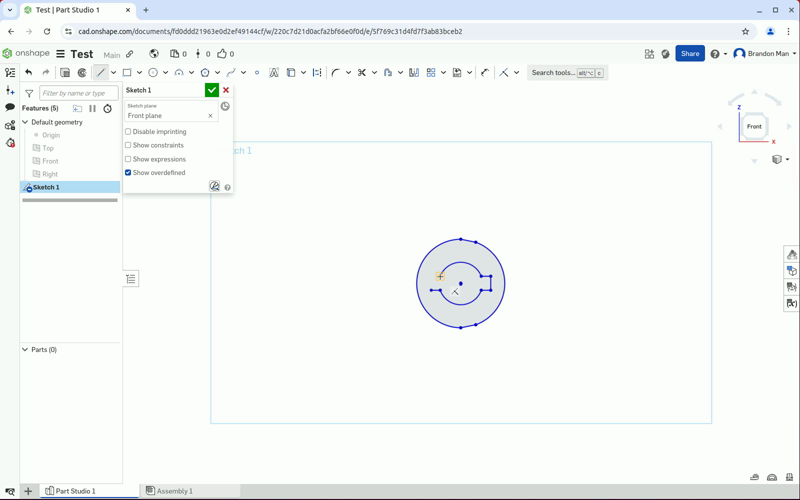
key_down(shift)
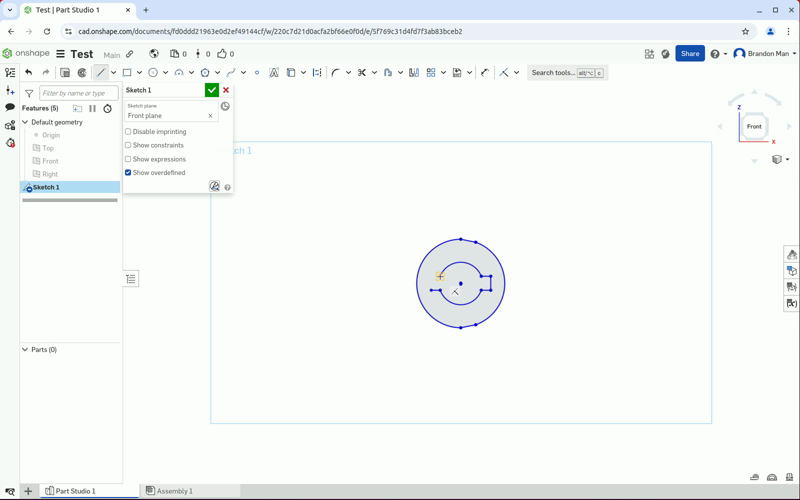
mouse_move(470, 276)
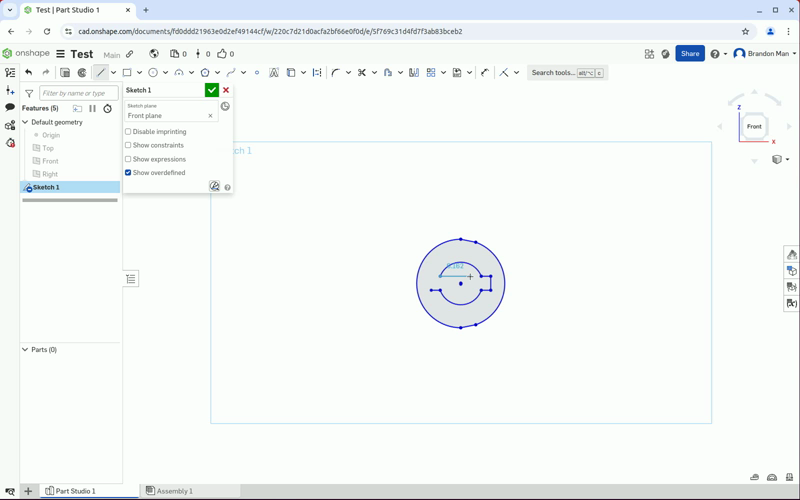
mouse_move(431, 276)
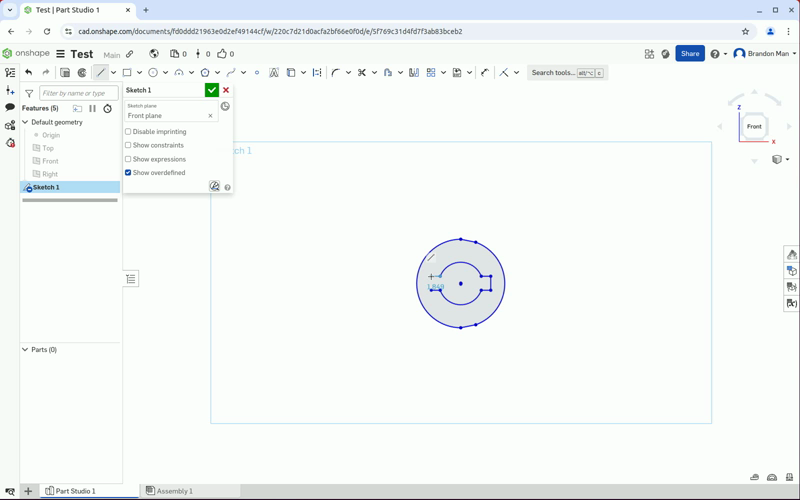
click(431, 276)
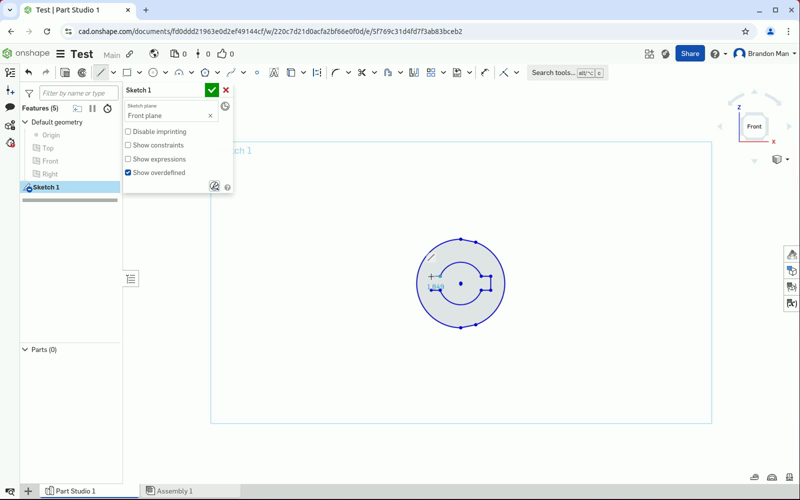
key_up(shift)
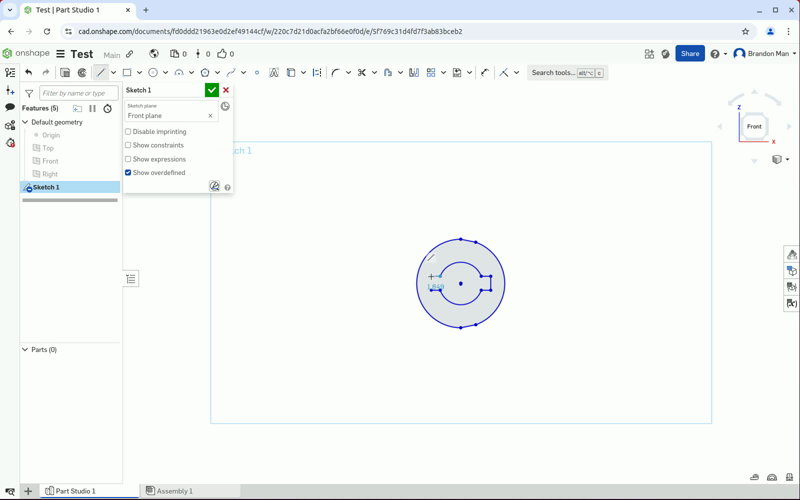
mouse_move(461, 276)
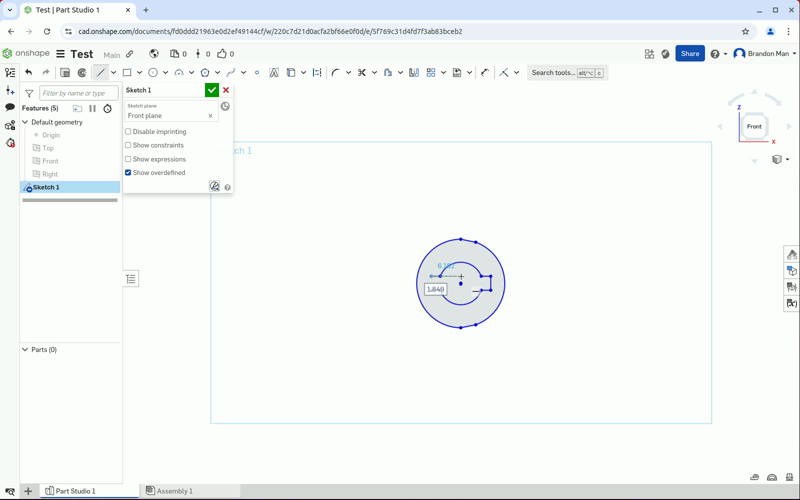
key_down(shift)
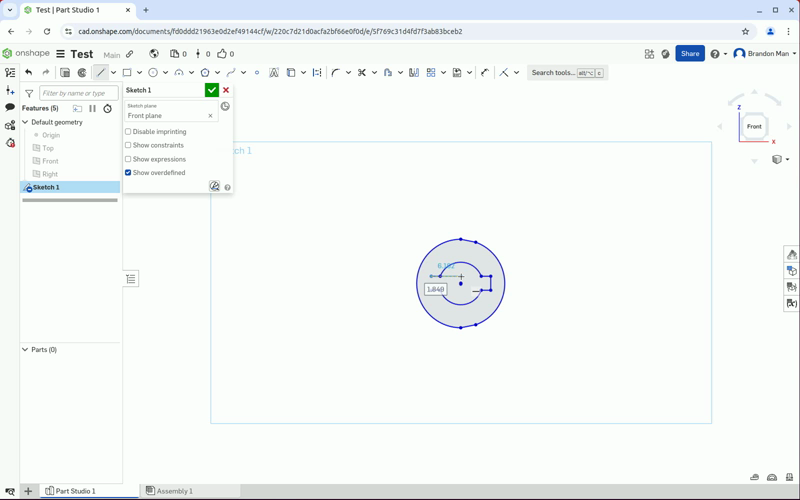
mouse_move(431, 290)
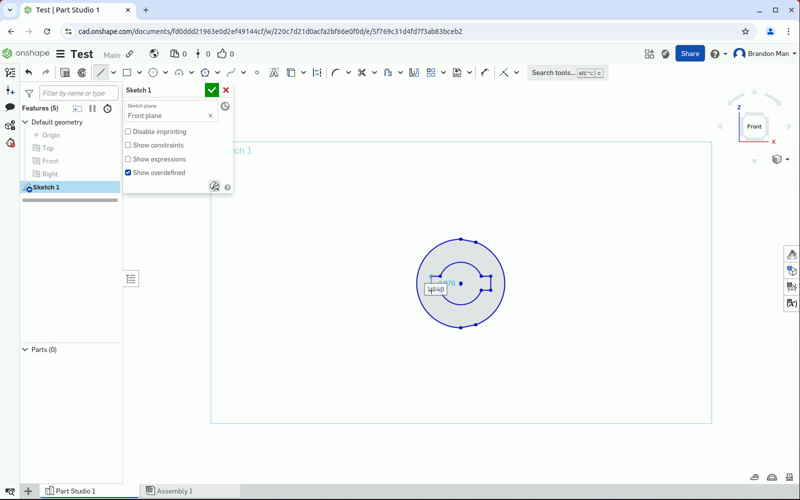
key_up(shift)
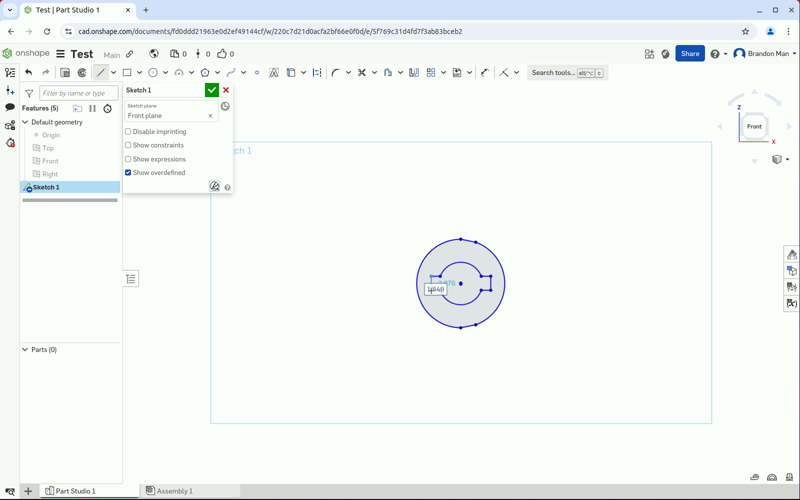
click(431, 290)
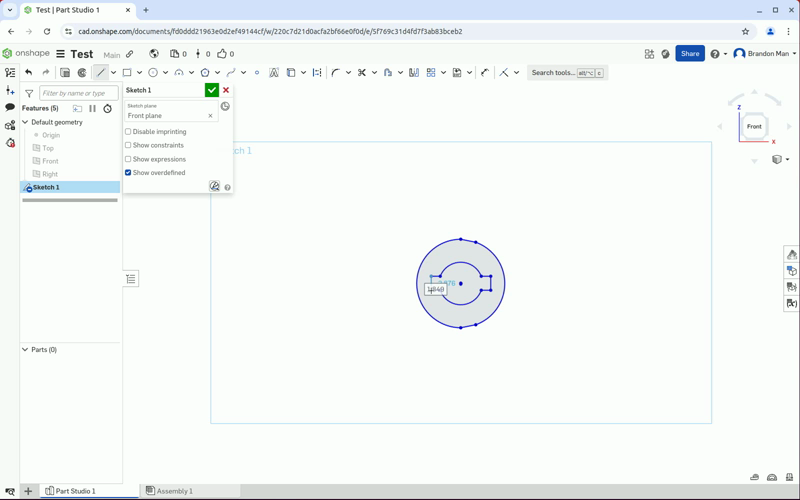
key(esc)
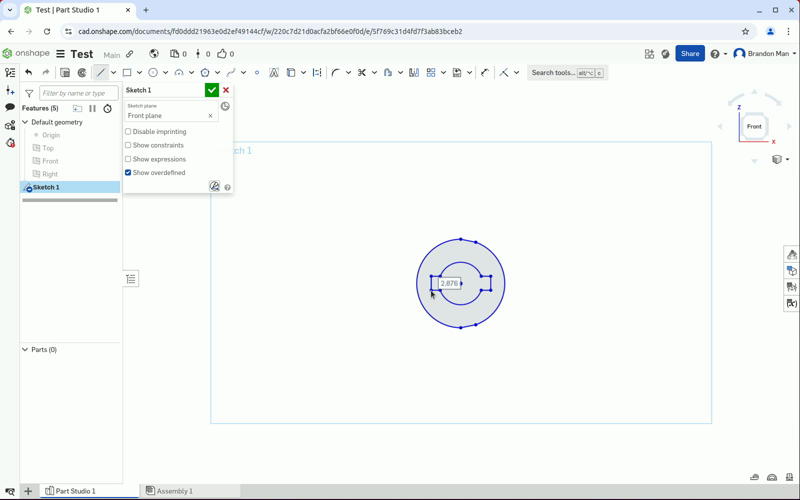
mouse_move(490, 297)
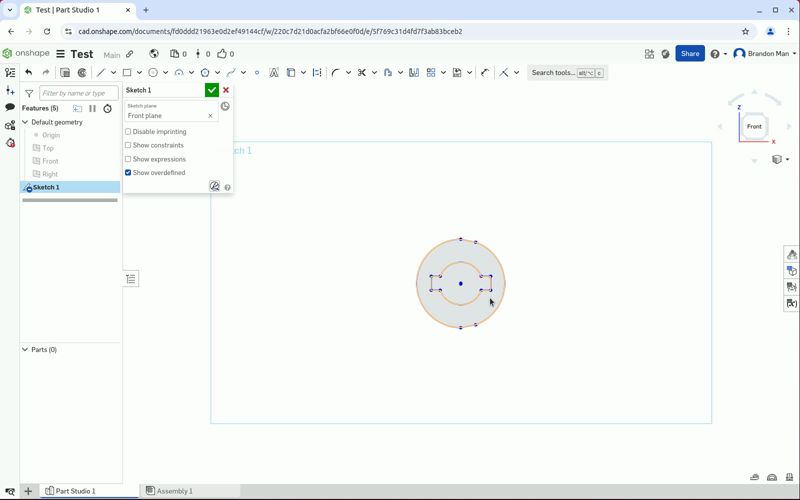
click(490, 297)
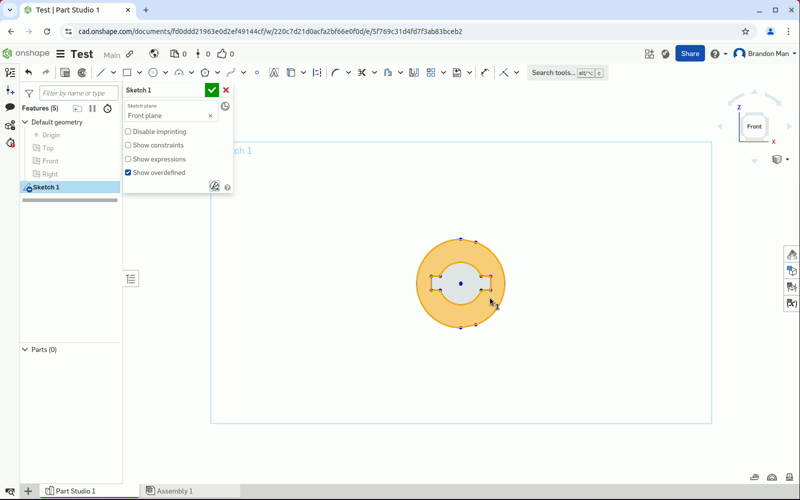
mouse_move(73, 352)
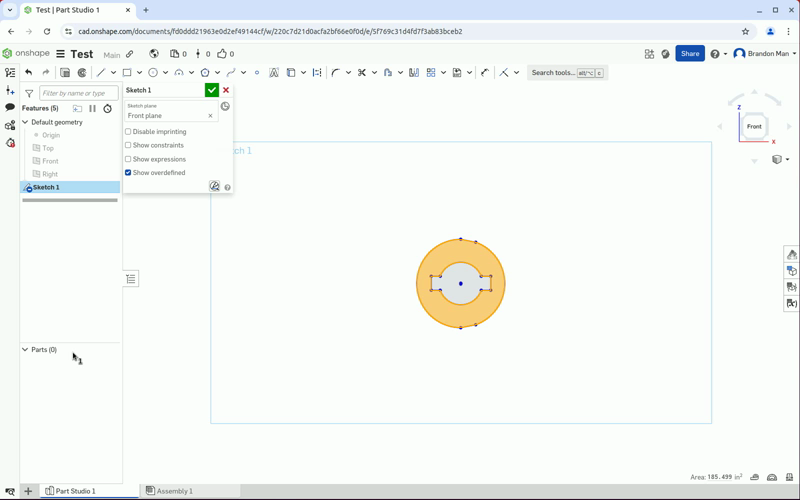
key(shift+y)
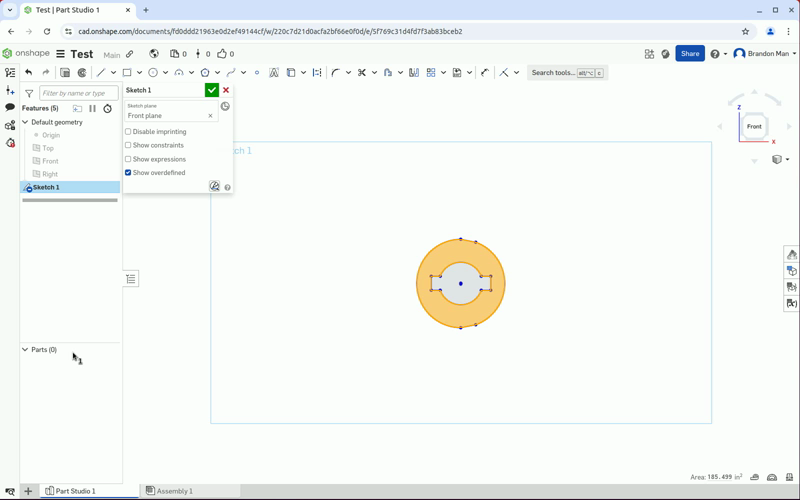
key(shift+e)
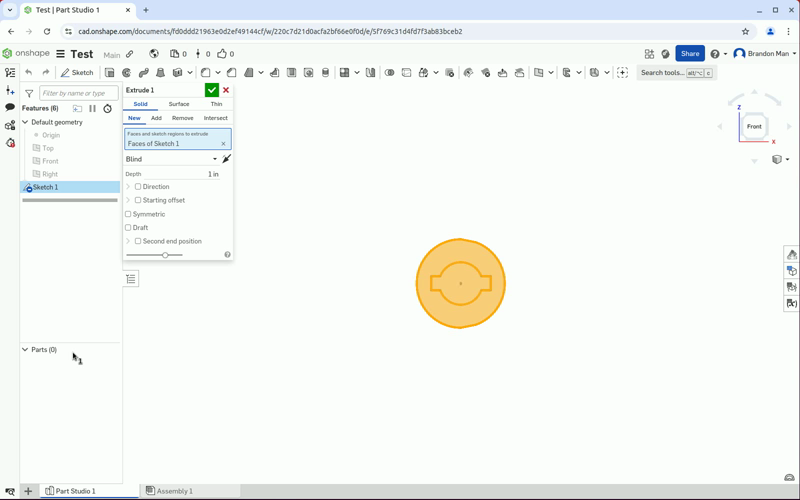
mouse_move(143, 106)
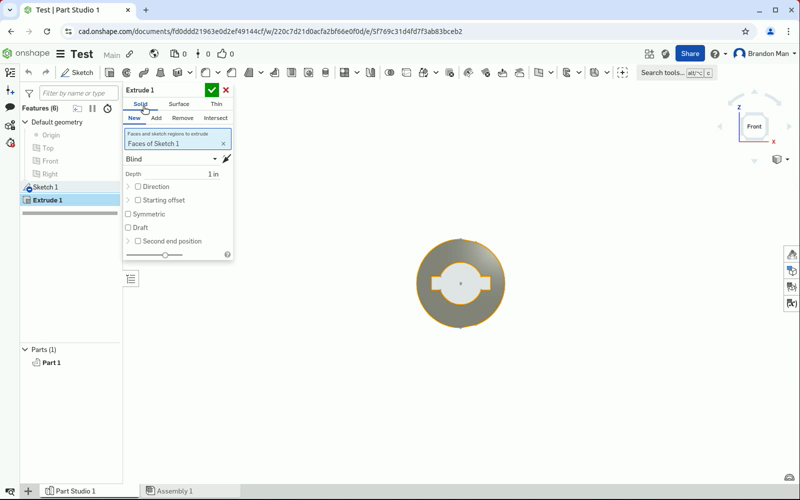
click(143, 106)
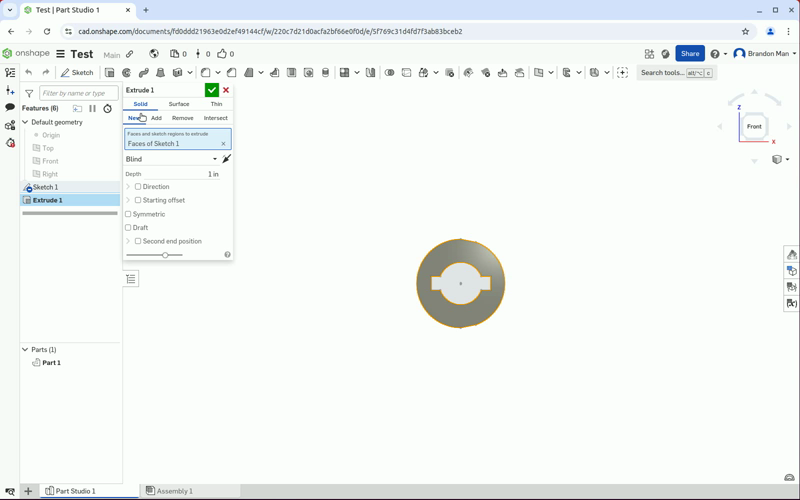
mouse_move(137, 120)
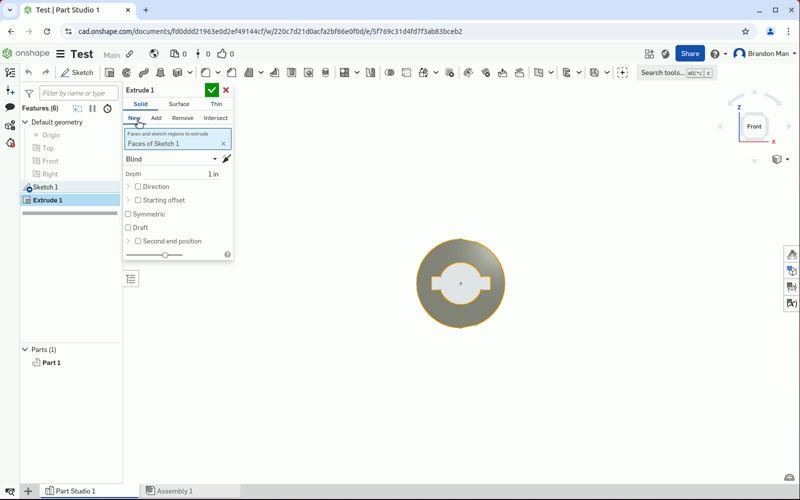
click(137, 120)
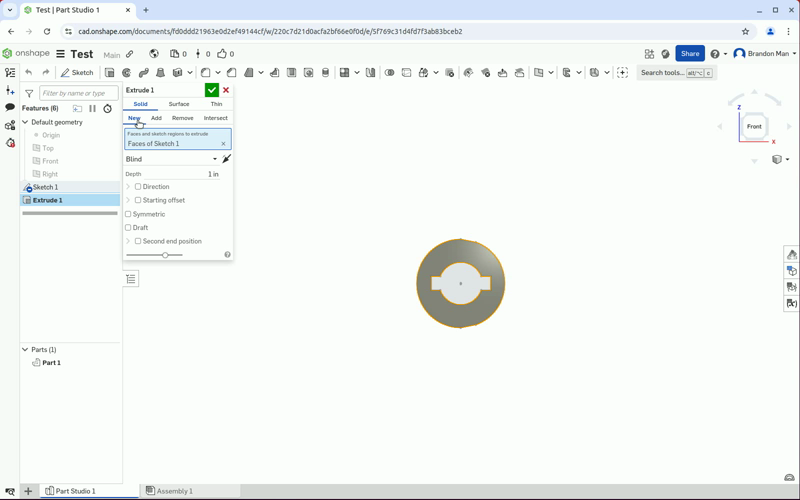
key(tab, 4)
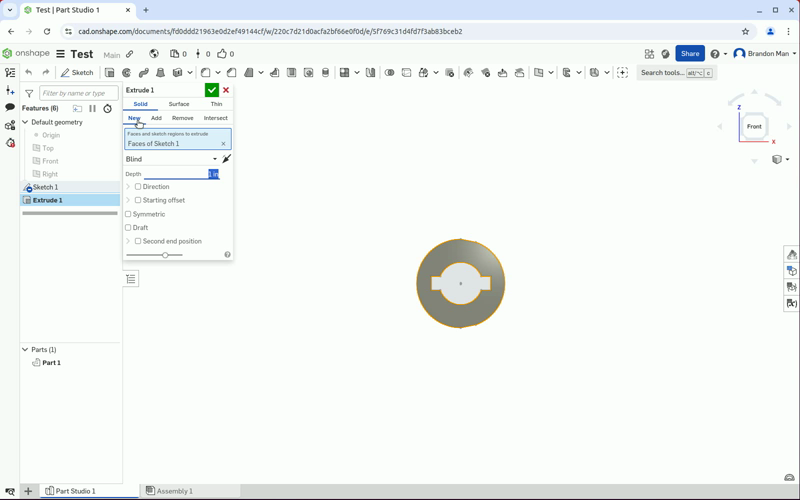
text(7.943)
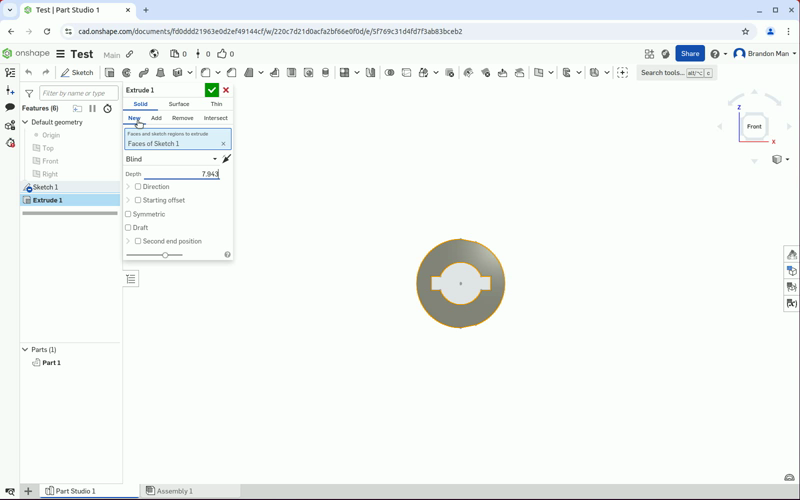
key(enter)
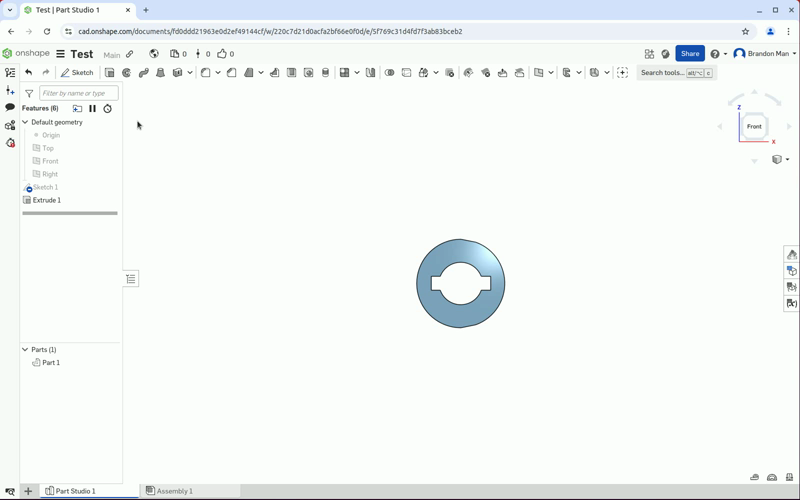
key(shift+h)
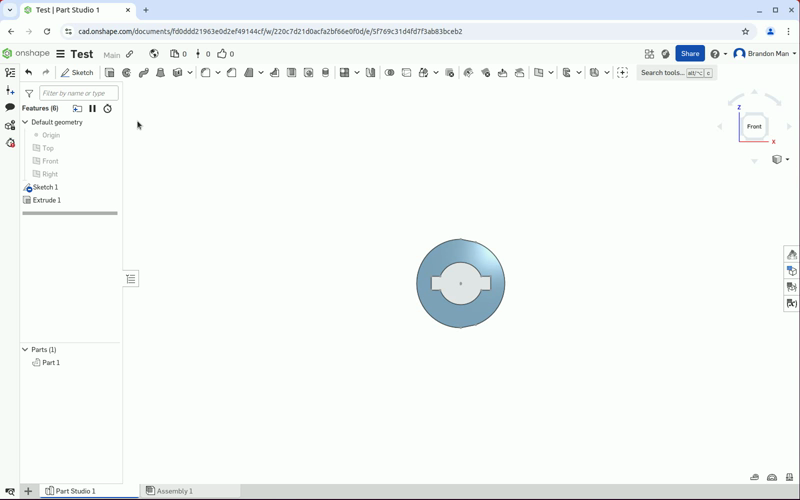
key(shift+h)
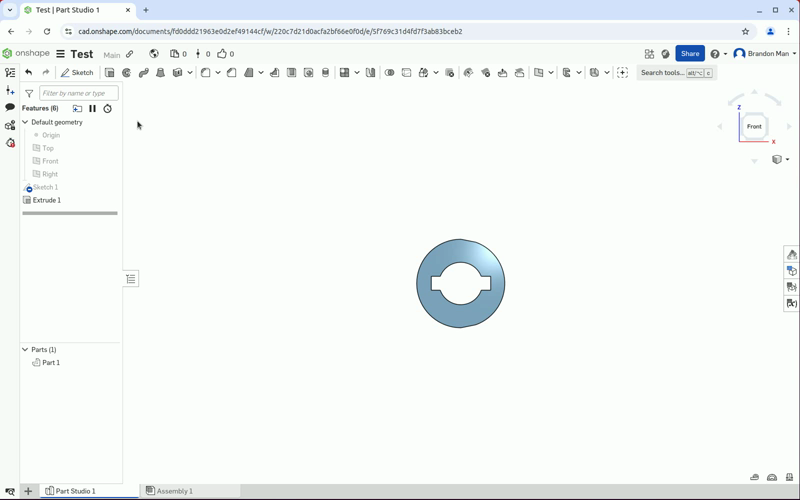
mouse_move(73, 189)
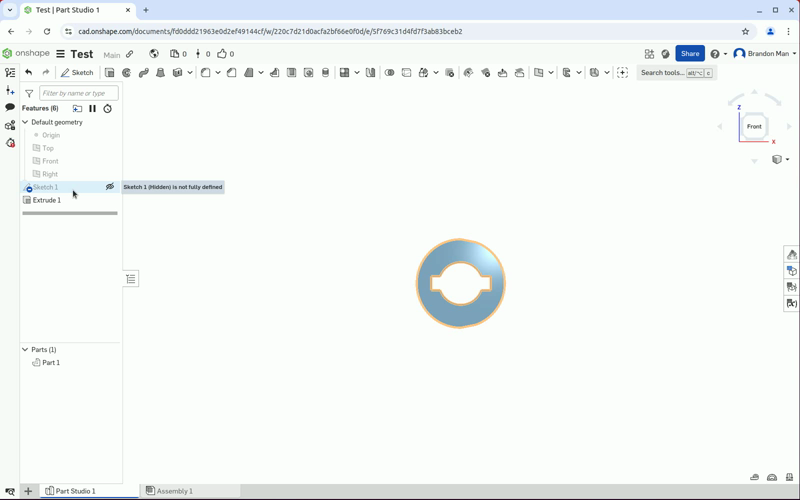
click(73, 189)
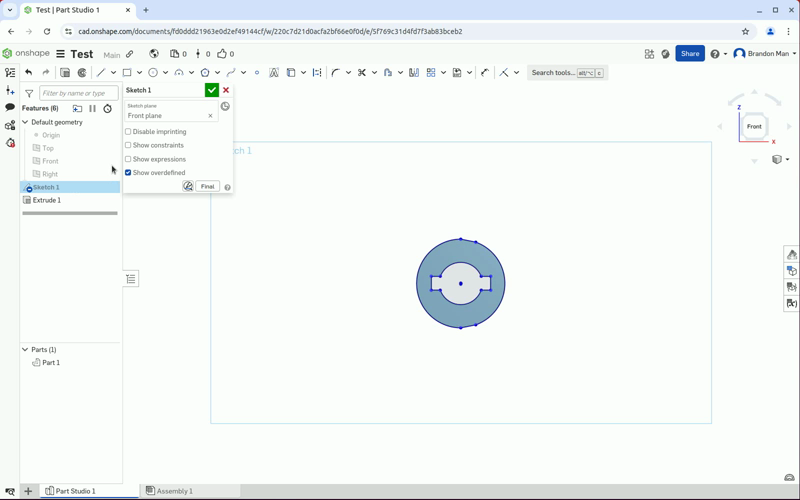
mouse_move(229, 92)
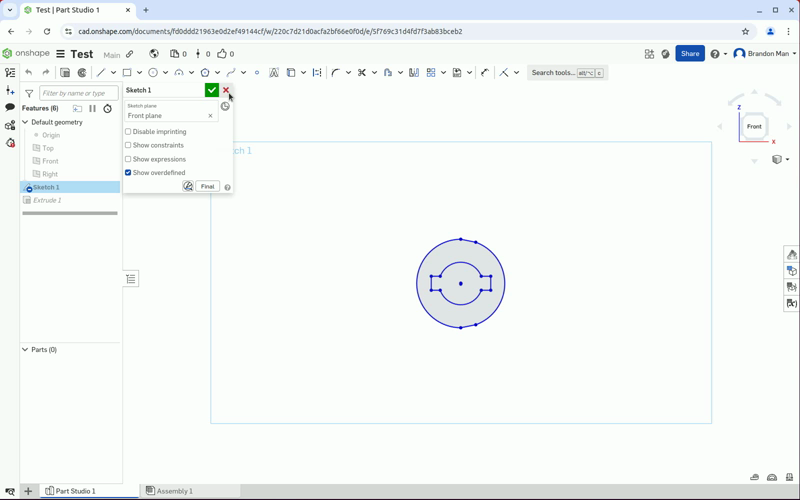
click(229, 92)
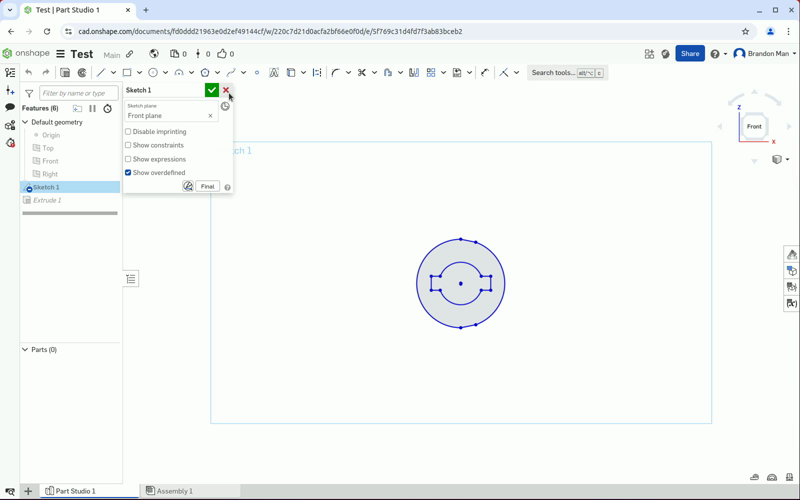
key(shift+s)
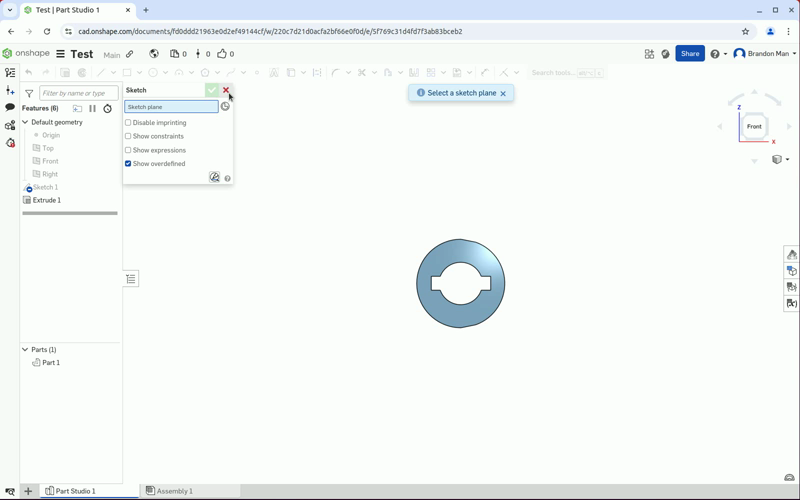
mouse_move(73, 163)
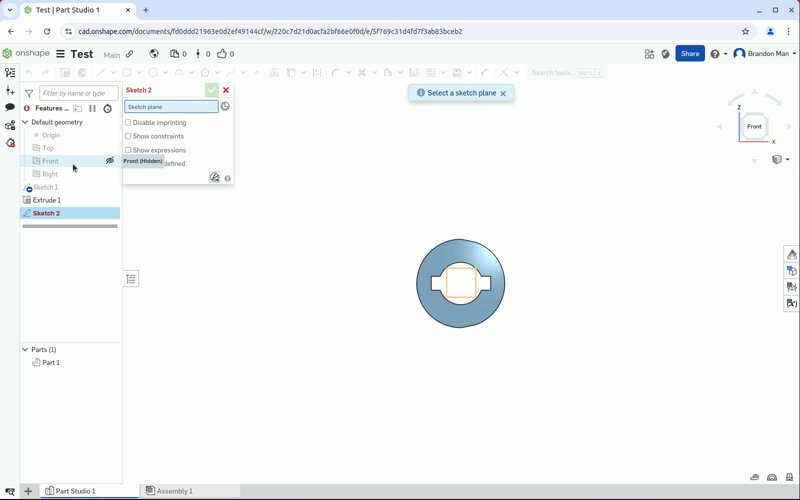
click(73, 163)
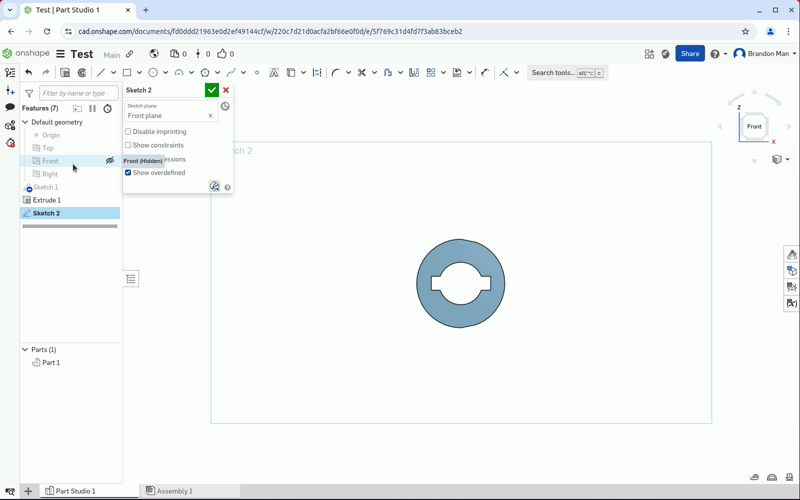
mouse_move(73, 352)
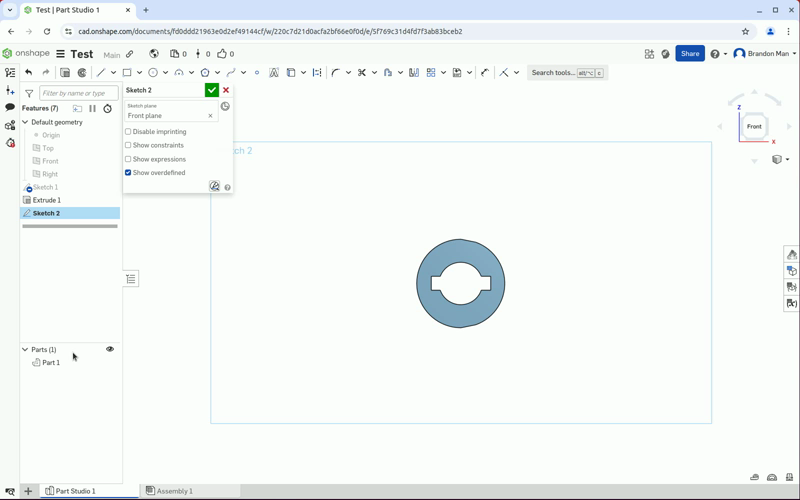
key(y)
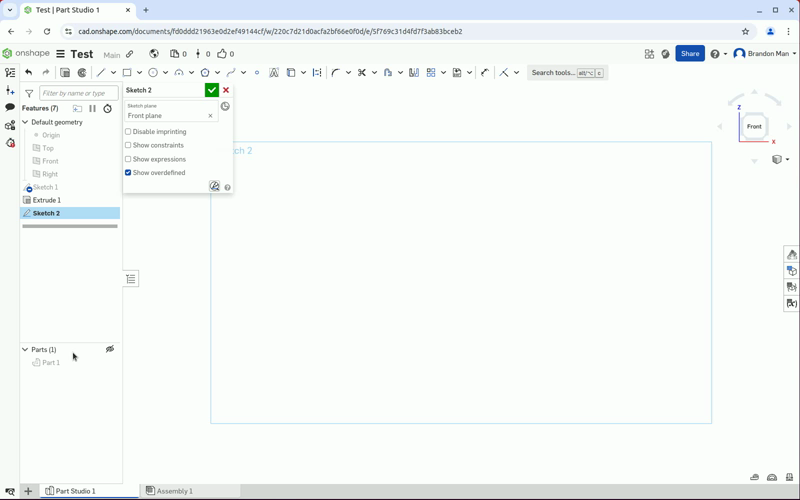
key(l)
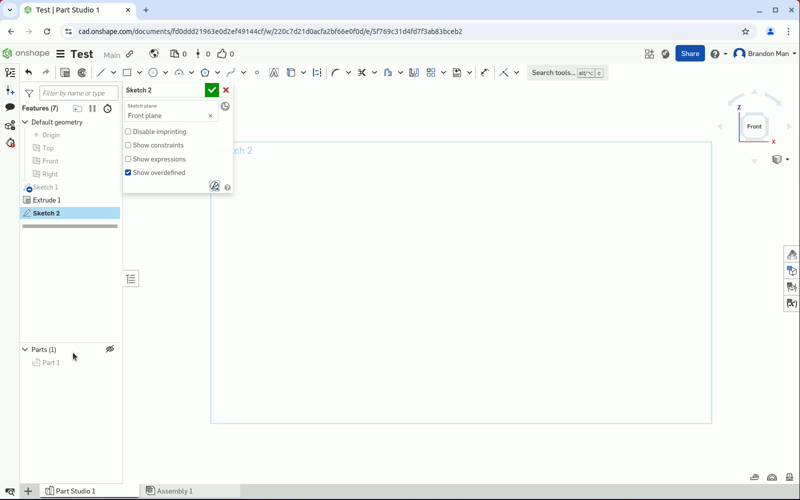
key_down(shift)
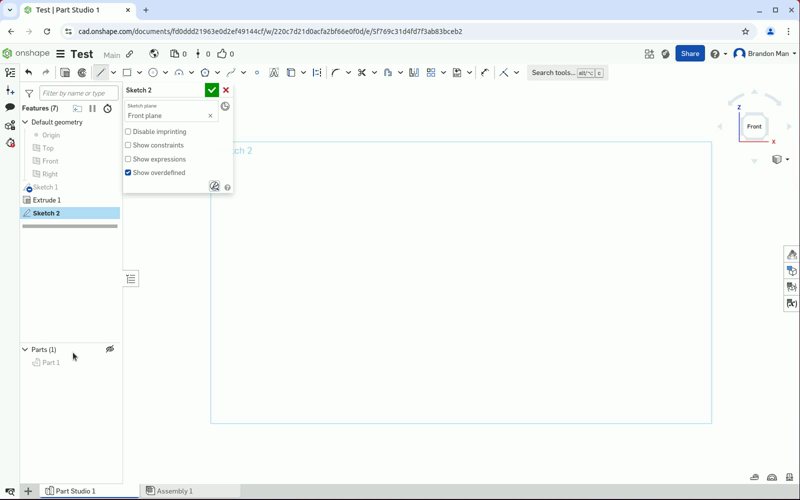
mouse_move(431, 290)
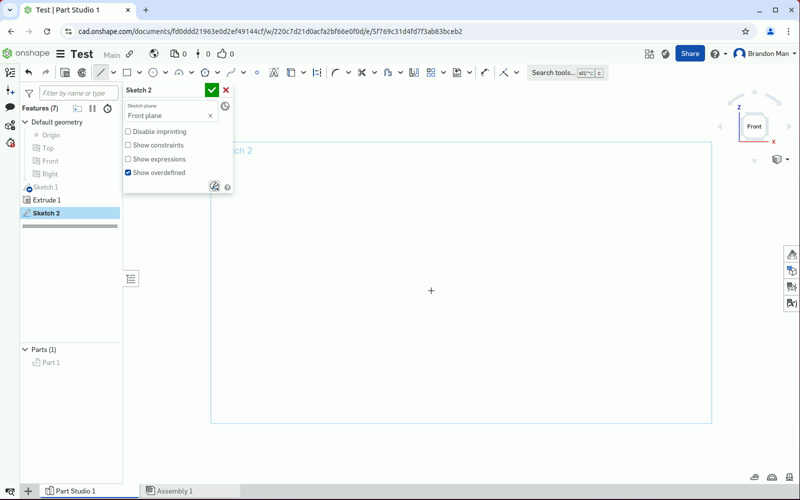
click(431, 290)
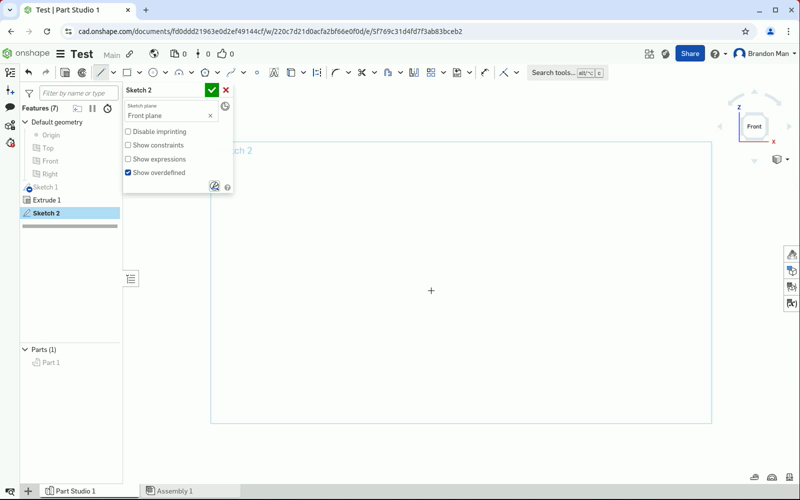
key_up(shift)
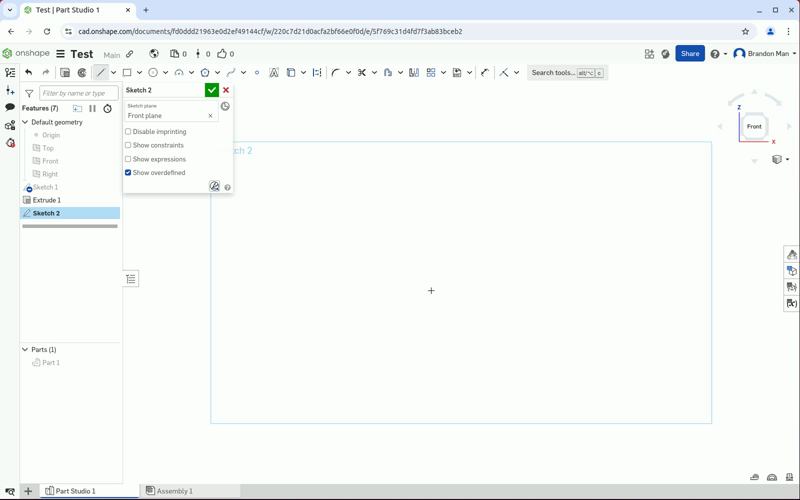
key_down(shift)
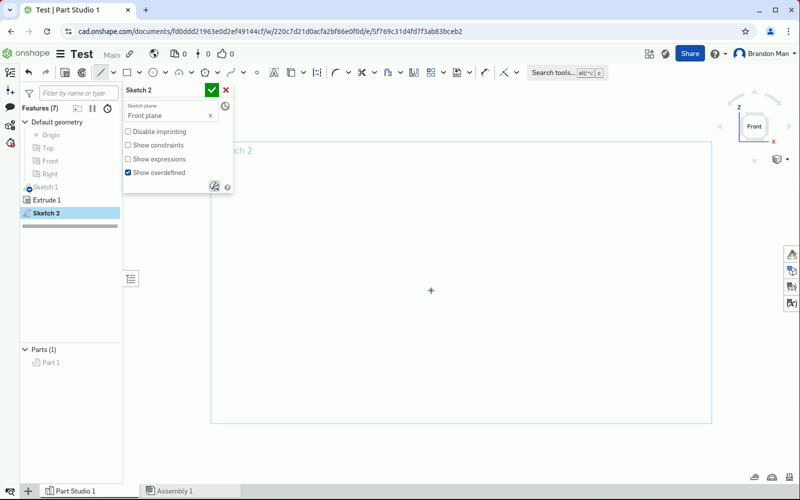
mouse_move(461, 290)
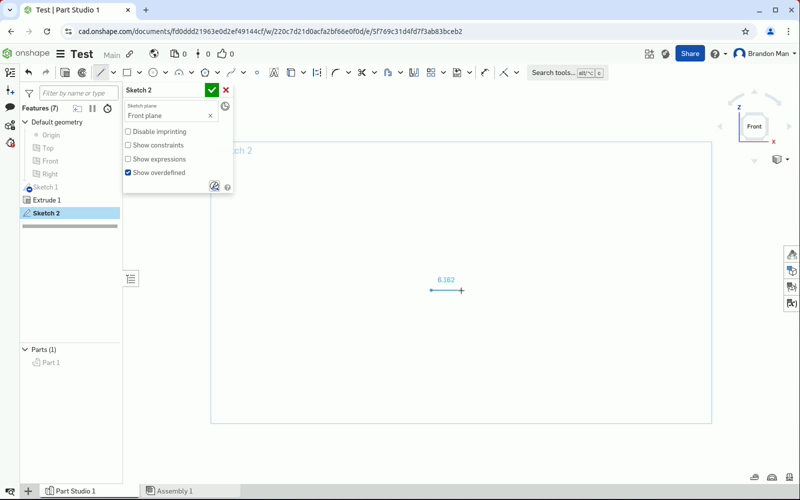
mouse_move(440, 290)
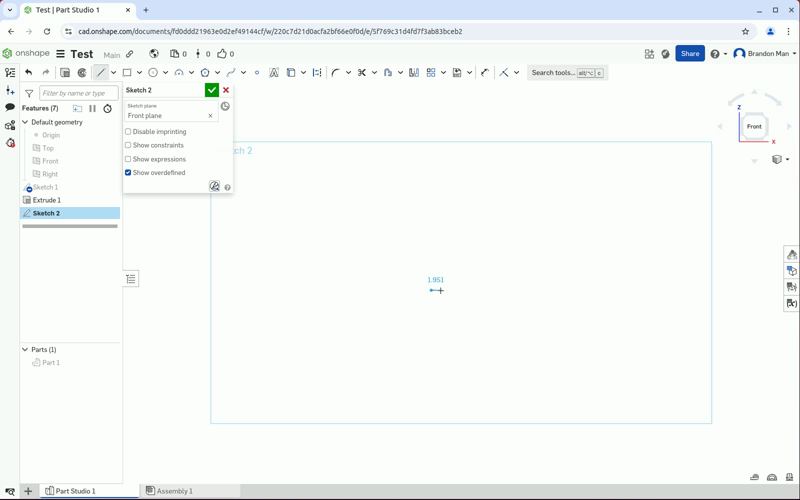
click(440, 290)
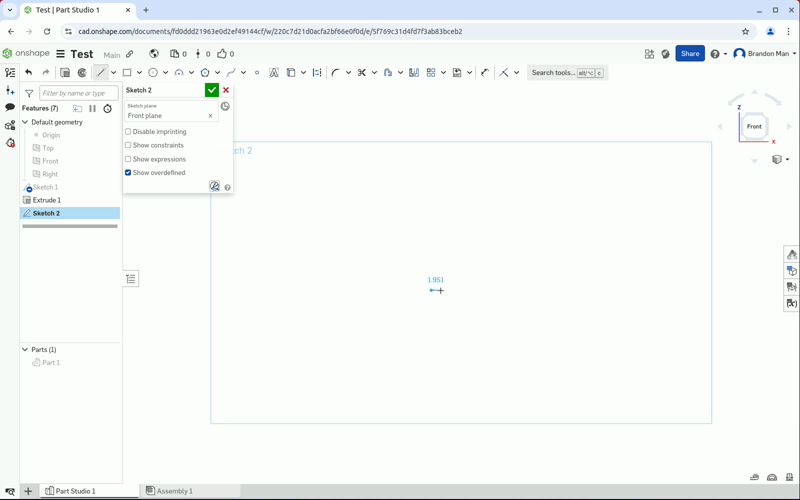
key_up(shift)
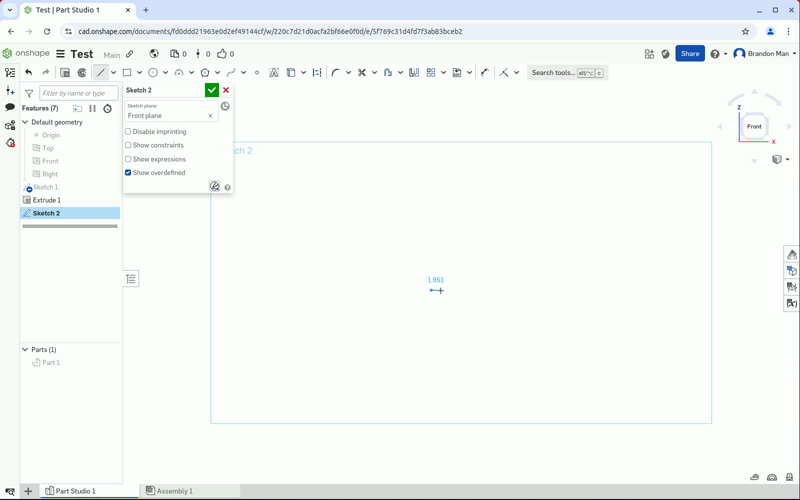
key(esc)
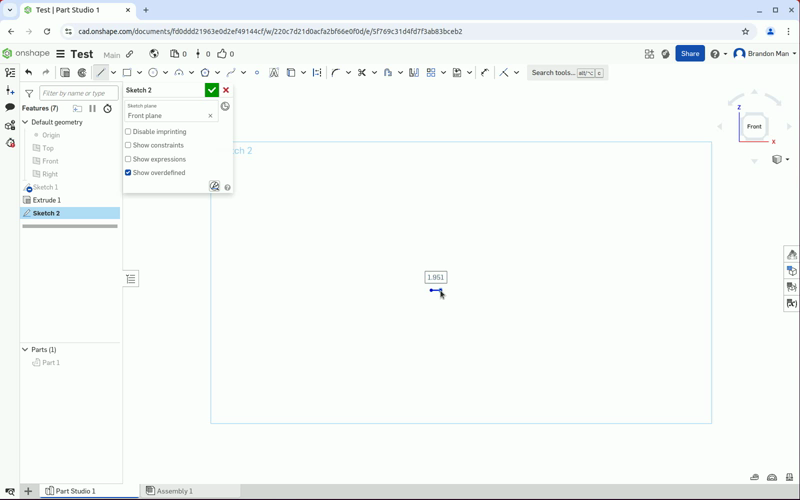
key(a)
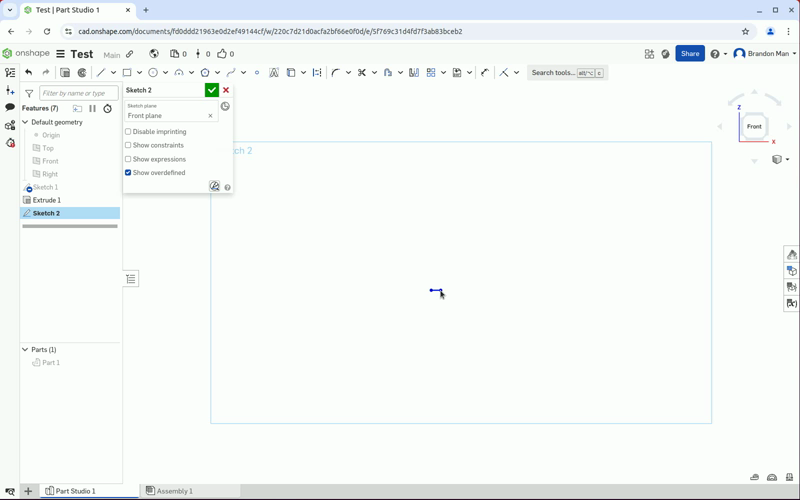
mouse_move(440, 290)
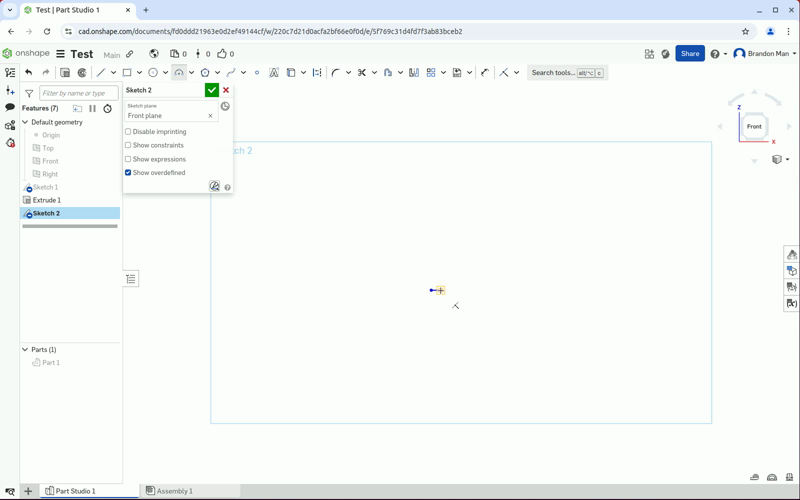
click(440, 290)
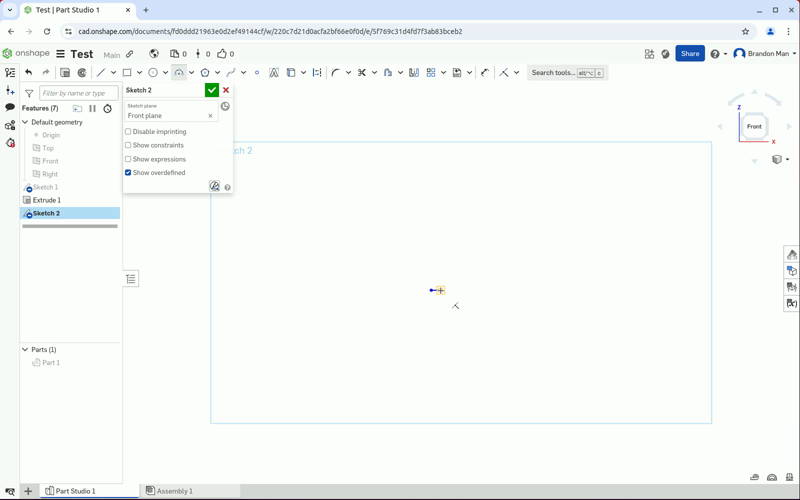
key_down(shift)
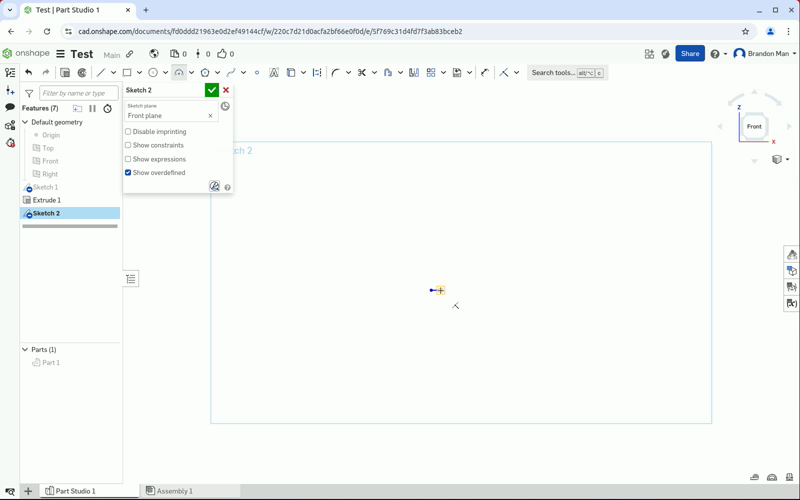
mouse_move(440, 273)
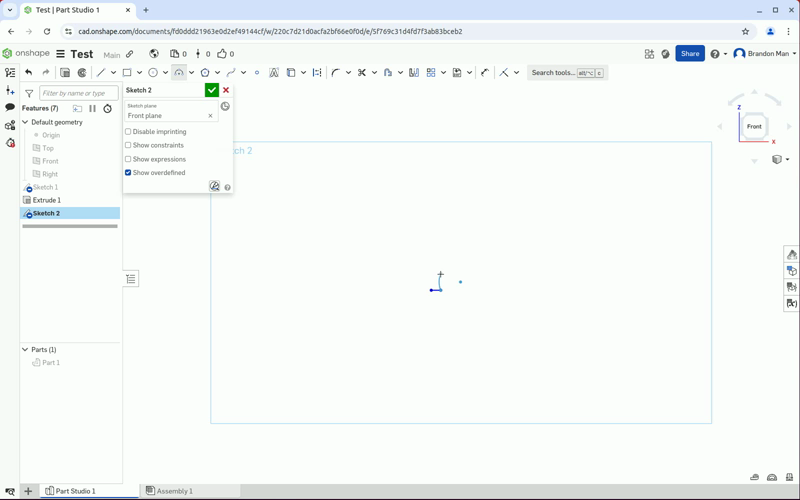
click(440, 273)
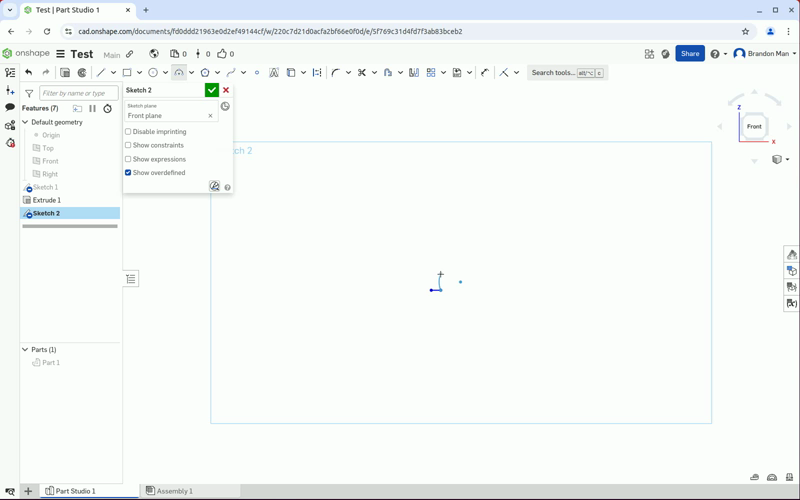
mouse_move(439, 281)
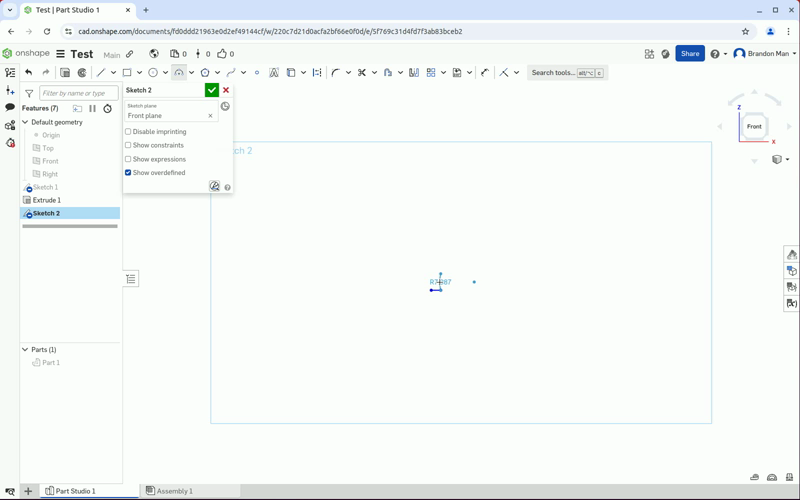
click(439, 281)
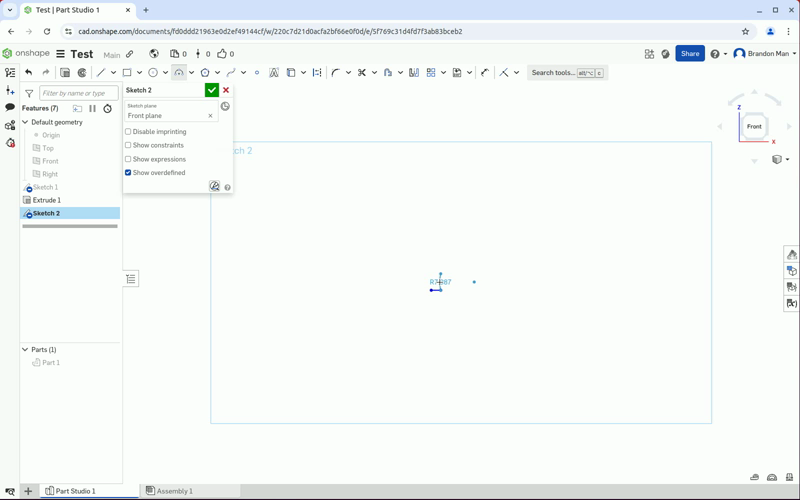
key_up(shift)
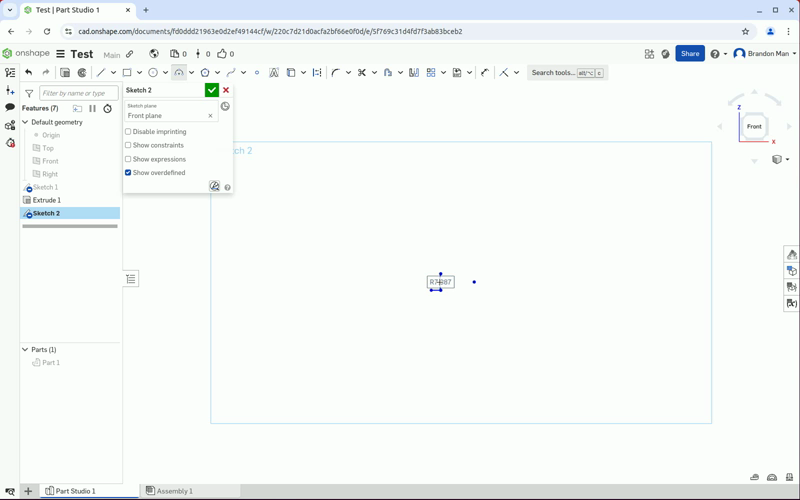
key(esc)
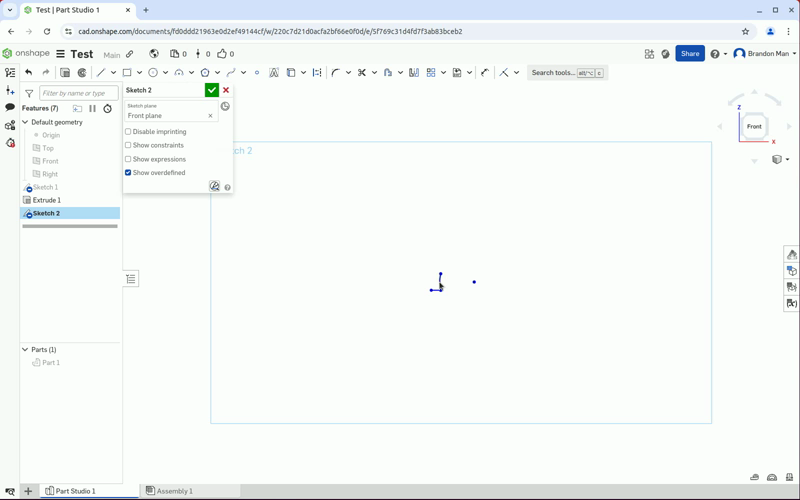
key(l)
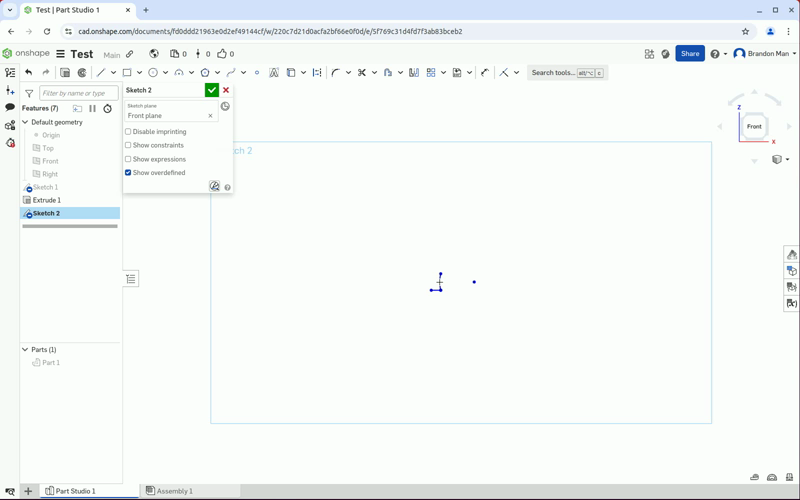
mouse_move(440, 273)
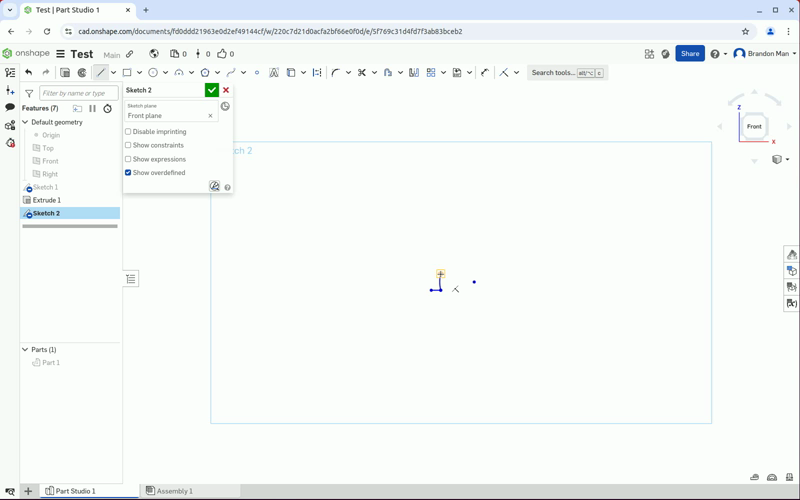
click(440, 273)
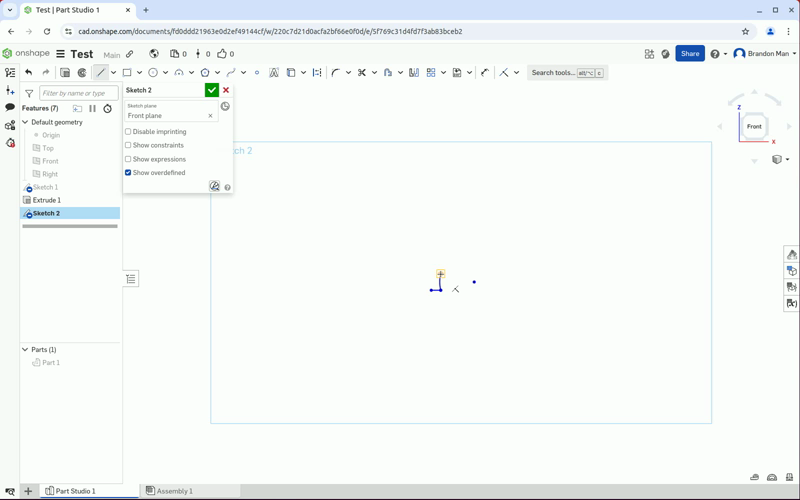
key_down(shift)
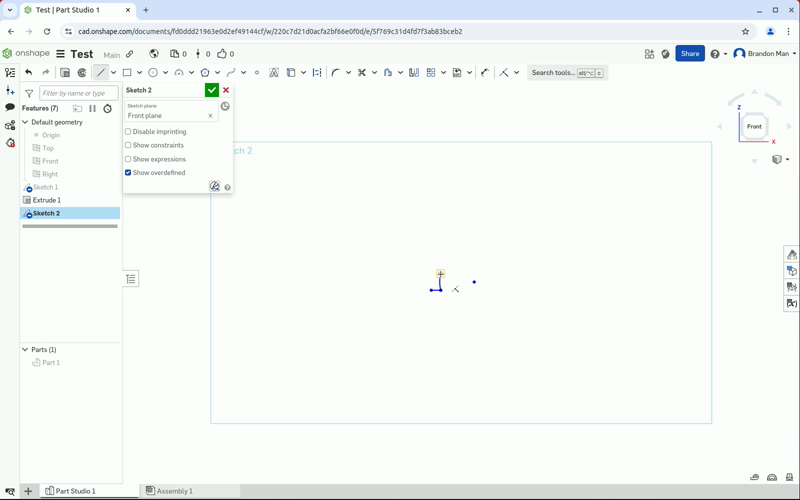
mouse_move(470, 273)
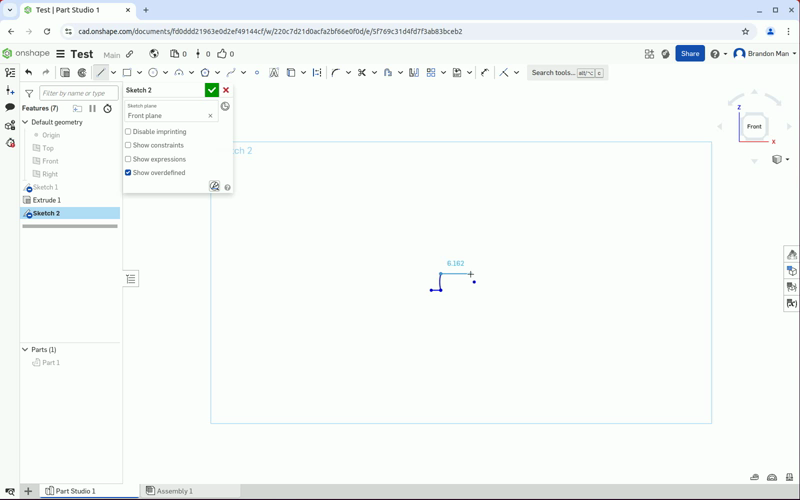
mouse_move(431, 273)
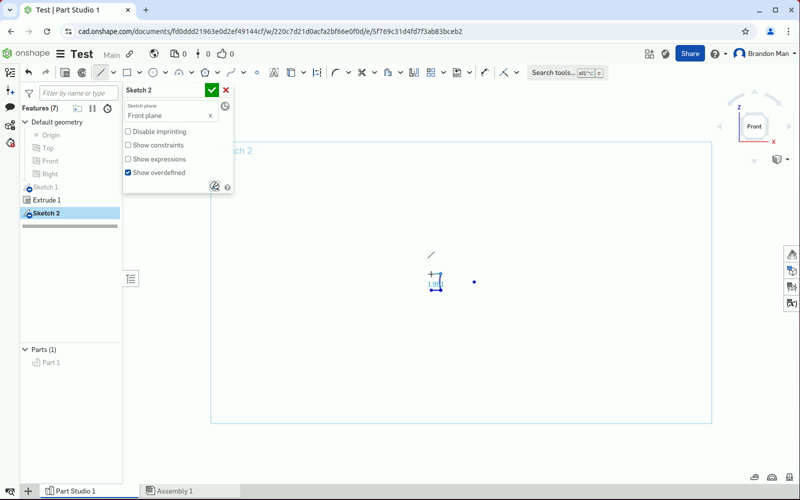
click(431, 273)
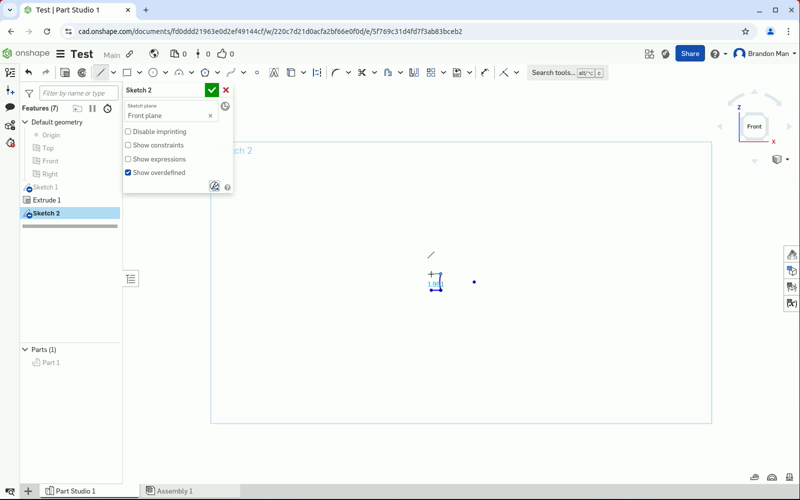
key_up(shift)
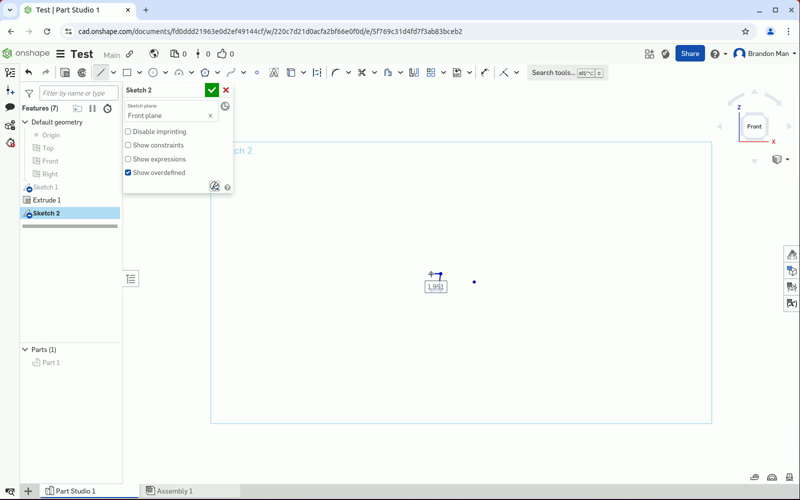
mouse_move(461, 273)
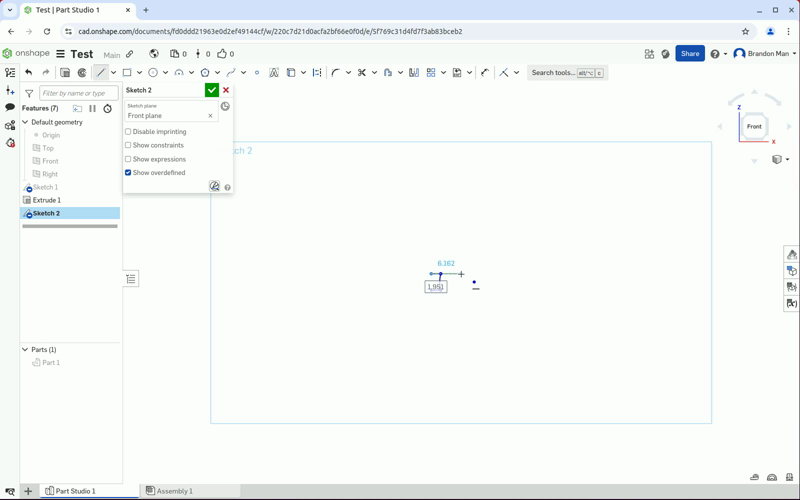
key_down(shift)
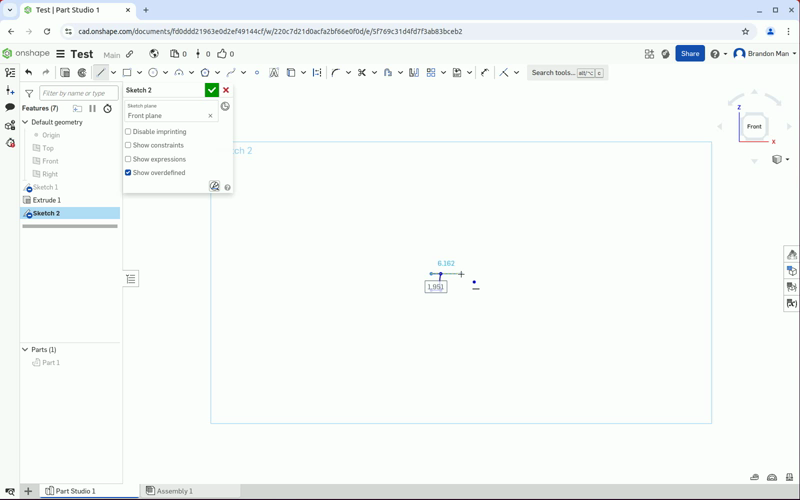
mouse_move(431, 290)
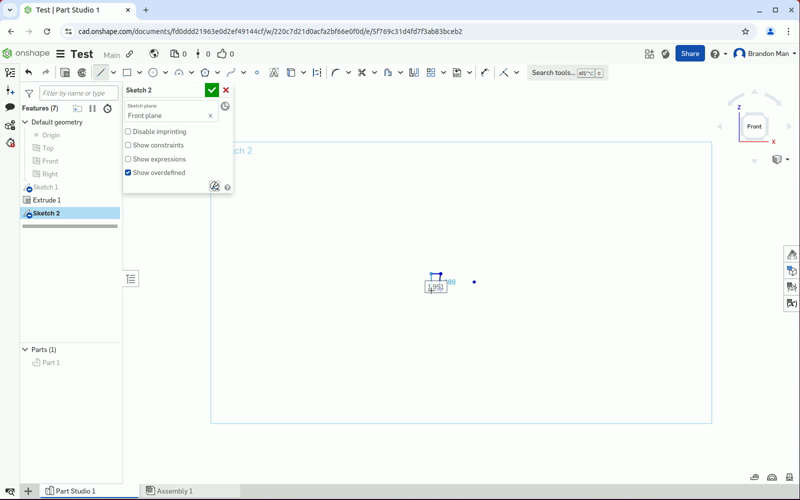
key_up(shift)
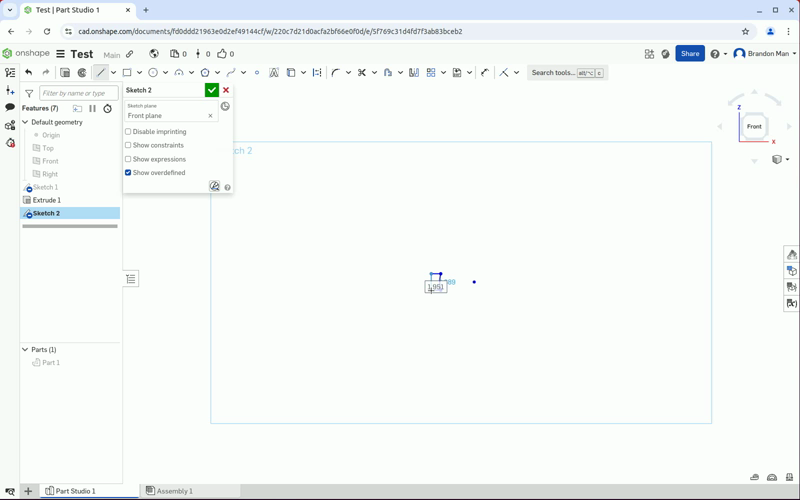
click(431, 290)
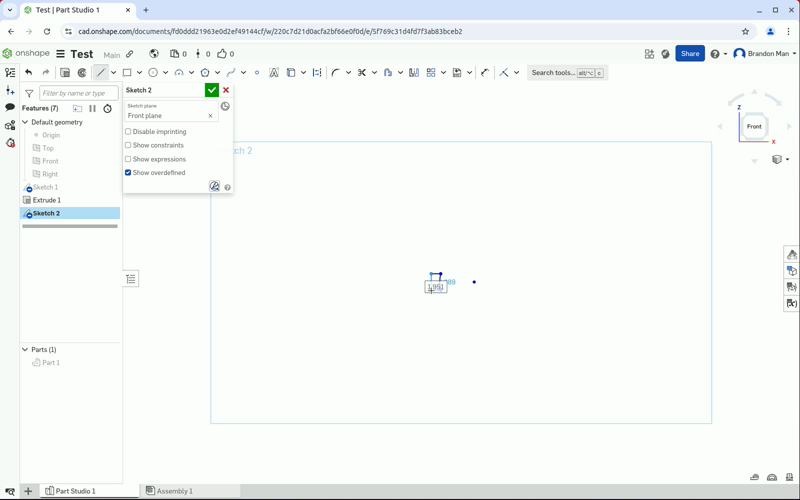
key(esc)
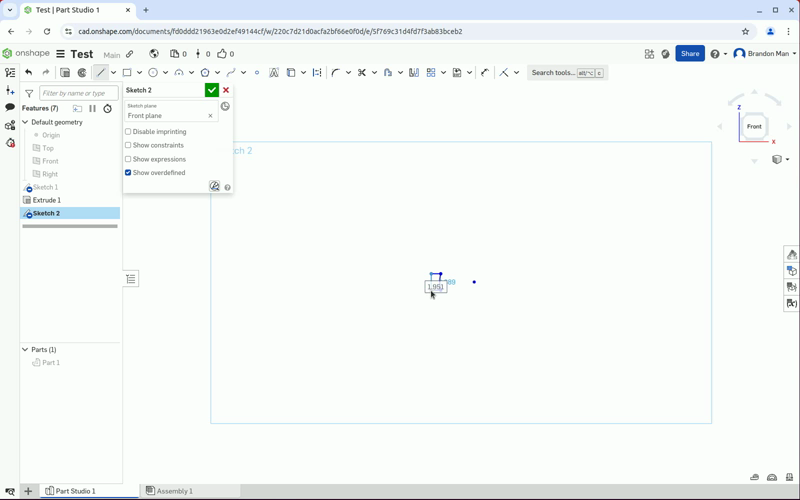
mouse_move(439, 280)
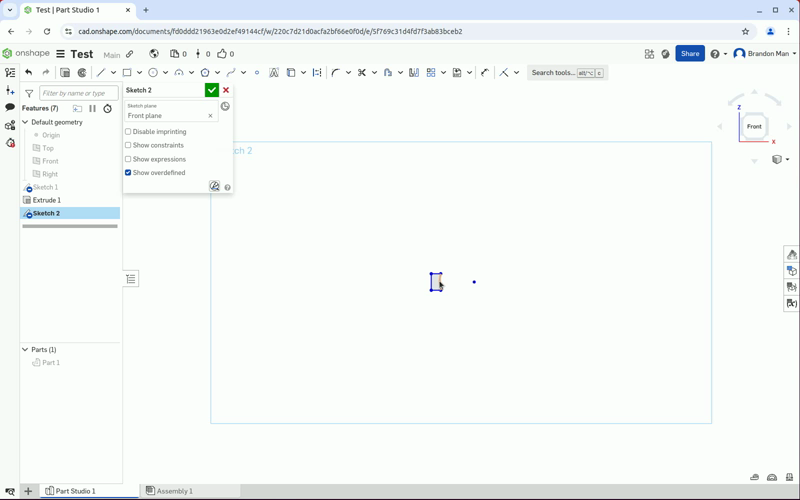
scroll(6)
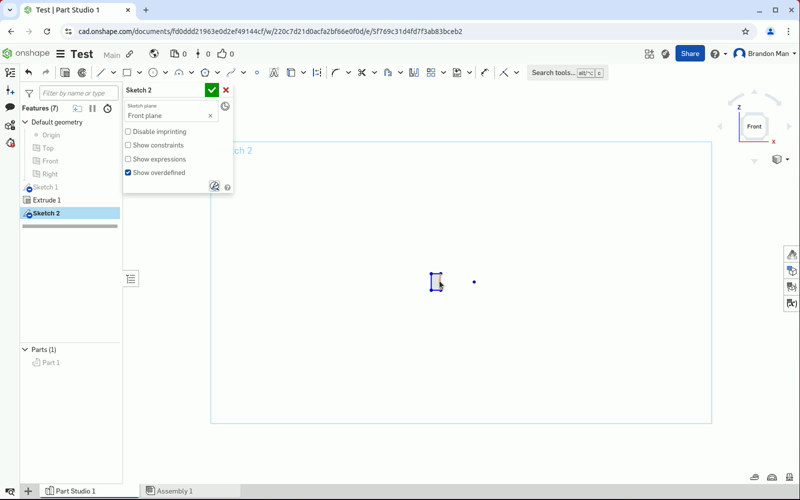
scroll(6)
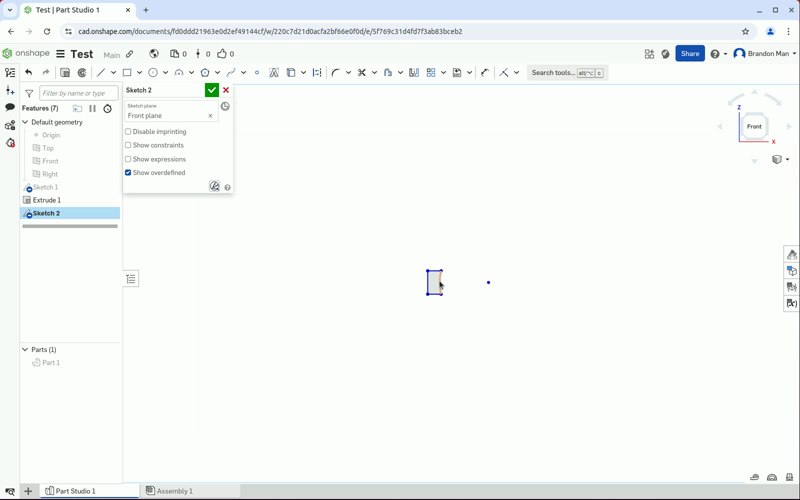
scroll(6)
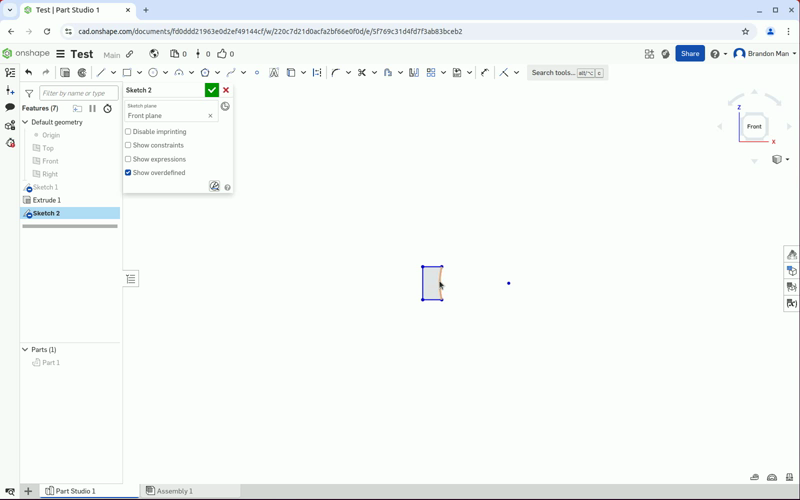
scroll(6)
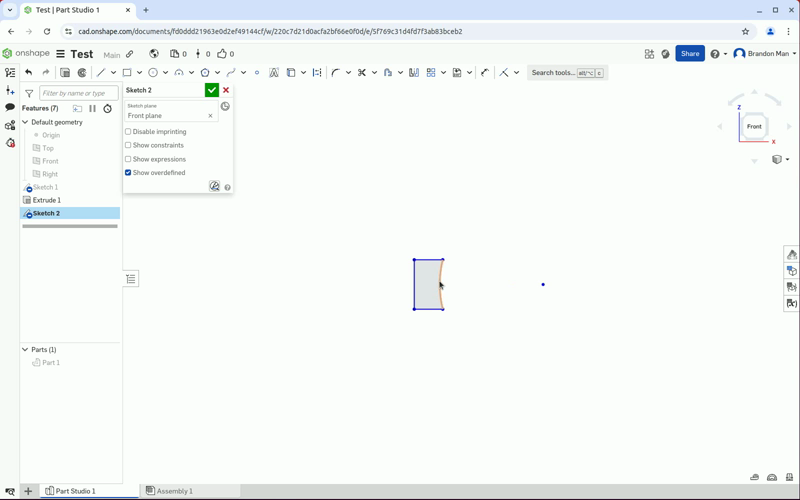
scroll(6)
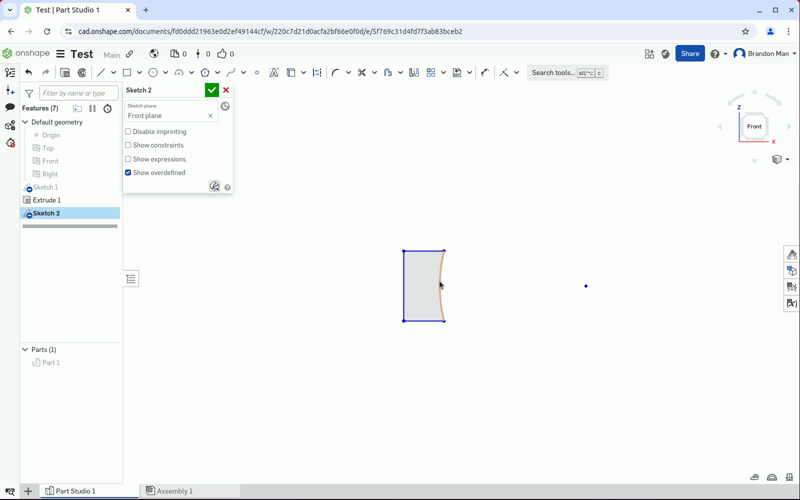
scroll(6)
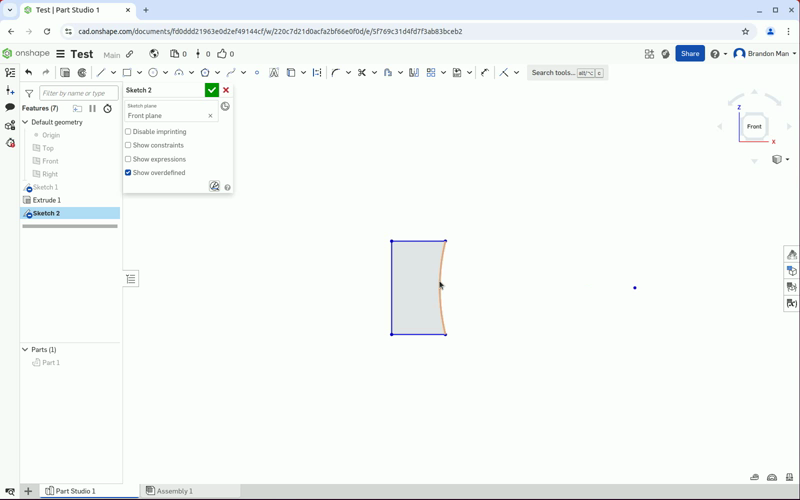
scroll(6)
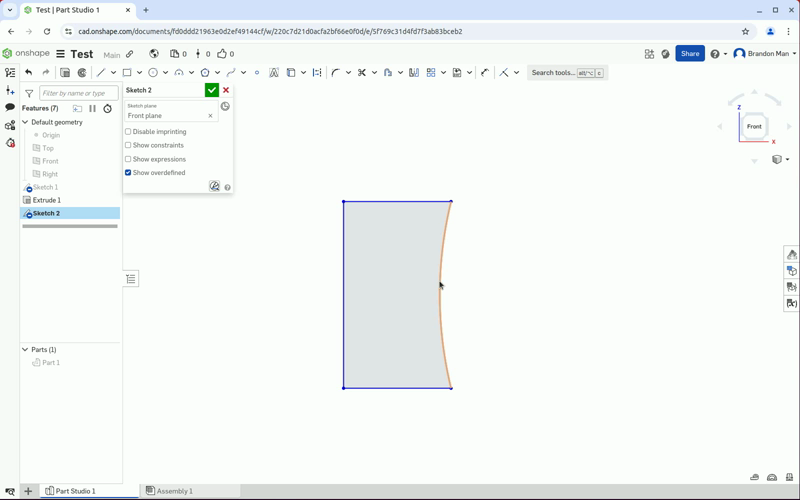
click(439, 280)
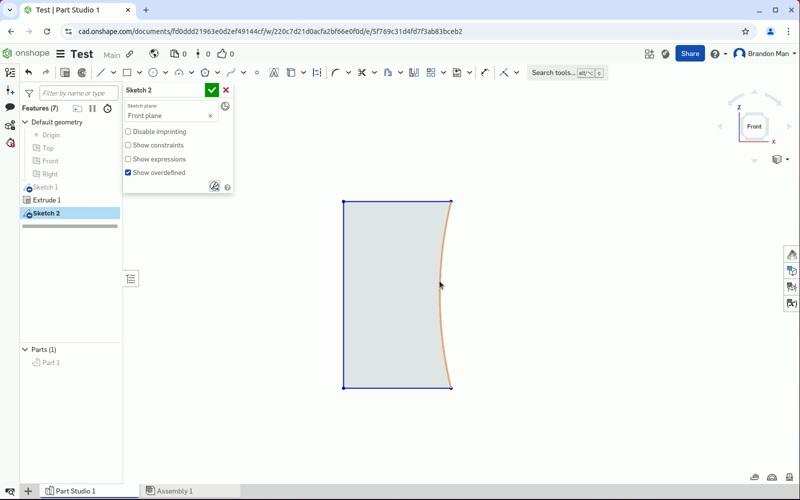
scroll(-6)
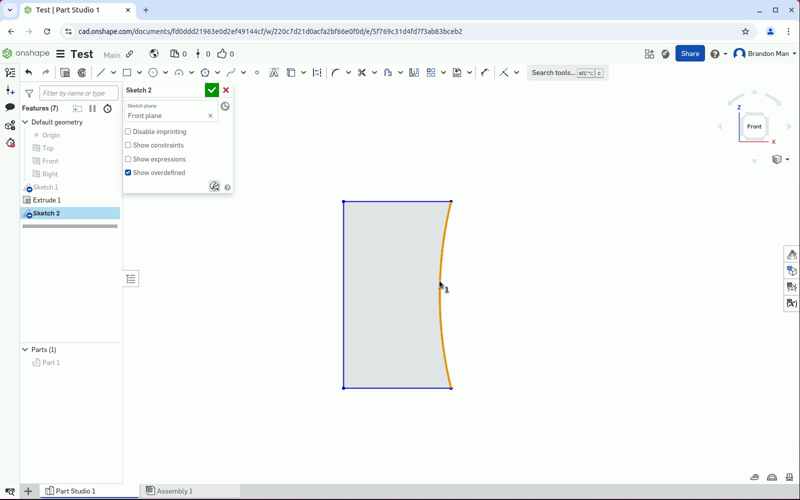
scroll(-6)
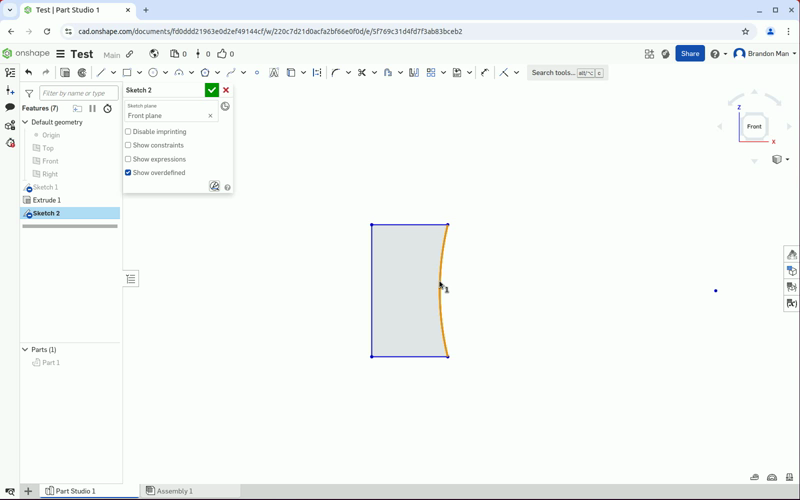
scroll(-6)
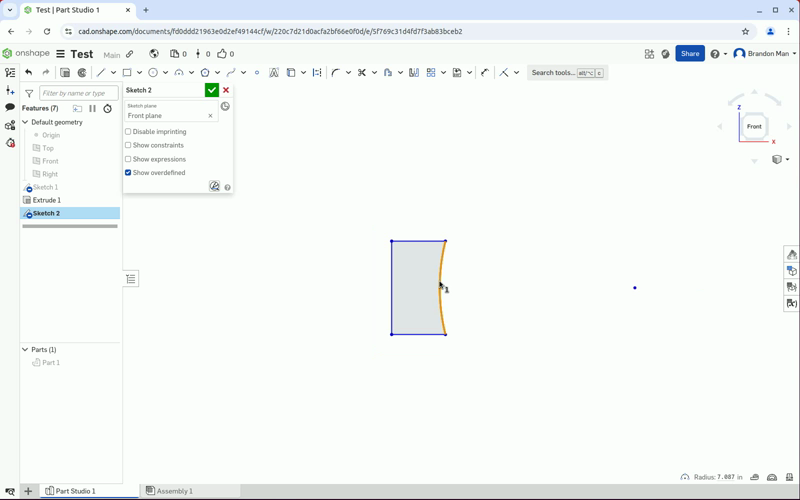
scroll(-6)
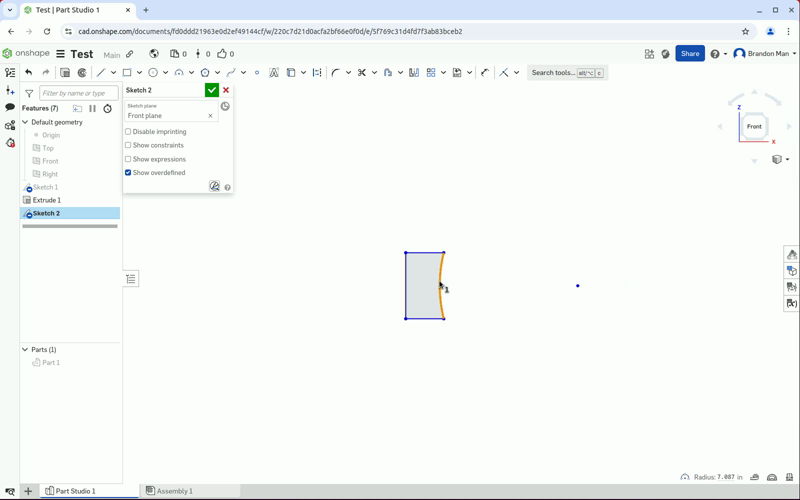
scroll(-6)
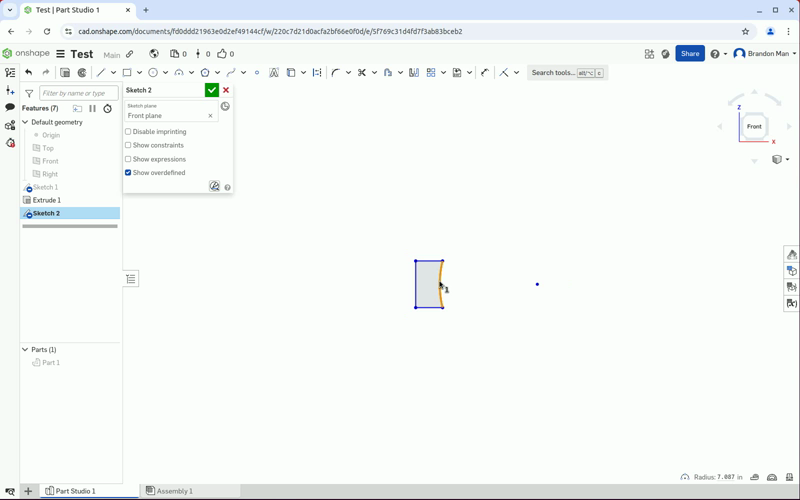
scroll(-6)
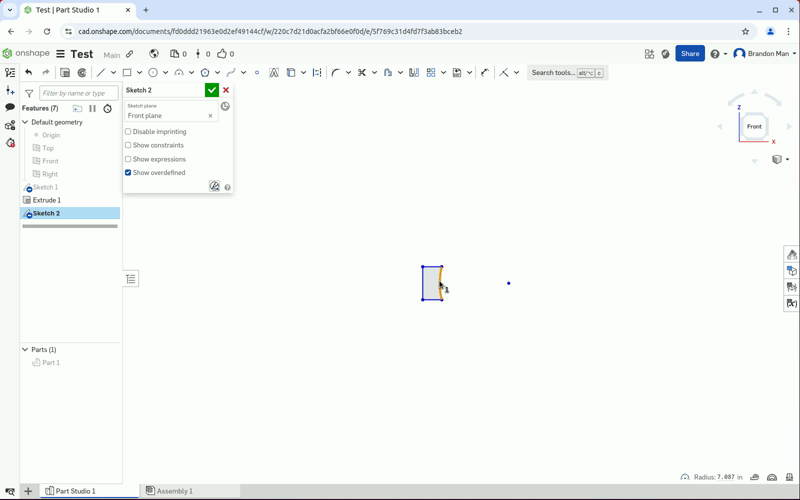
scroll(-6)
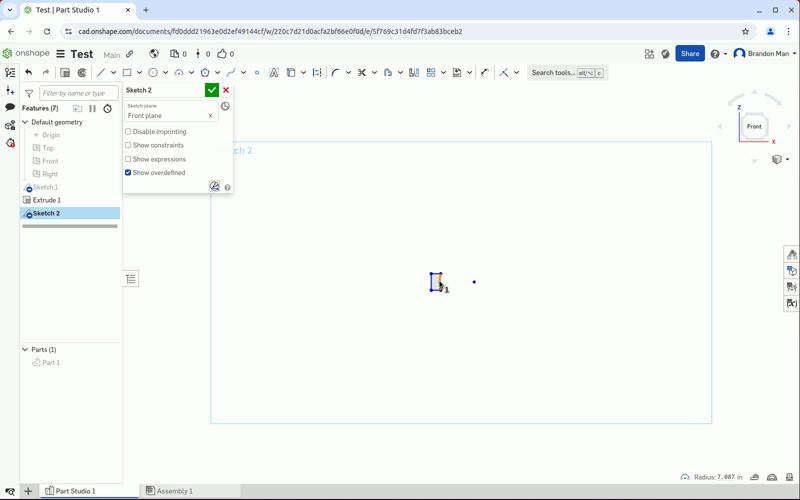
mouse_move(73, 352)
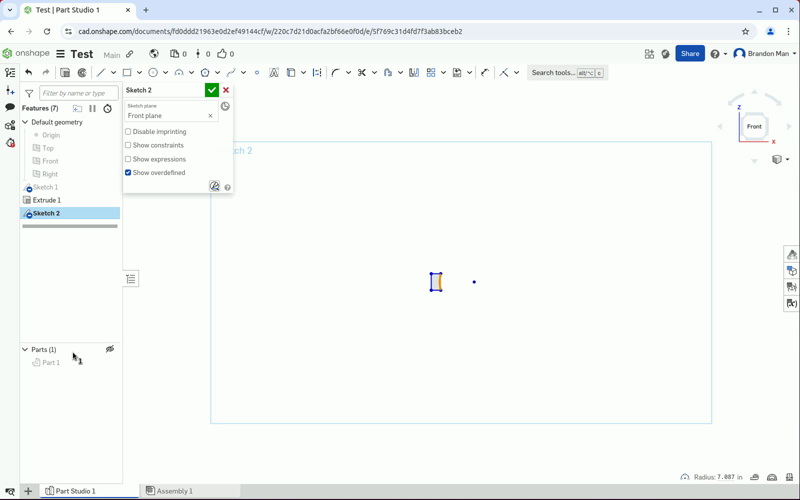
key(shift+y)
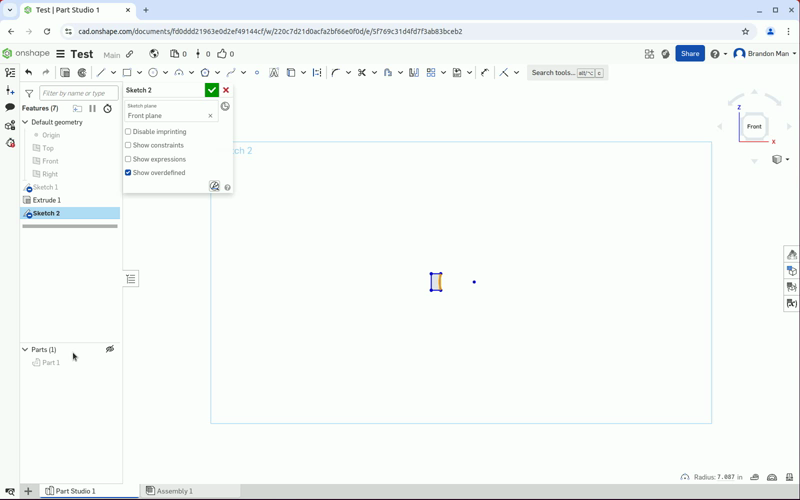
key(shift+e)
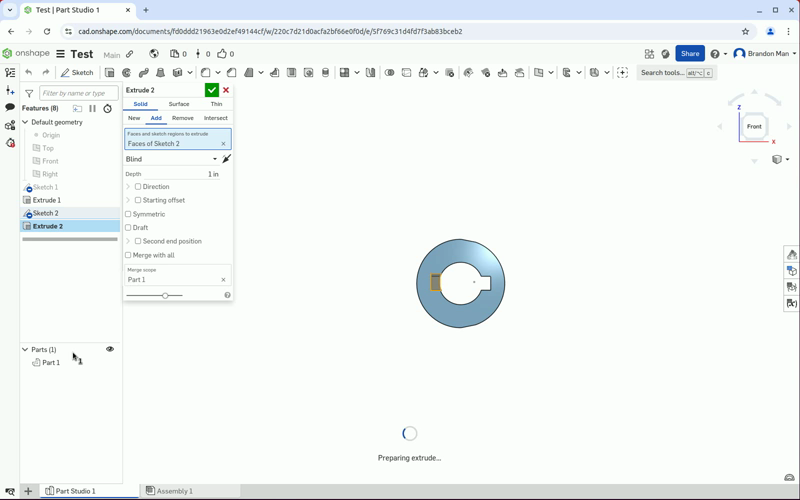
mouse_move(143, 106)
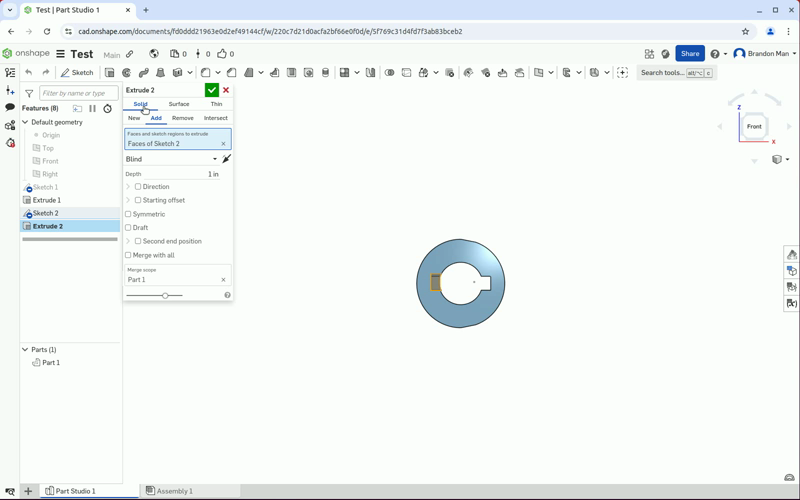
click(143, 106)
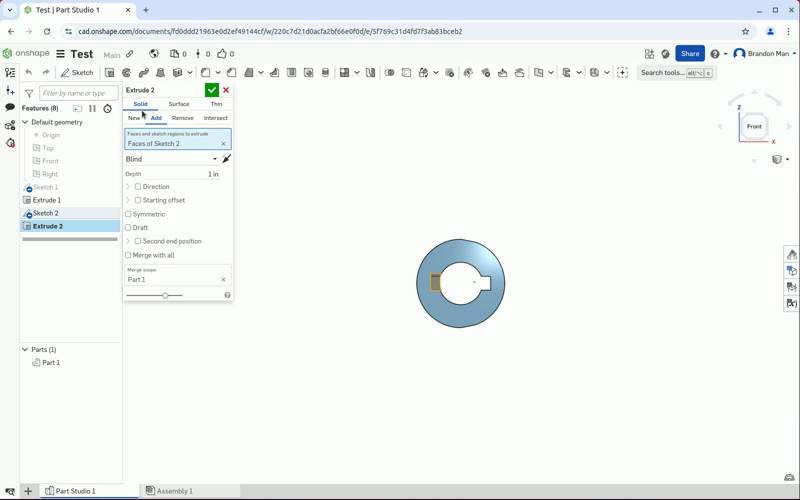
mouse_move(137, 120)
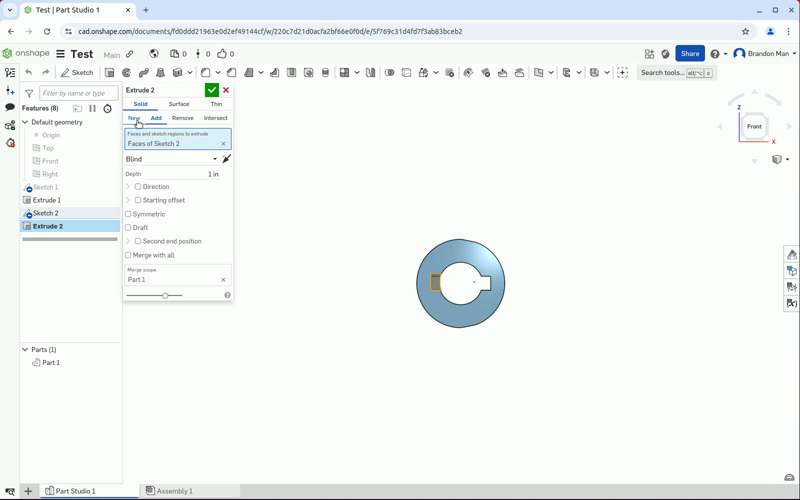
click(137, 120)
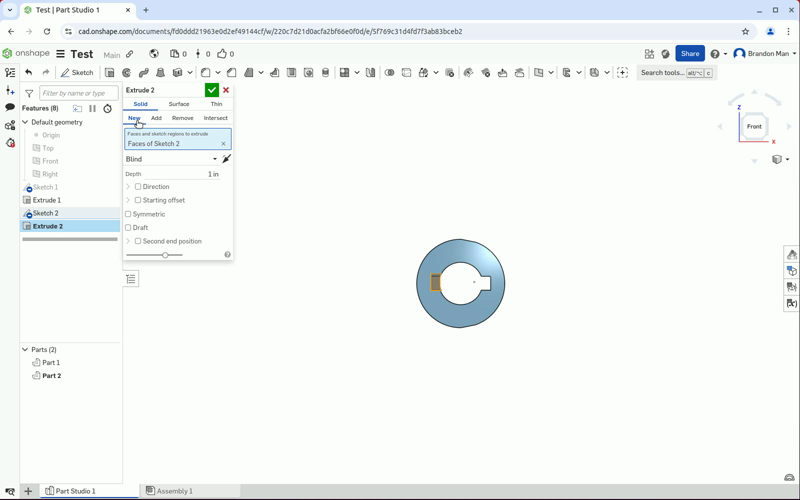
key(tab, 4)
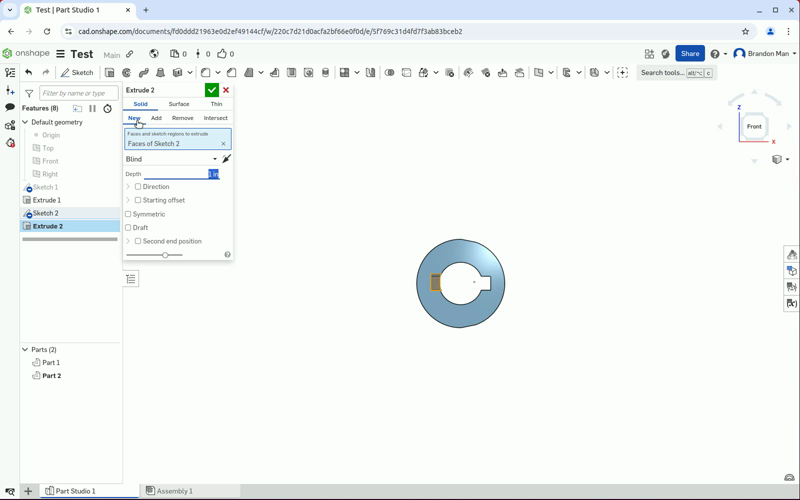
text(7.943)
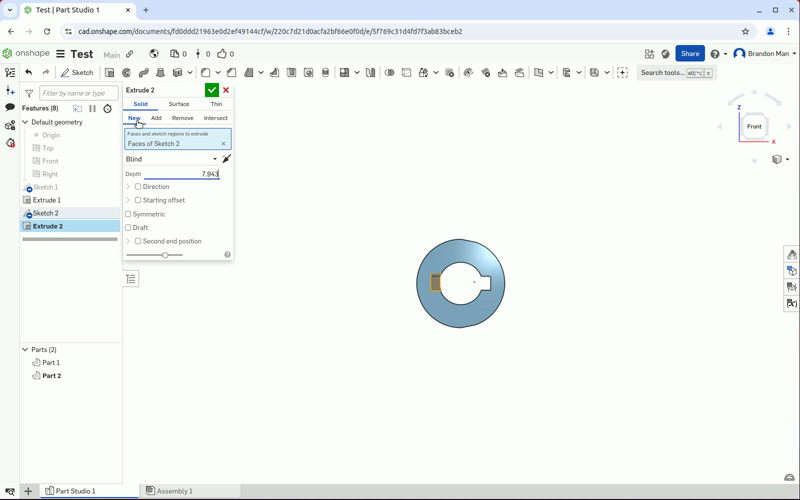
key(enter)
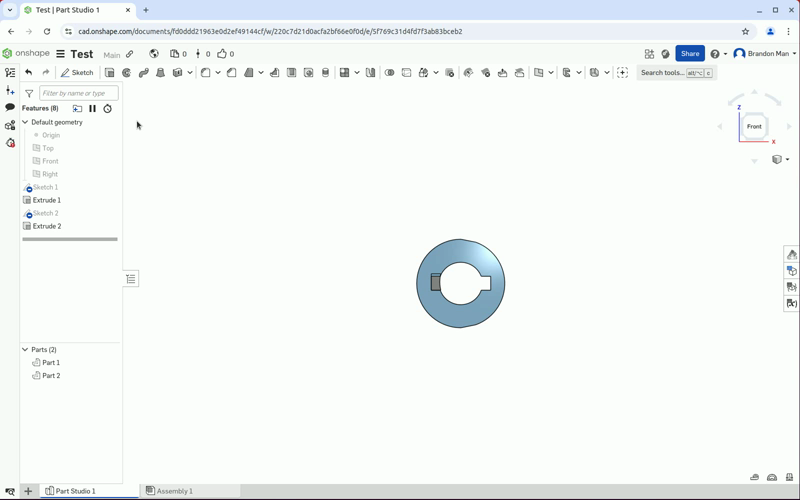
key(shift+h)
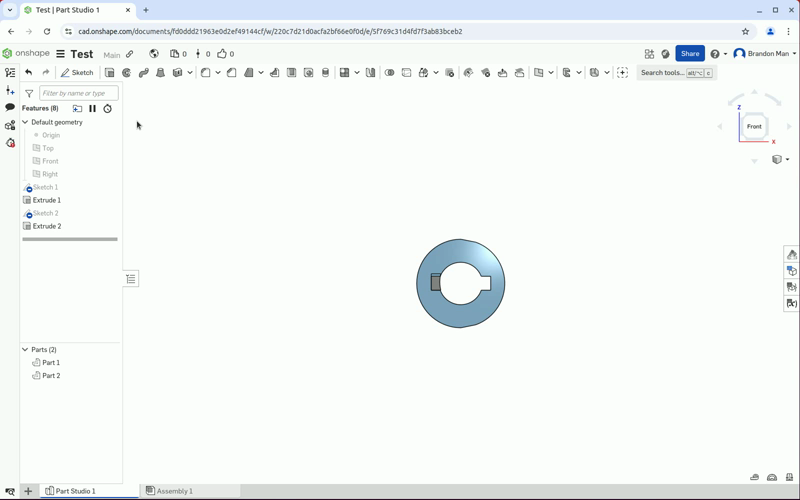
key(shift+h)
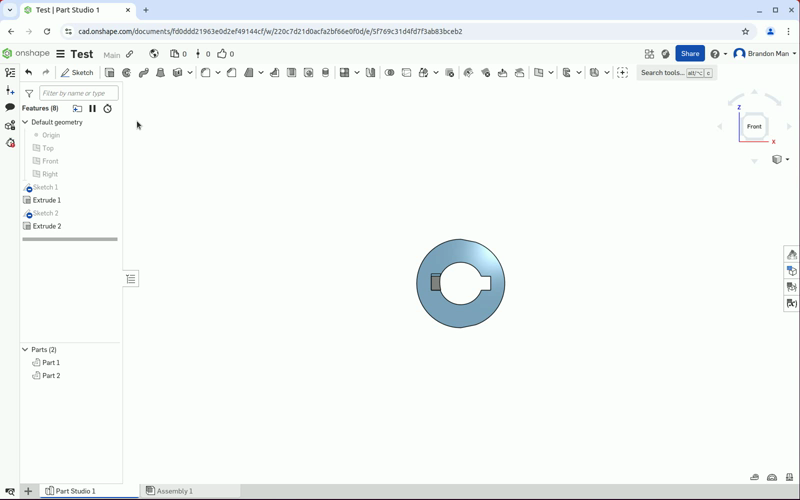
mouse_move(73, 189)
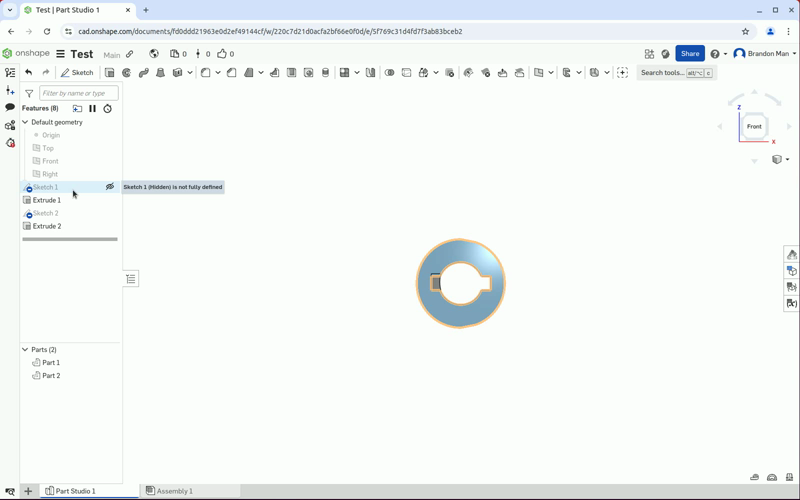
click(73, 189)
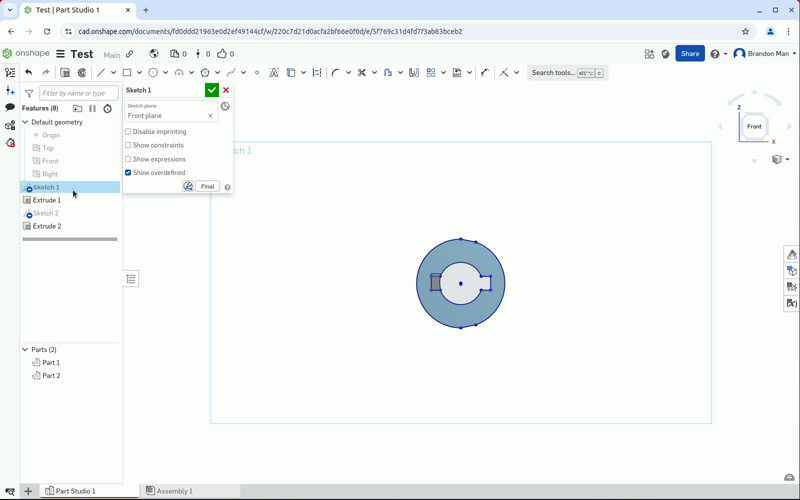
mouse_move(229, 92)
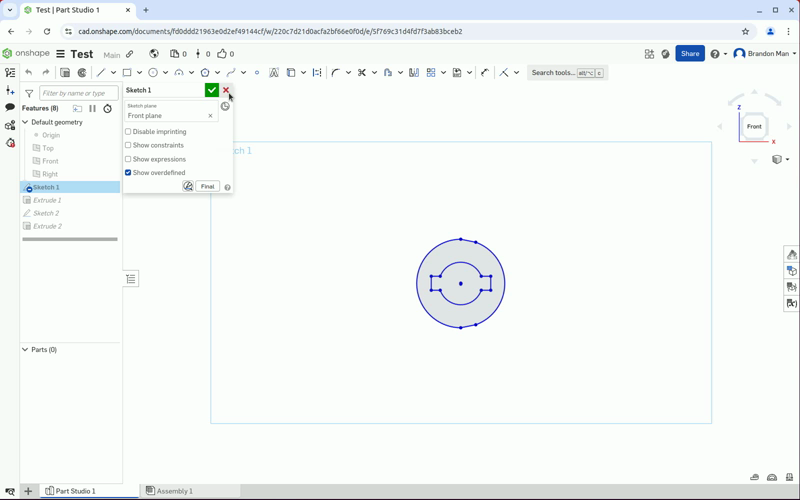
click(229, 92)
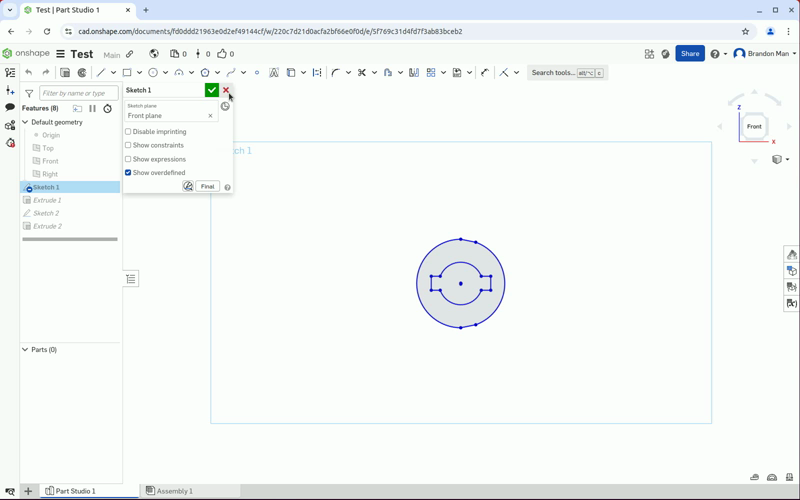
key(shift+s)
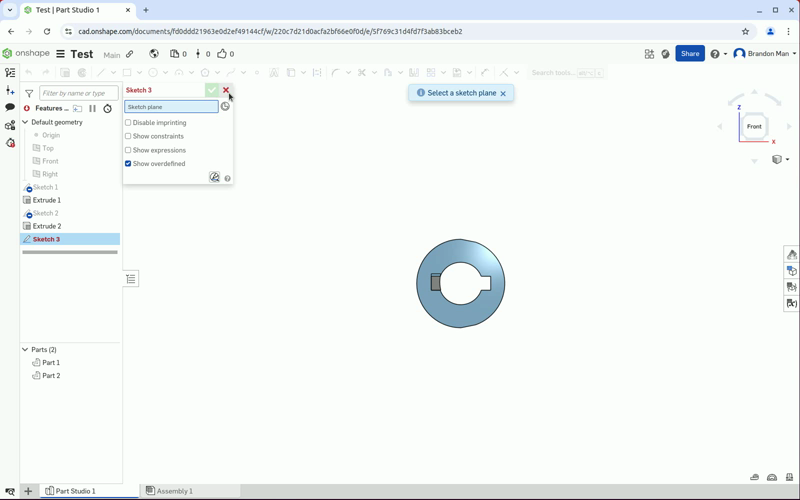
mouse_move(73, 163)
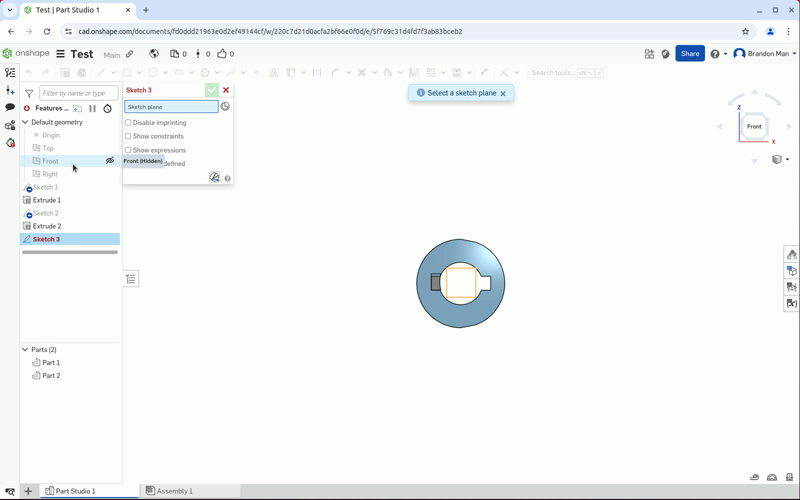
click(73, 163)
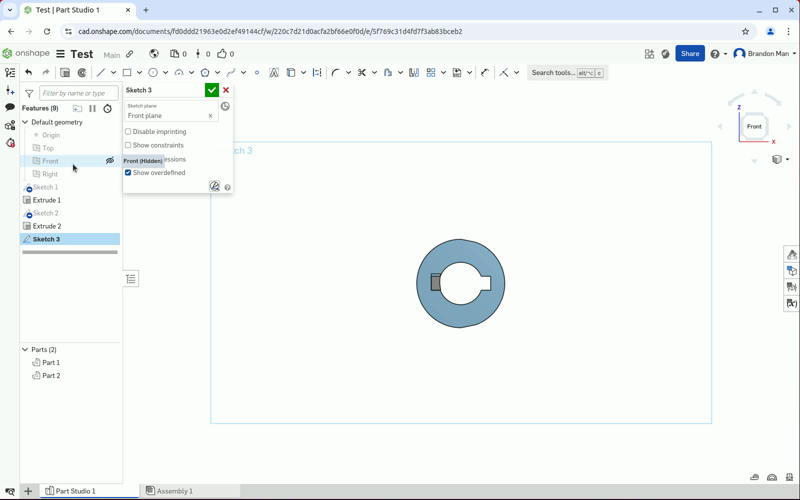
mouse_move(73, 352)
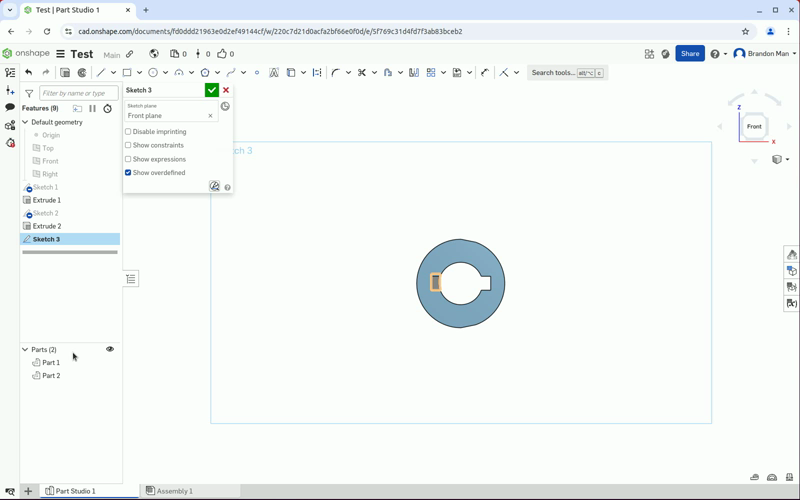
key(y)
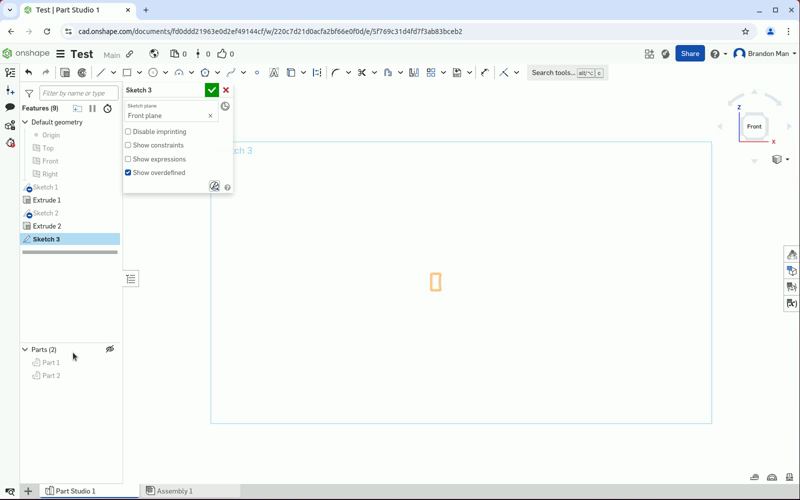
key(l)
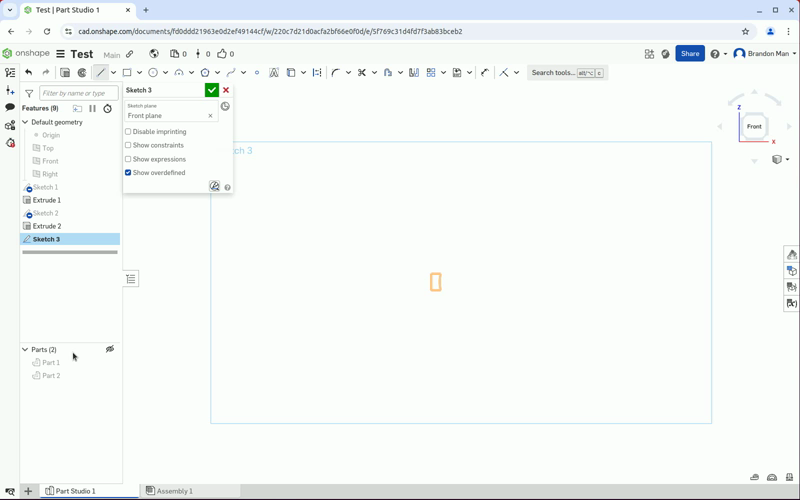
key_down(shift)
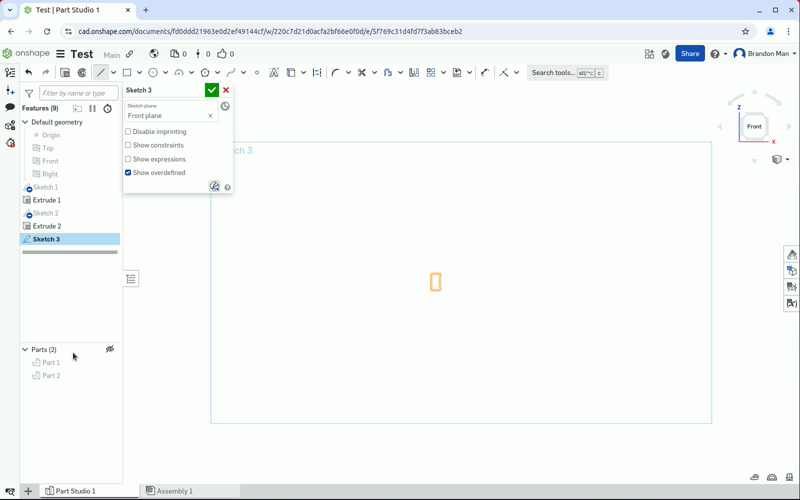
mouse_move(476, 324)
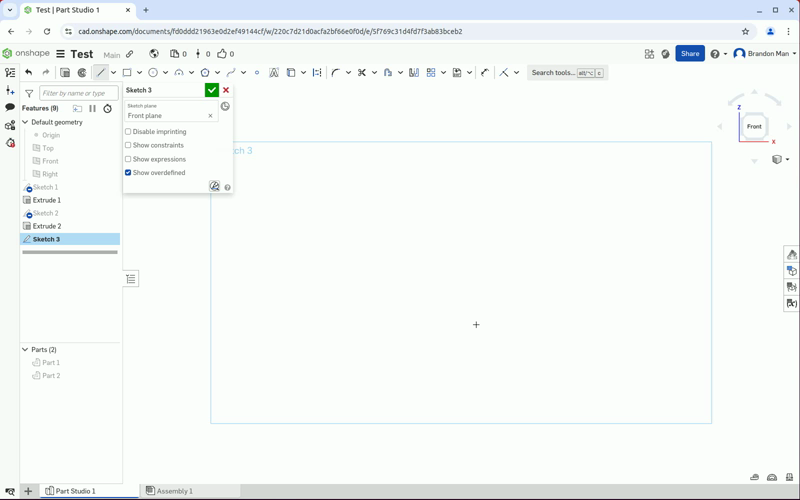
click(476, 324)
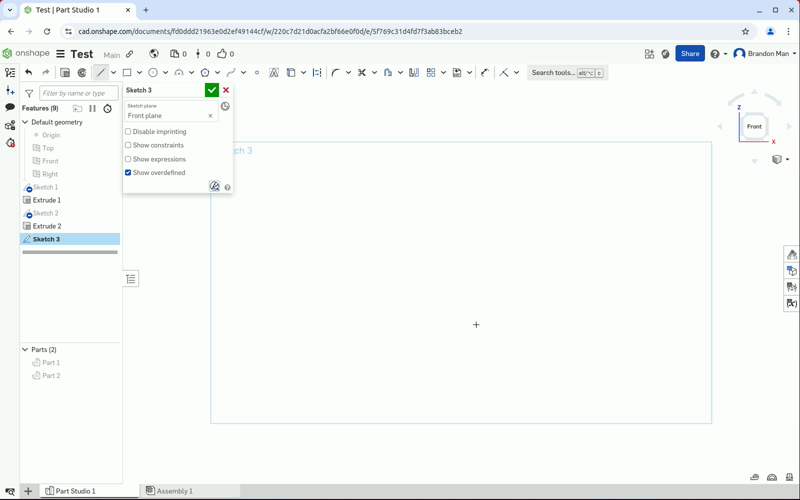
key_up(shift)
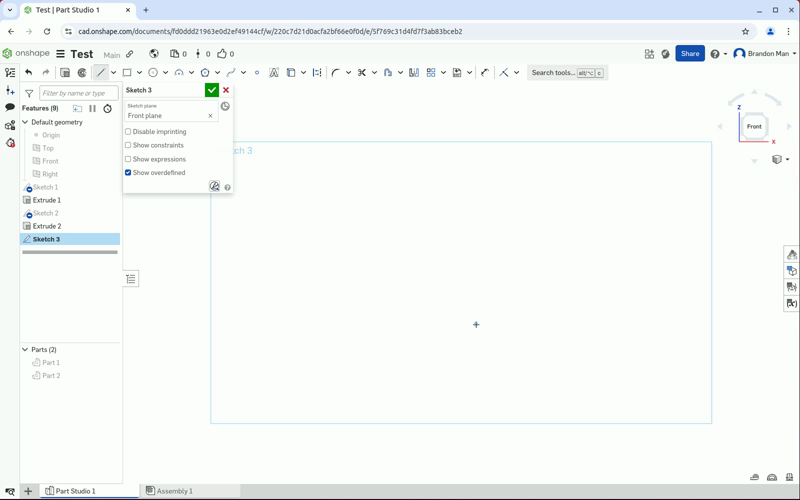
key_down(shift)
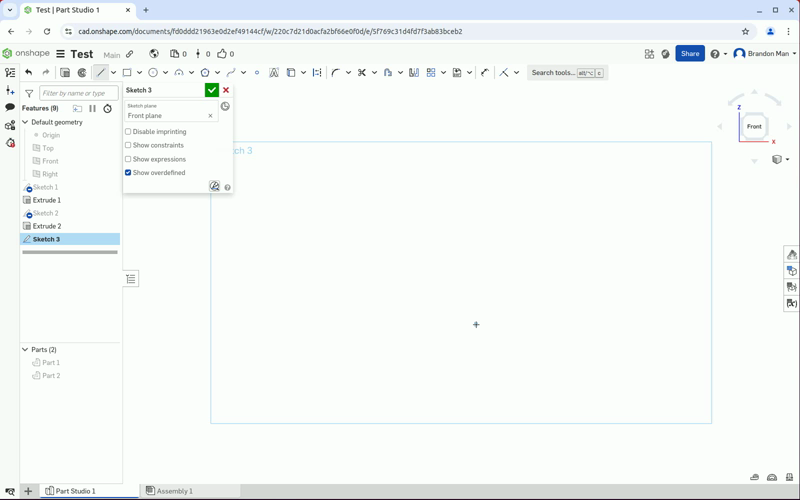
mouse_move(549, 311)
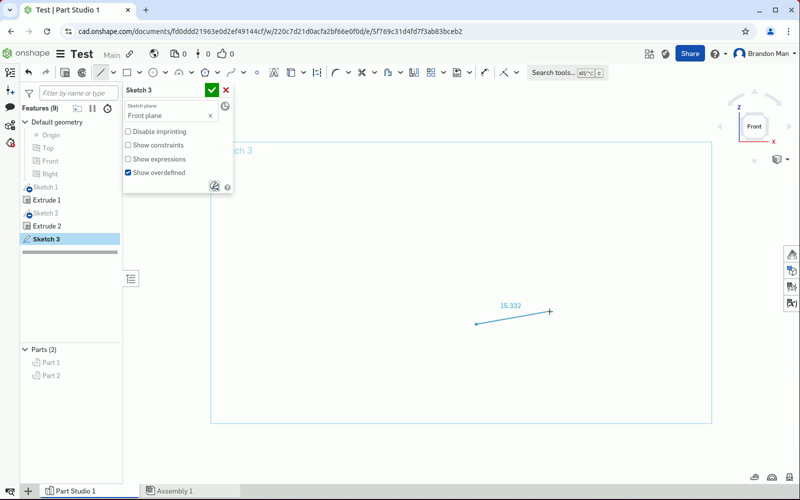
click(549, 311)
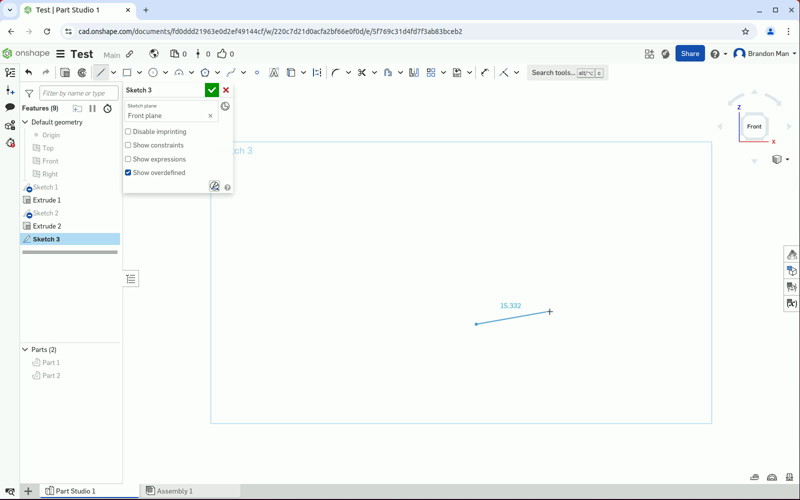
key_up(shift)
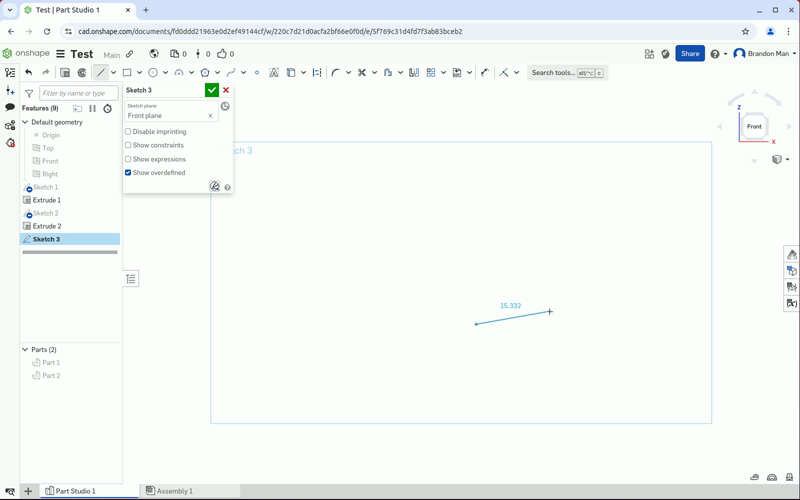
key(esc)
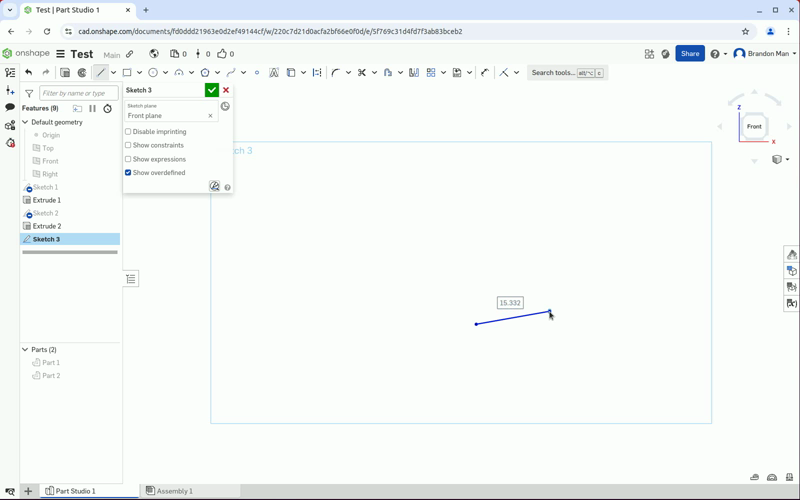
key(a)
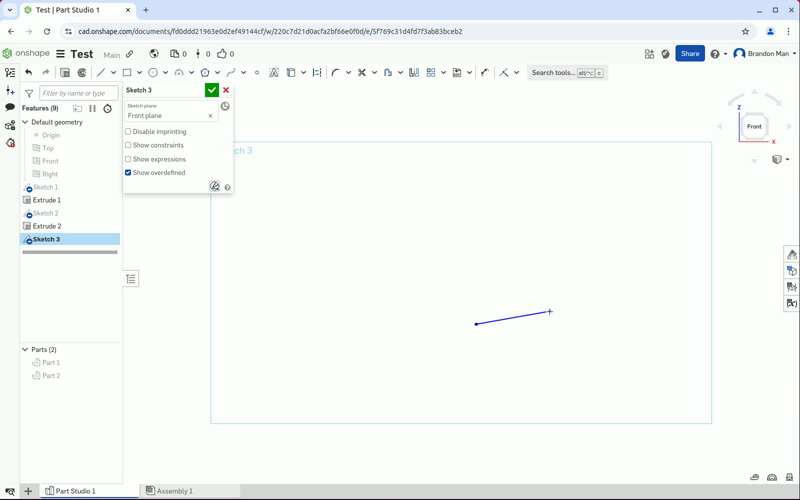
mouse_move(549, 311)
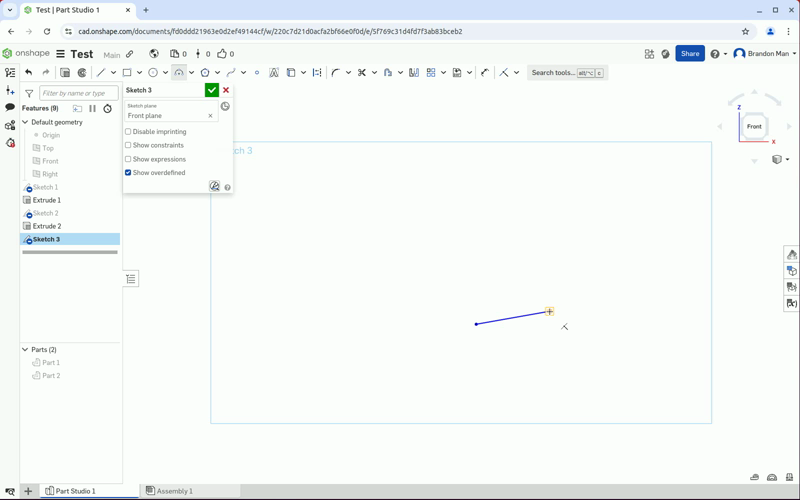
click(549, 311)
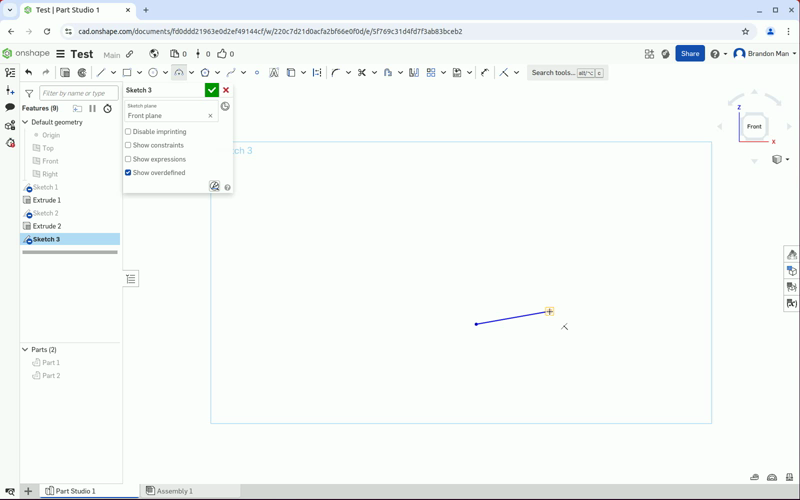
key_down(shift)
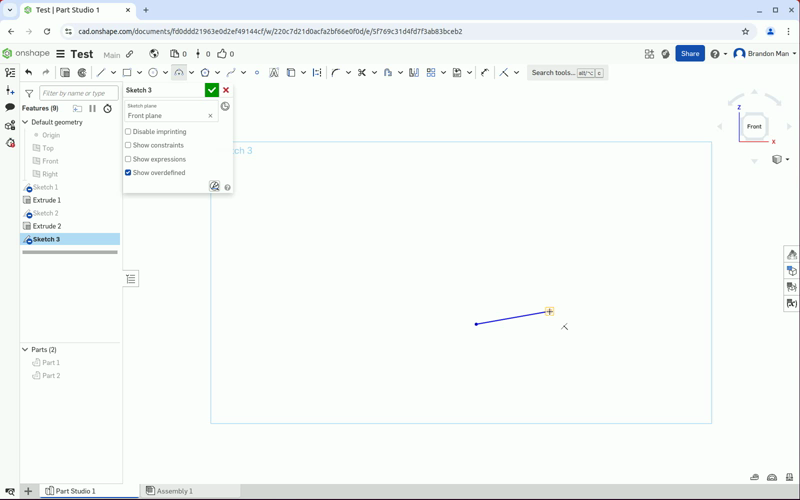
mouse_move(549, 252)
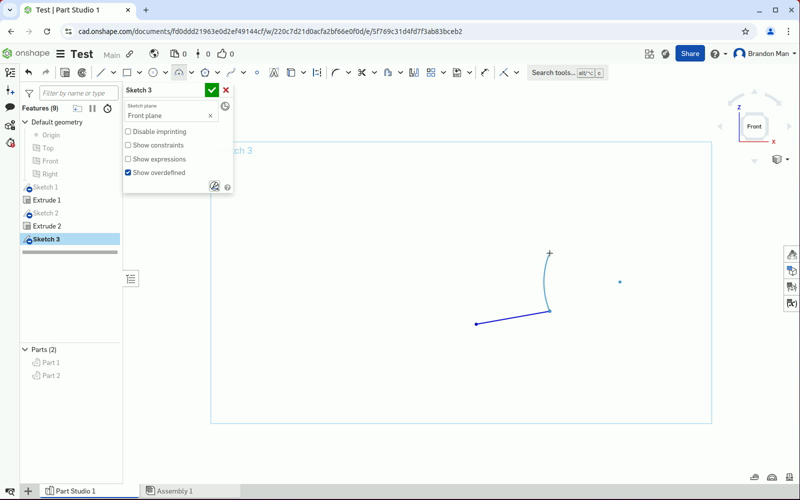
click(549, 252)
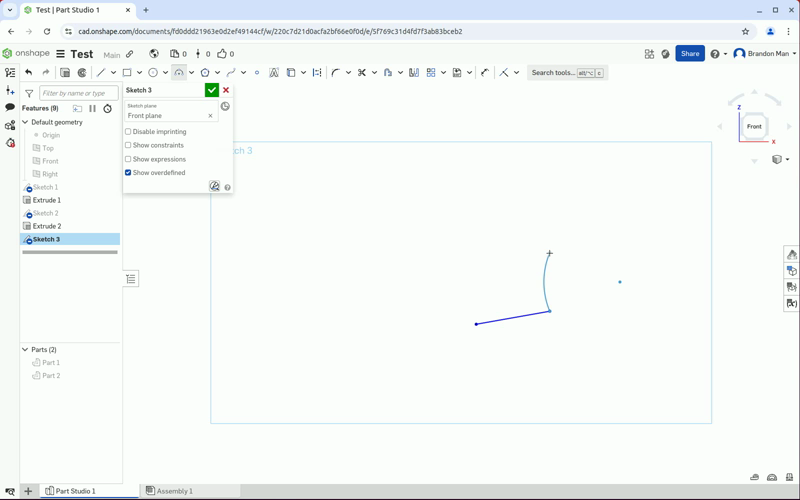
mouse_move(514, 282)
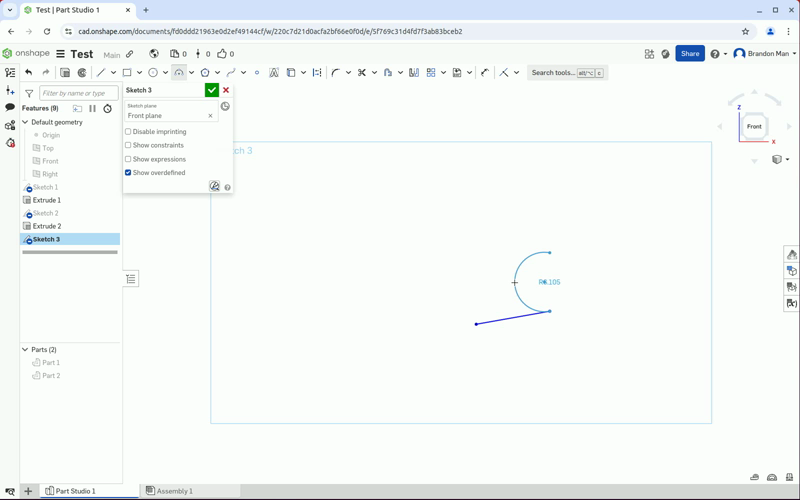
click(514, 282)
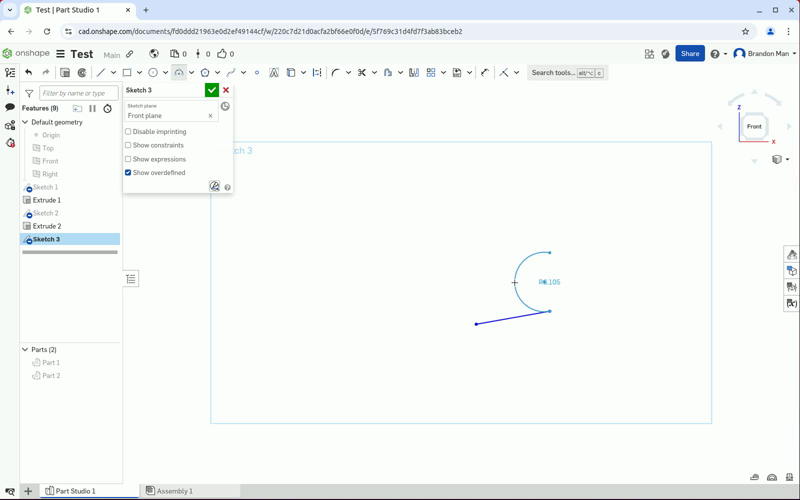
key_up(shift)
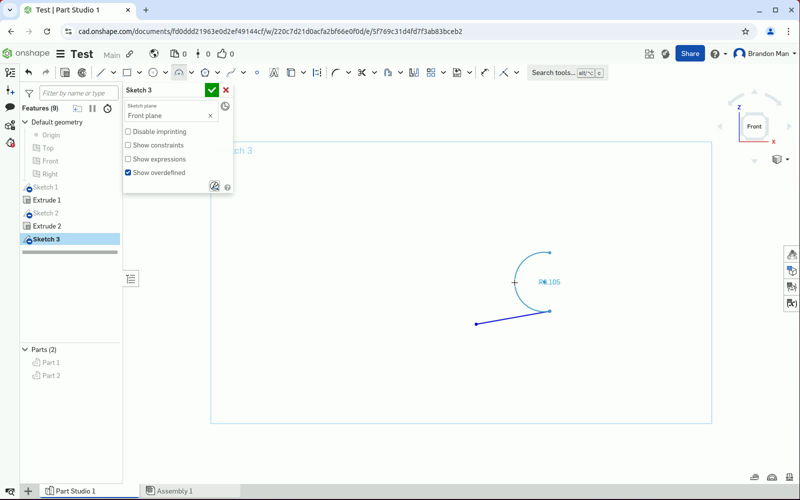
key(esc)
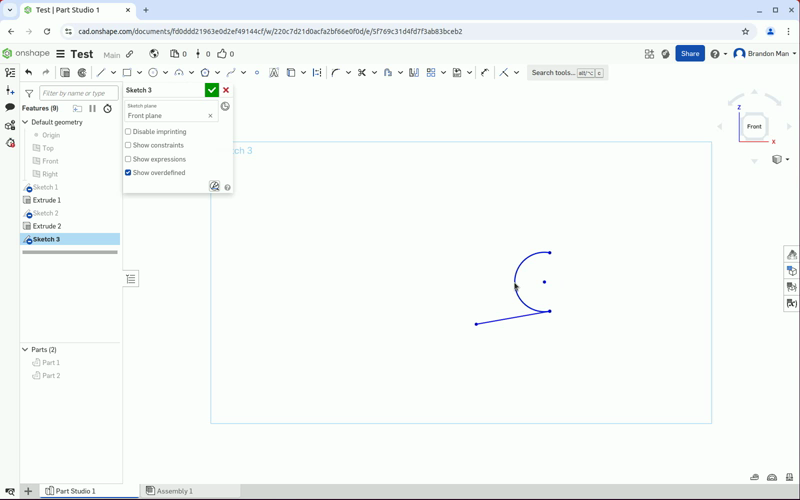
key(l)
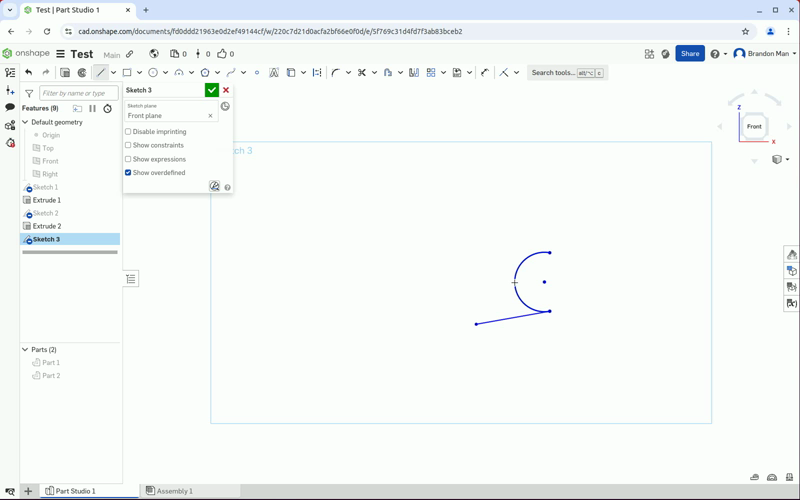
mouse_move(549, 252)
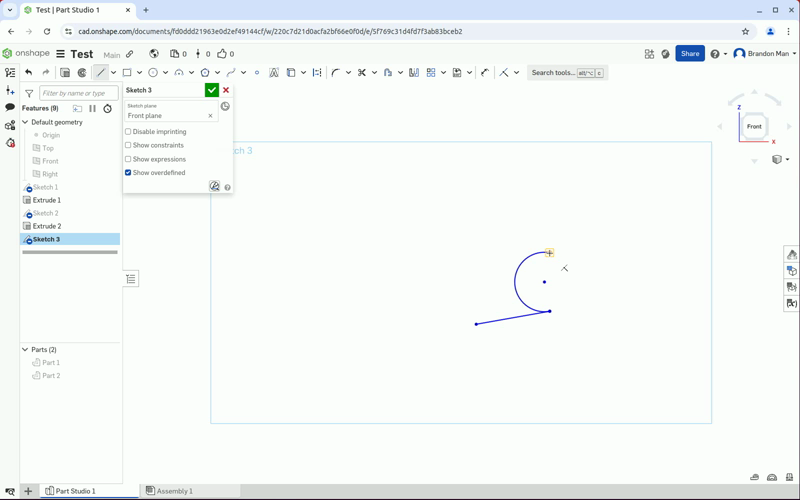
click(549, 252)
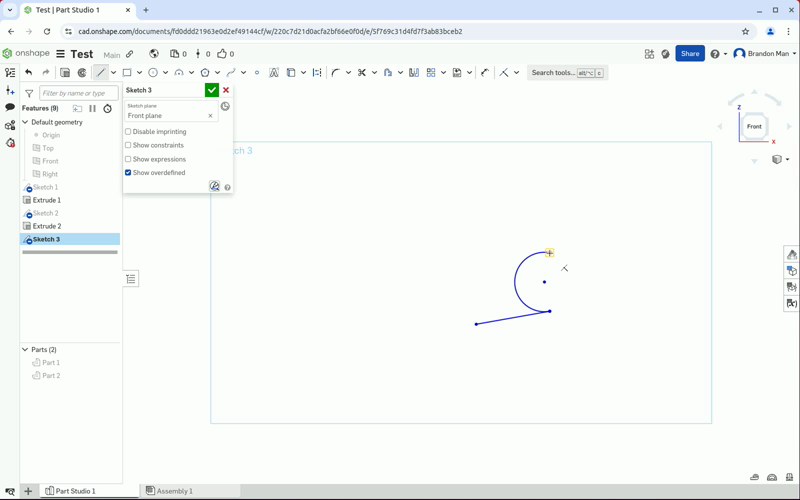
key_down(shift)
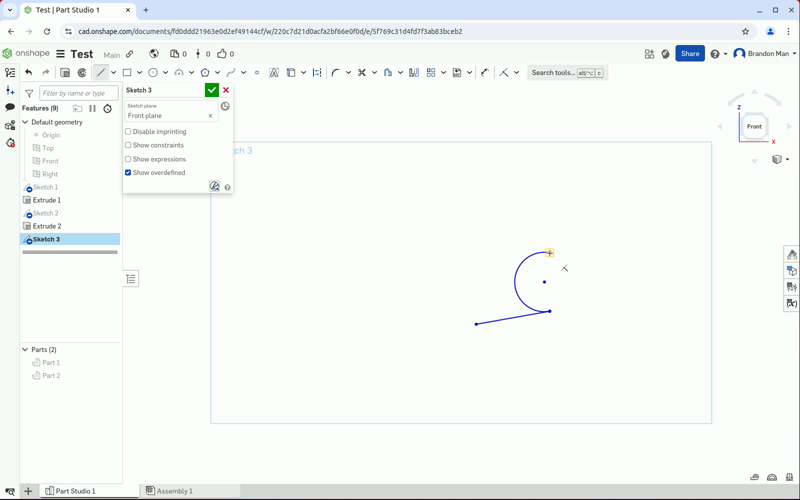
mouse_move(476, 240)
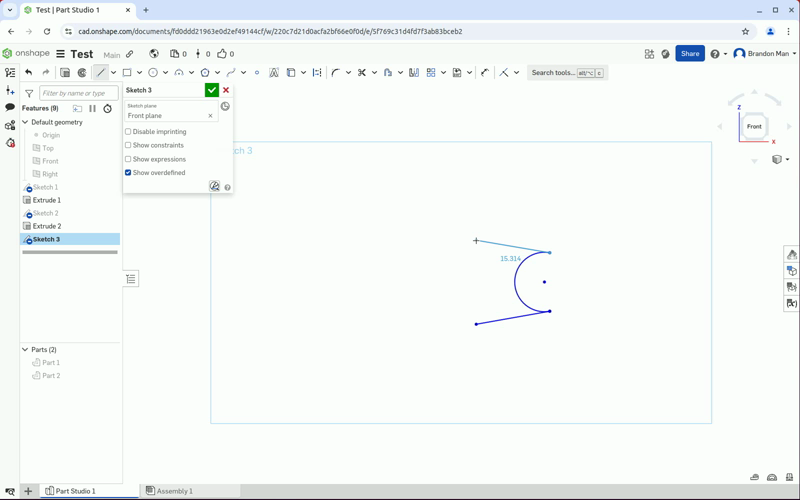
click(476, 240)
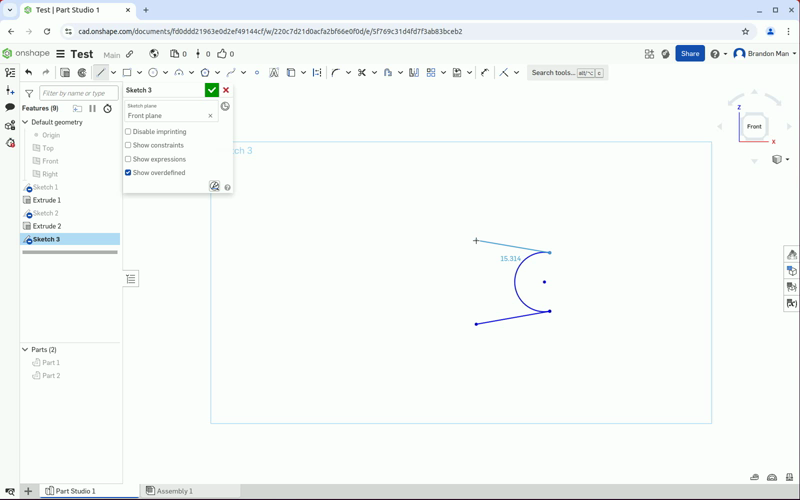
key_up(shift)
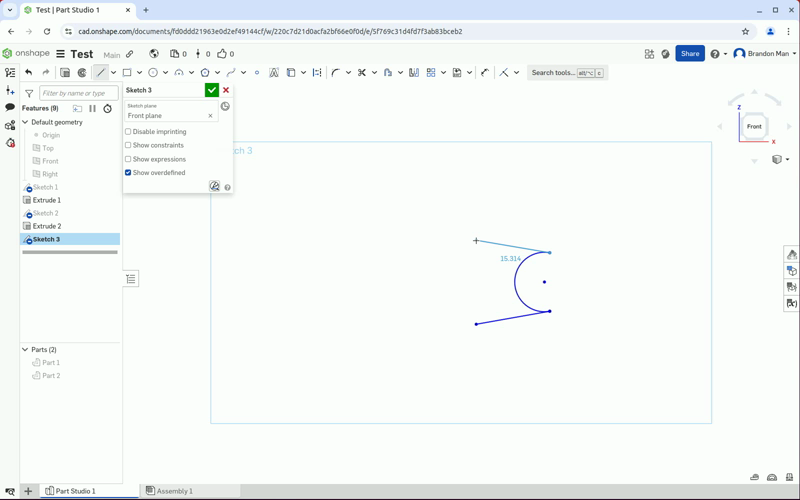
key(esc)
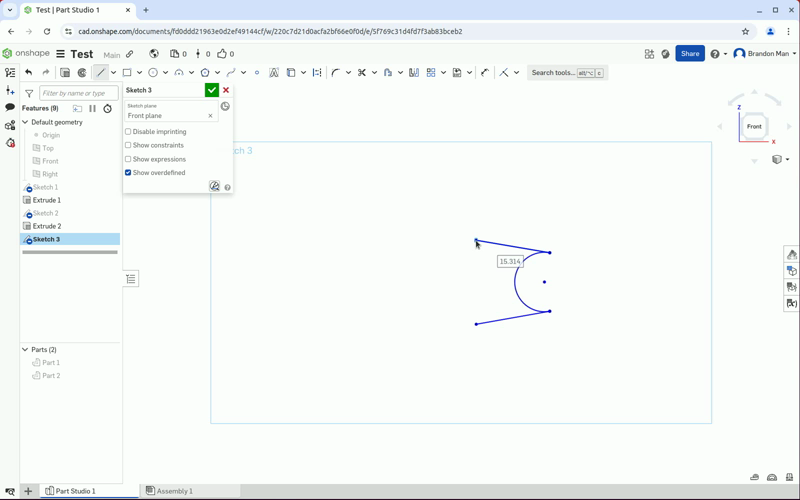
key(a)
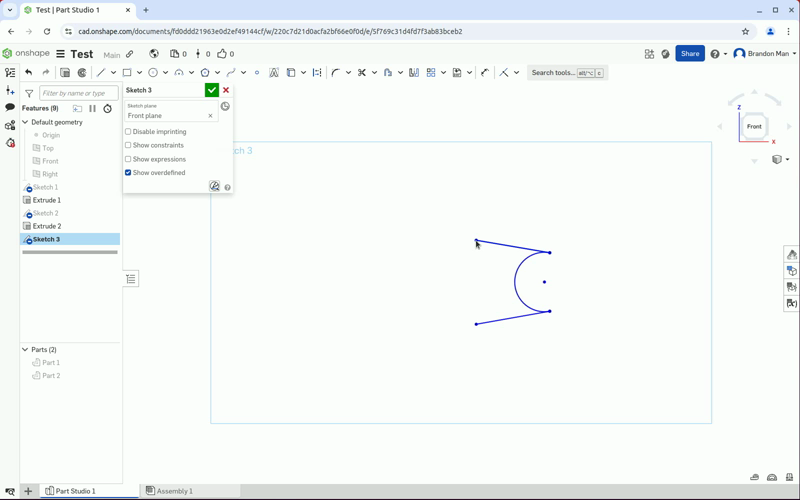
mouse_move(476, 240)
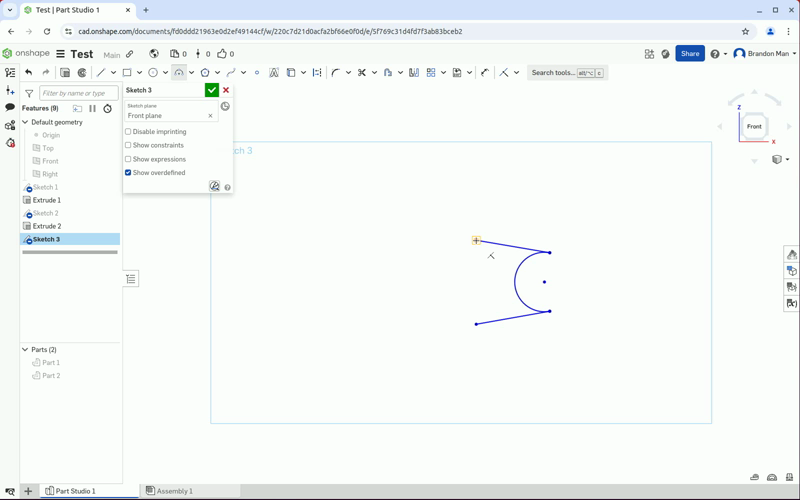
click(476, 240)
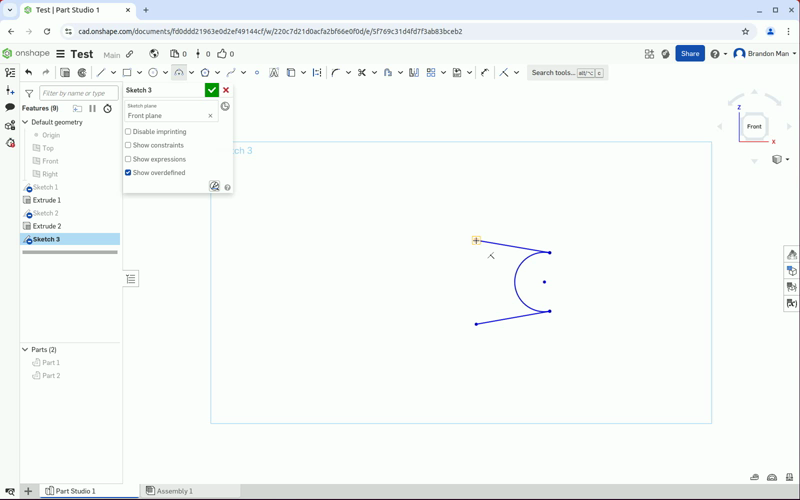
mouse_move(476, 324)
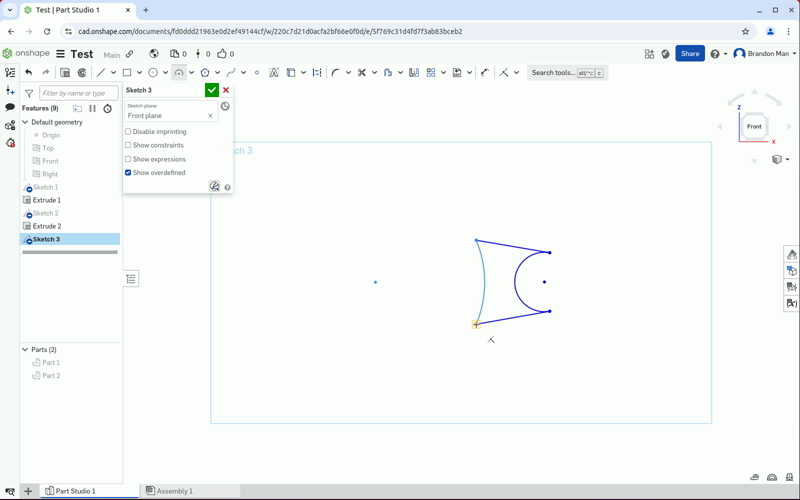
click(476, 324)
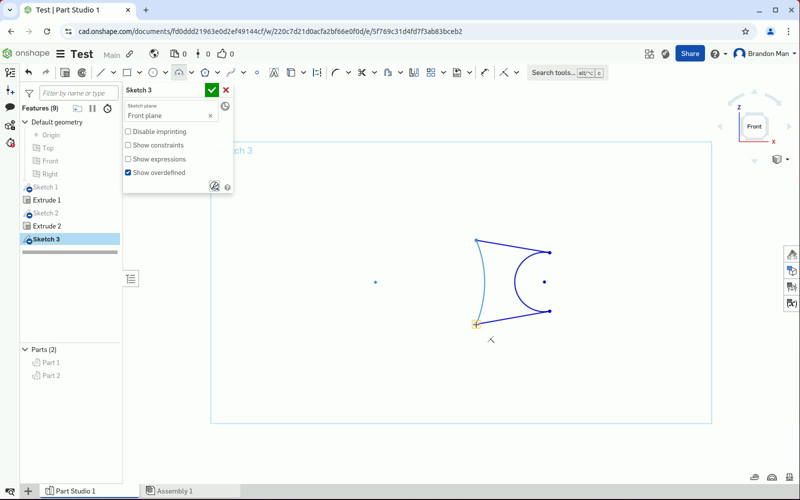
key_down(shift)
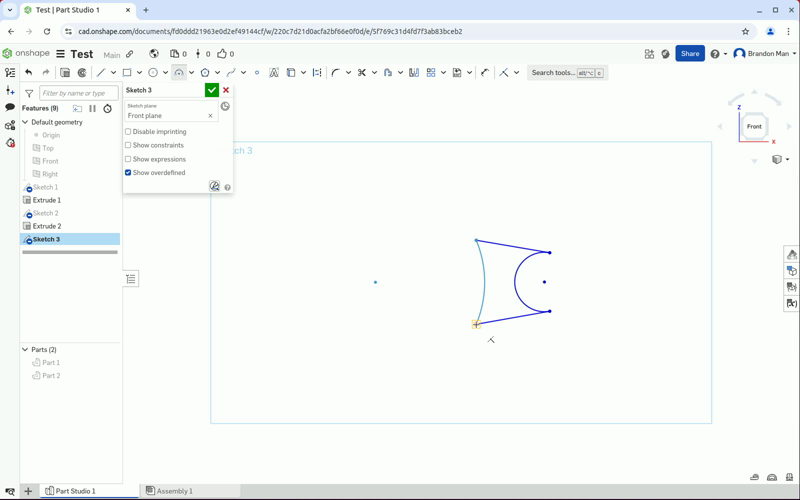
mouse_move(505, 282)
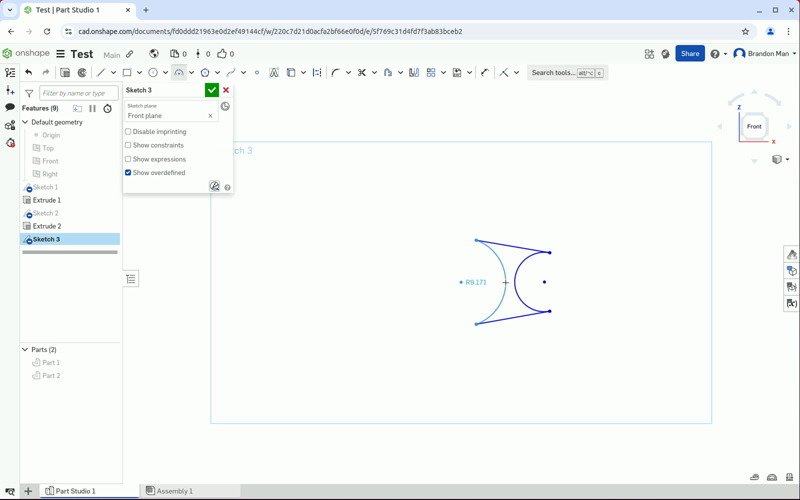
click(505, 282)
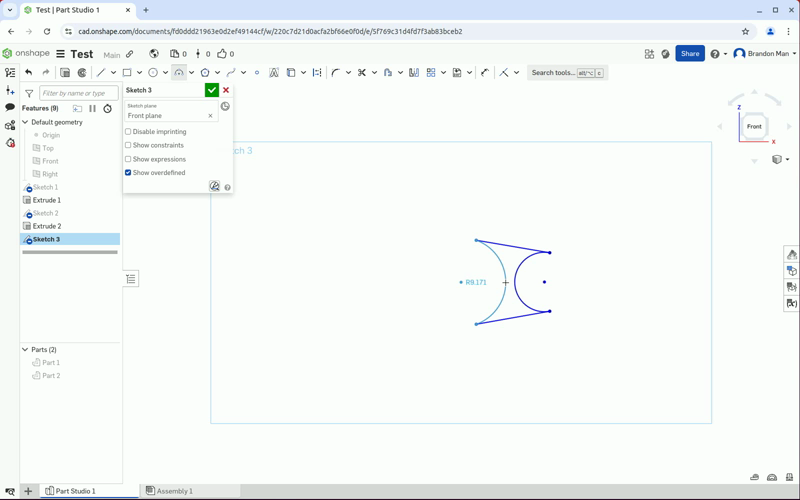
key_up(shift)
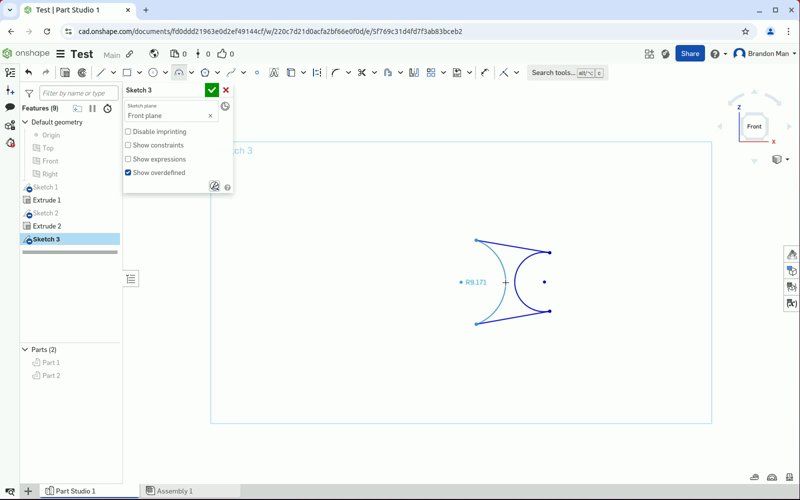
key(esc)
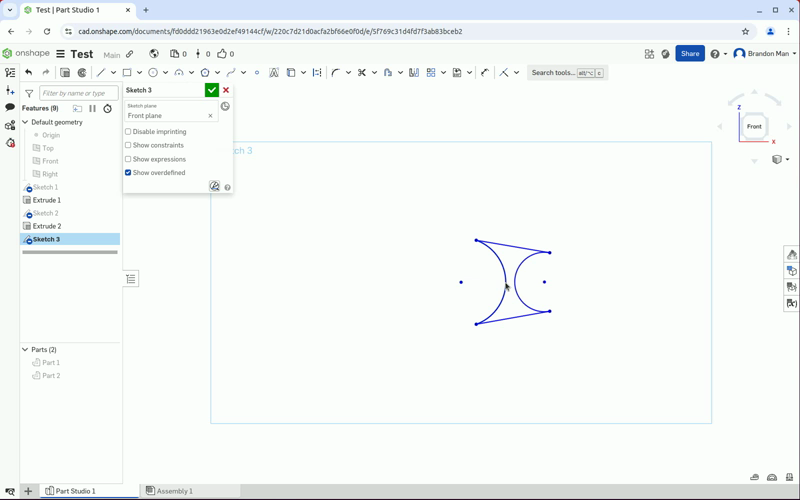
mouse_move(510, 291)
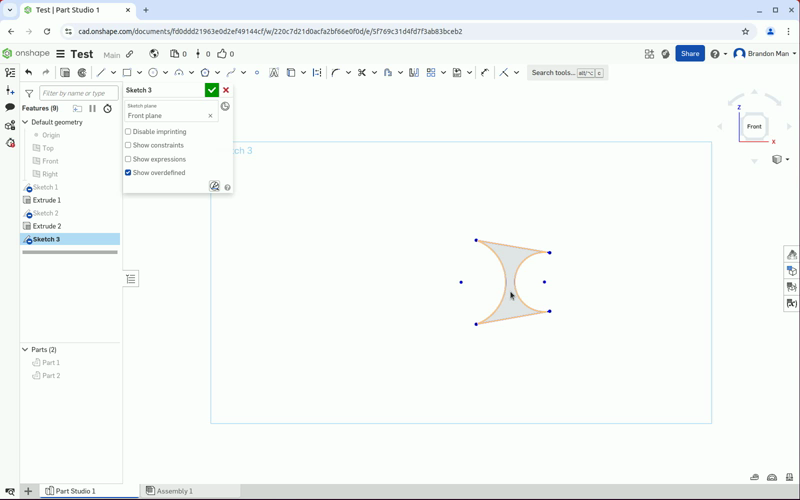
scroll(6)
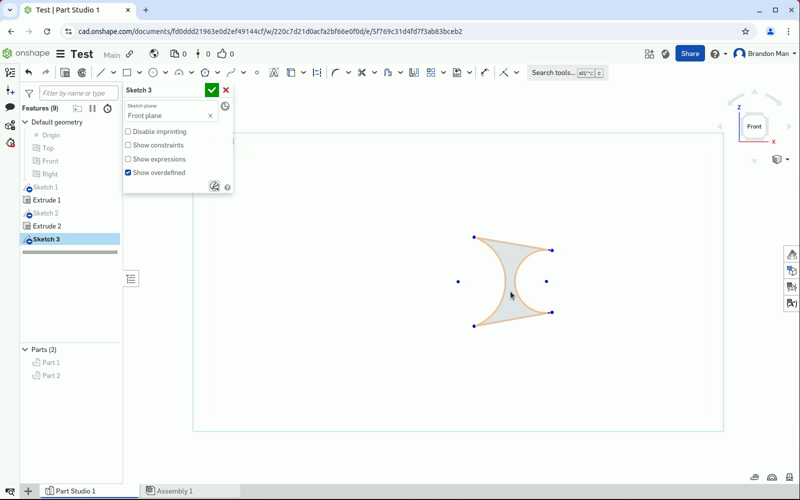
scroll(6)
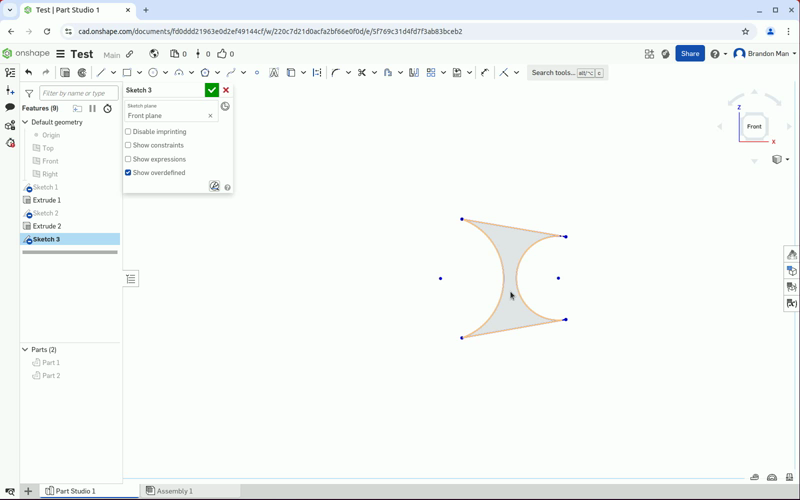
scroll(6)
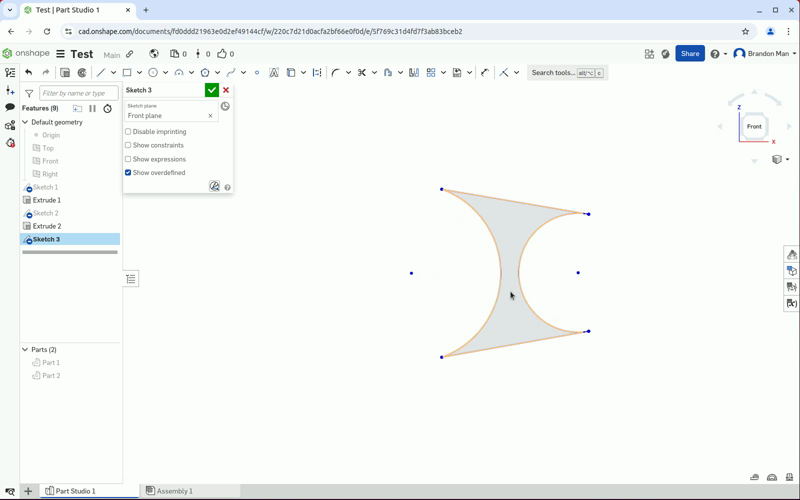
scroll(6)
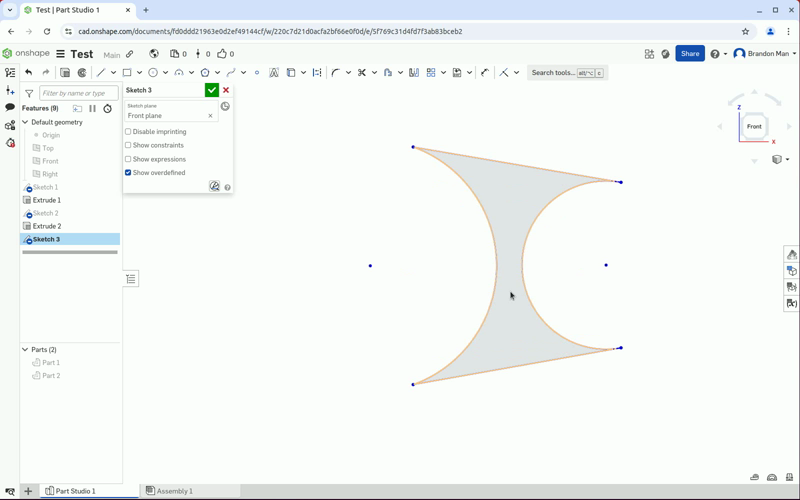
scroll(6)
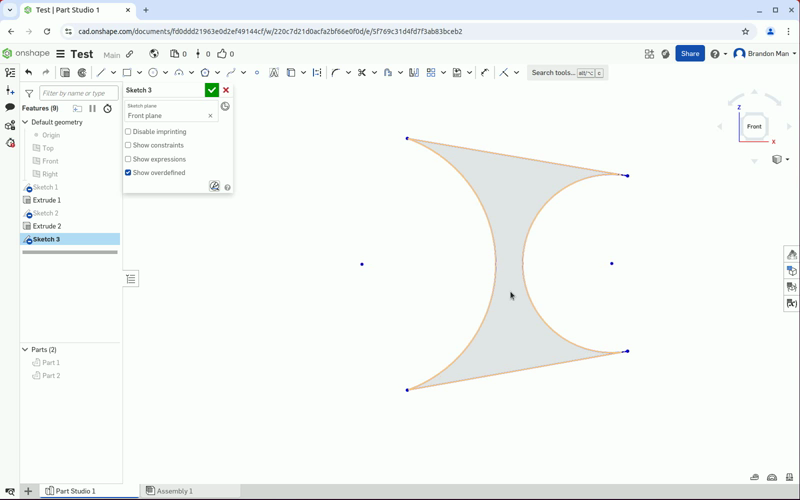
scroll(6)
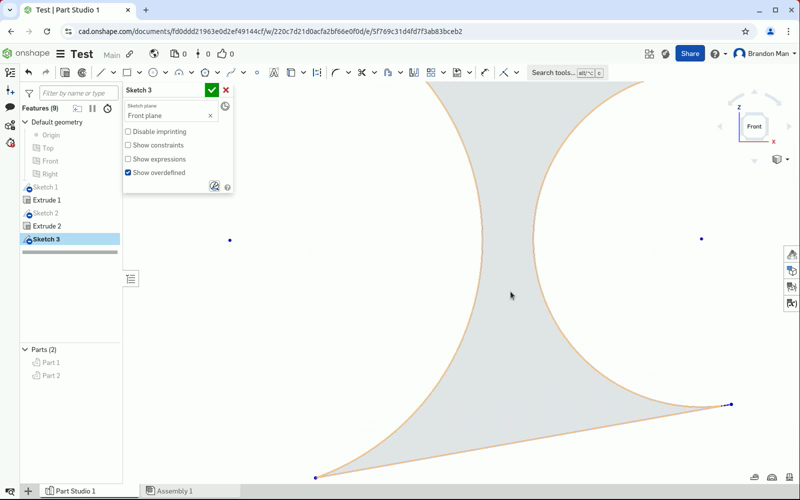
scroll(6)
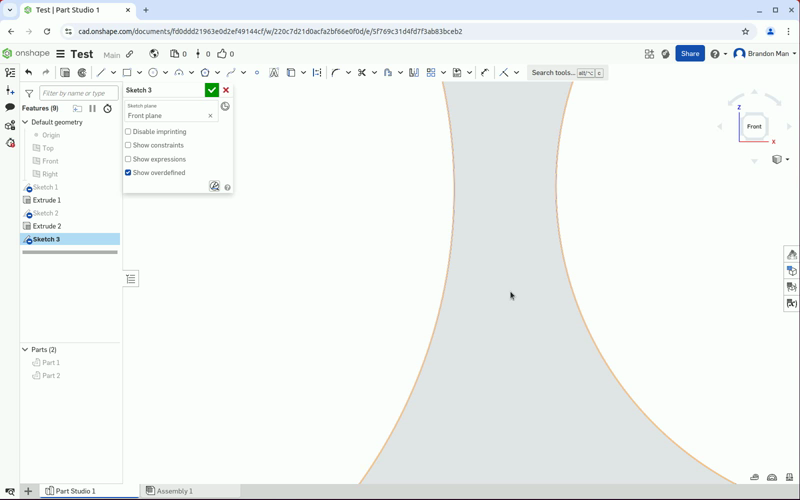
click(510, 291)
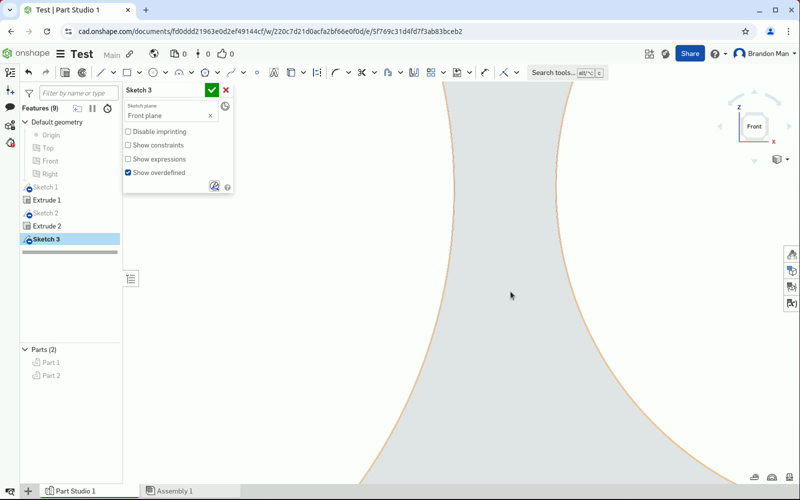
scroll(-6)
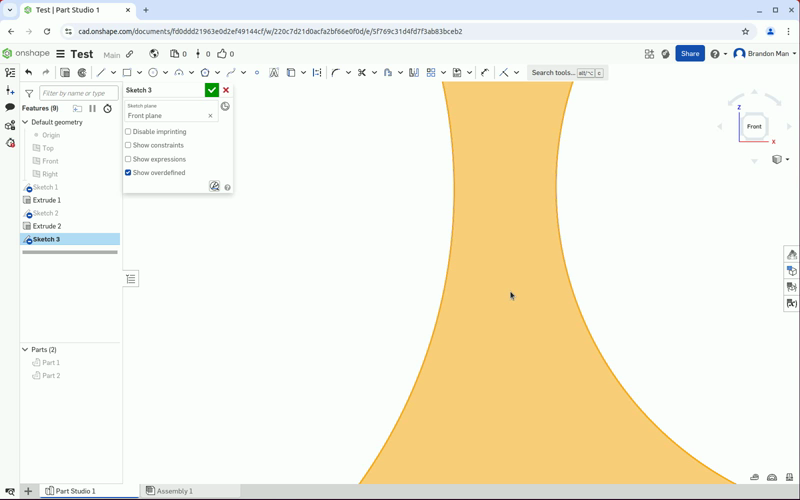
scroll(-6)
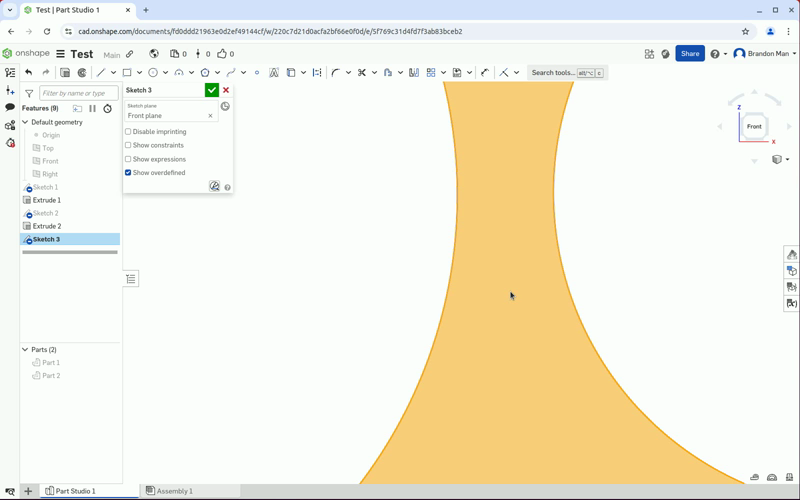
scroll(-6)
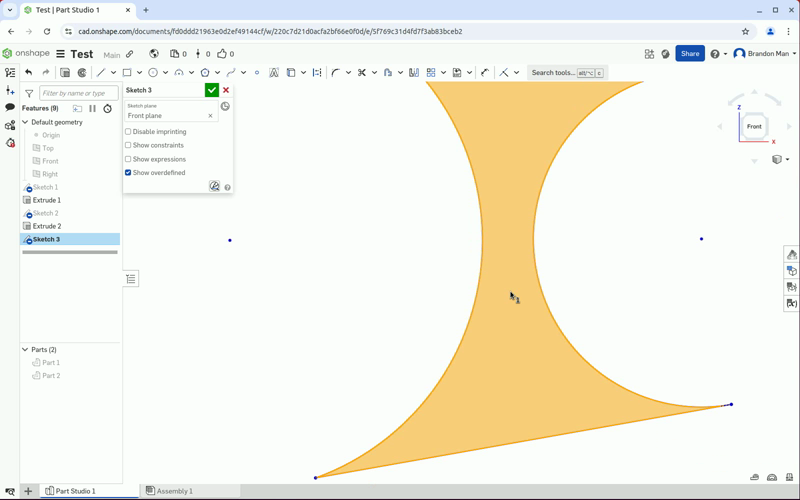
scroll(-6)
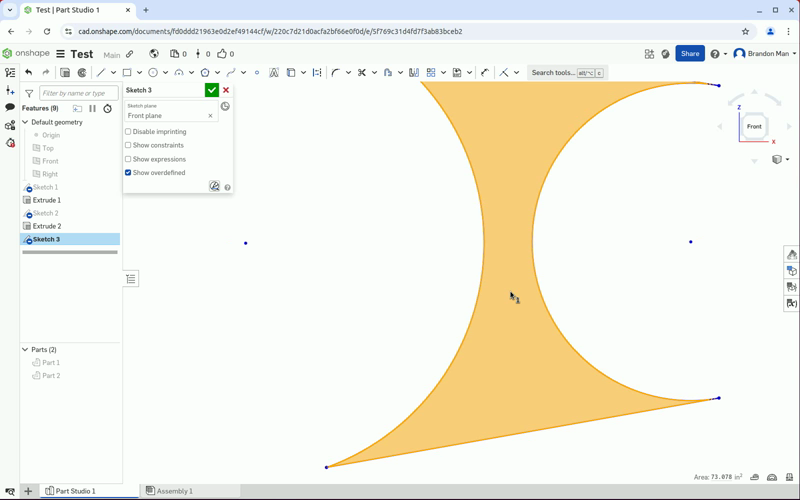
scroll(-6)
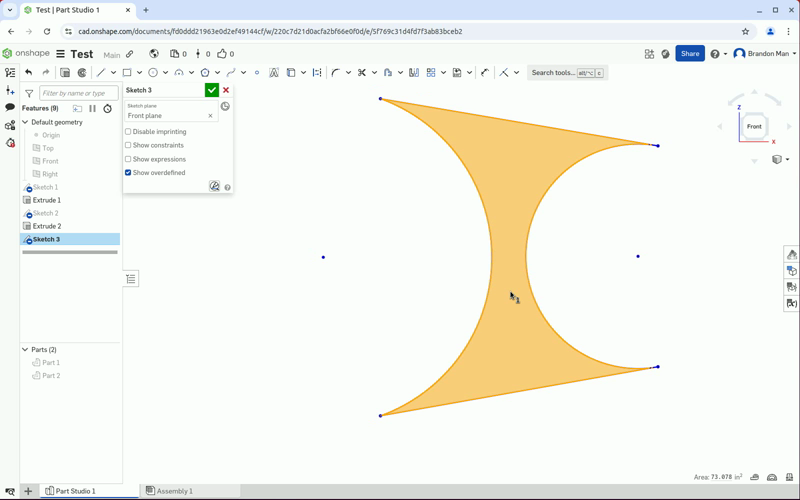
scroll(-6)
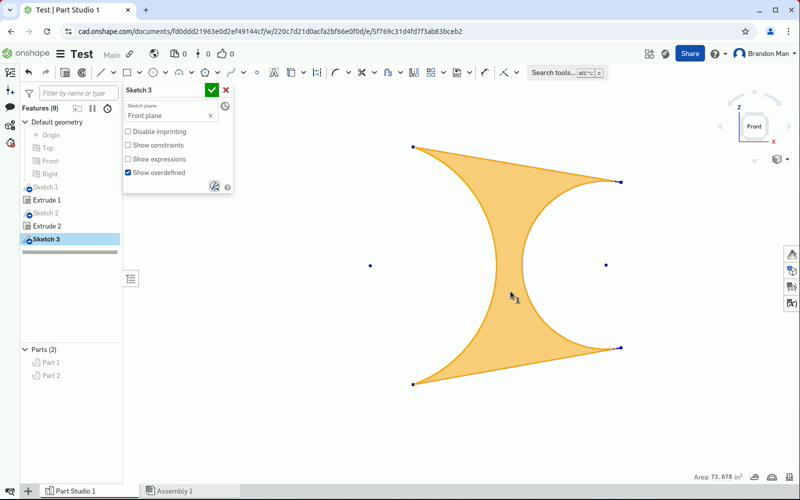
scroll(-6)
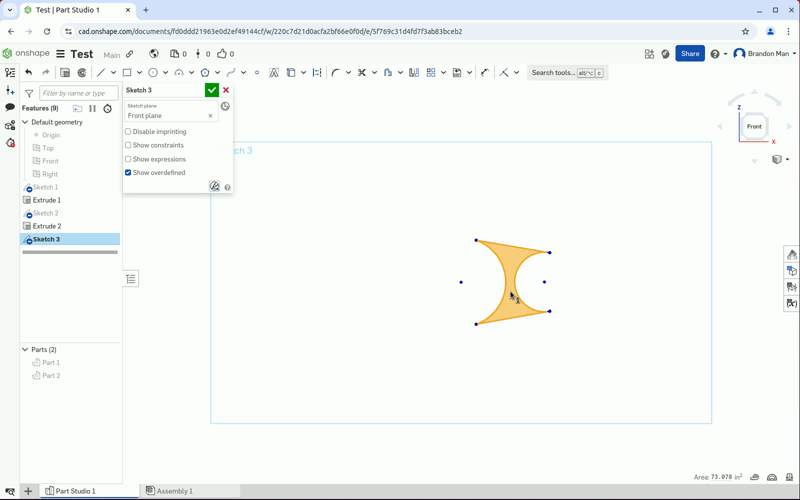
mouse_move(73, 352)
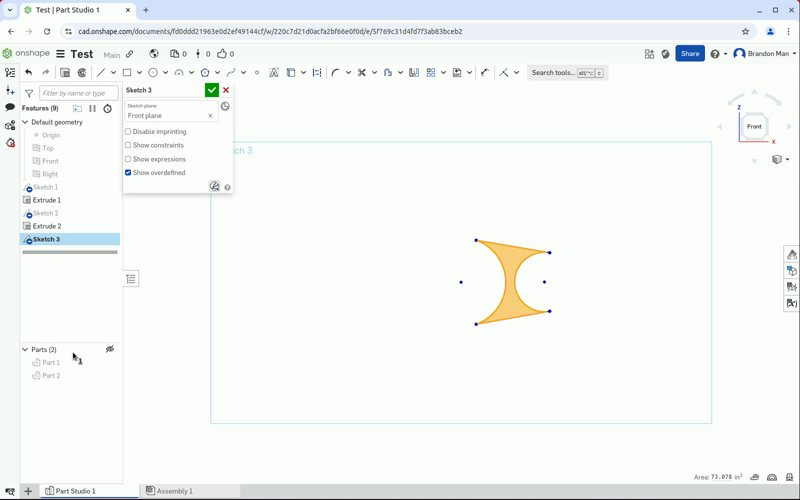
key(shift+y)
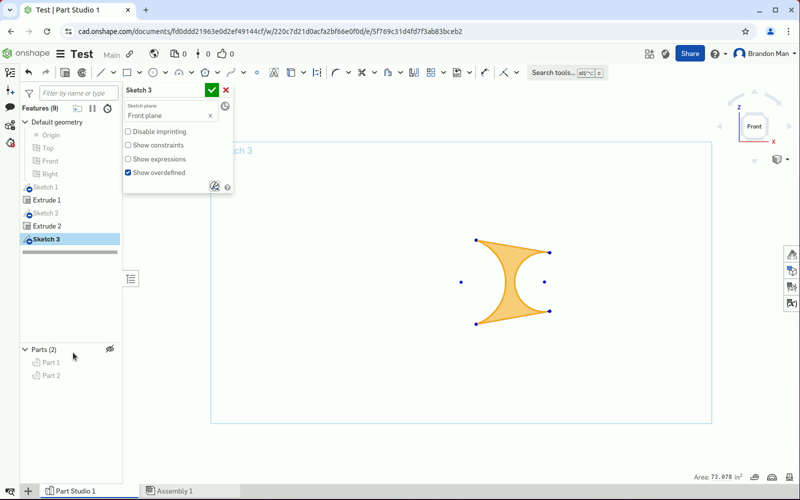
key(shift+e)
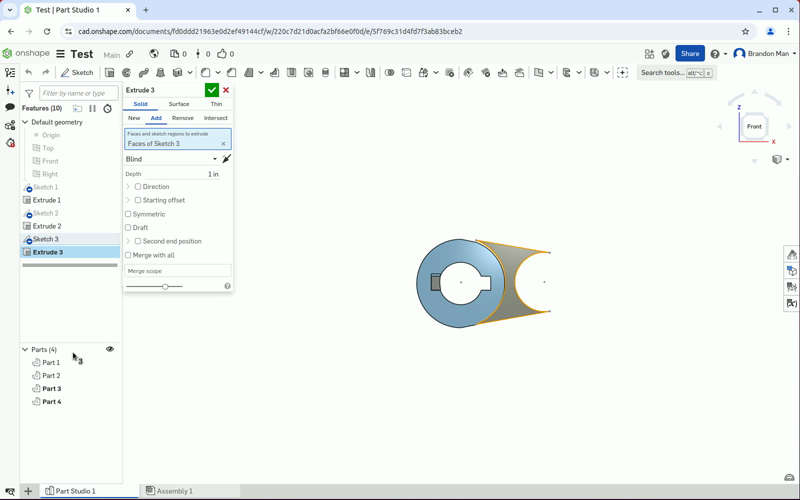
mouse_move(143, 106)
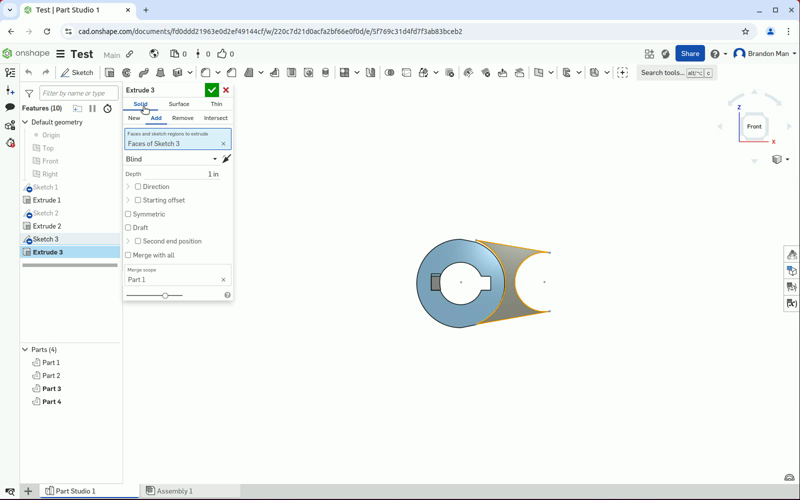
click(143, 106)
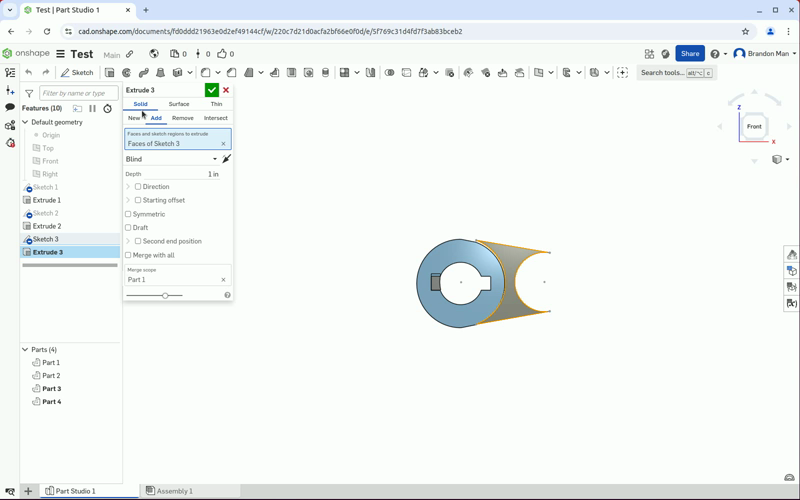
mouse_move(137, 120)
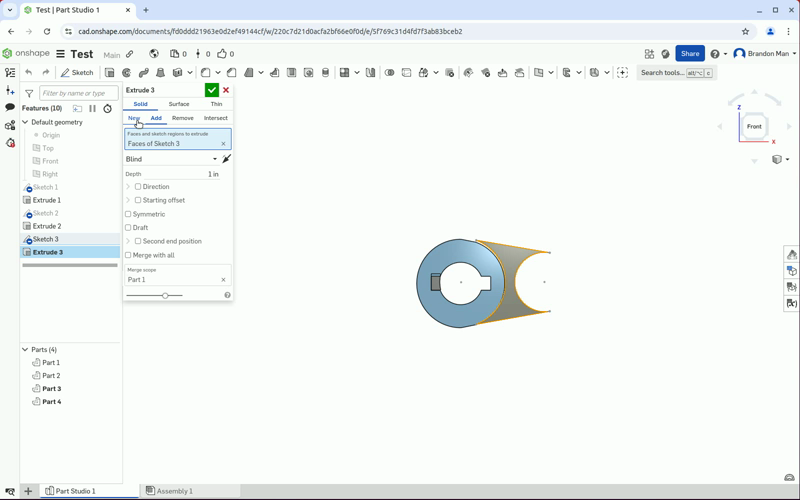
click(137, 120)
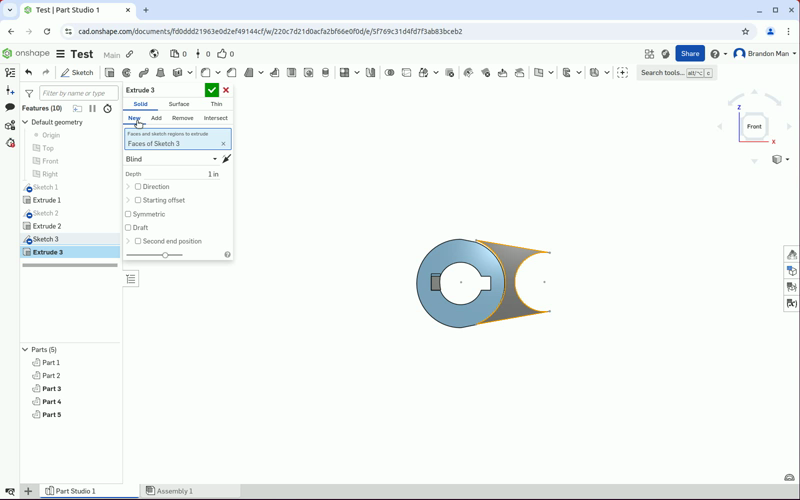
key(tab, 4)
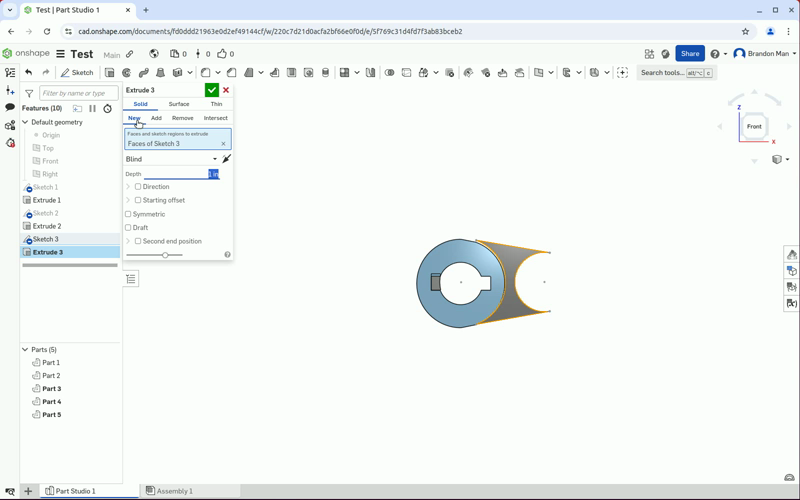
text(7.943)
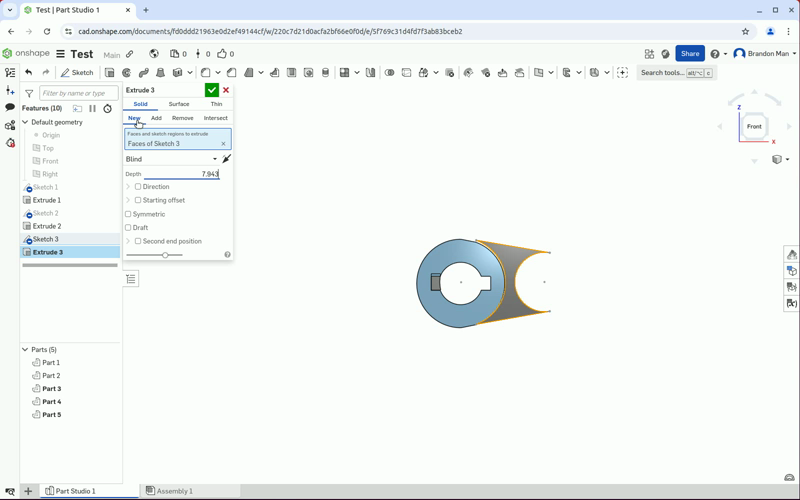
key(enter)
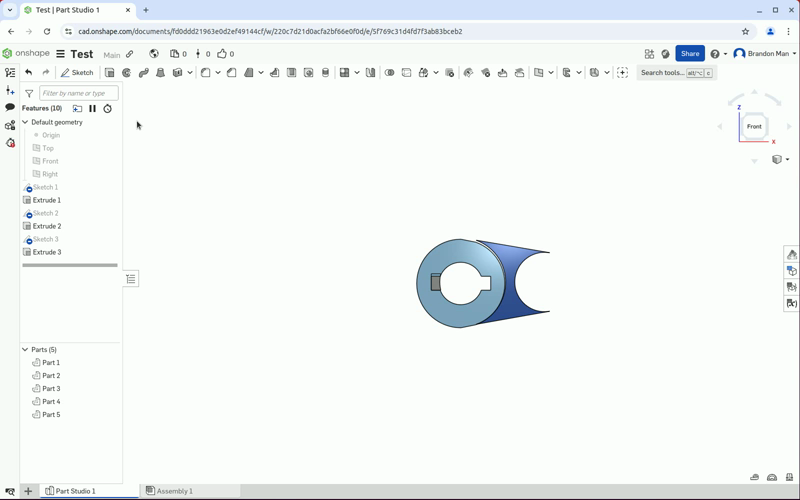
key(shift+h)
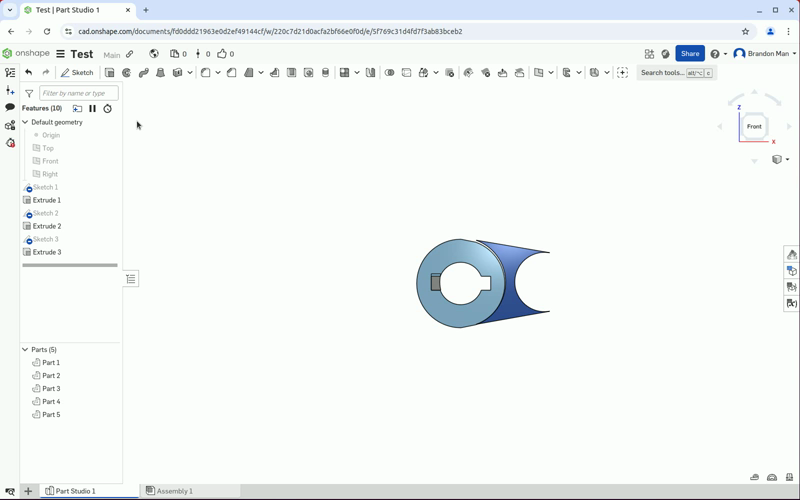
key(shift+h)
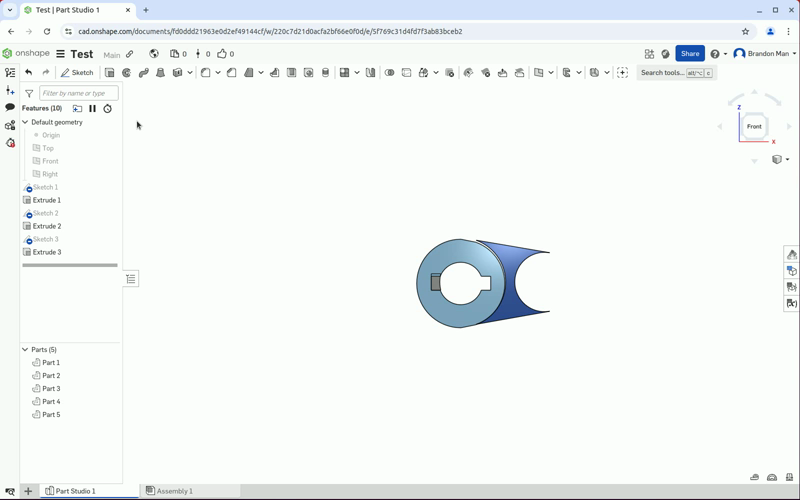
mouse_move(73, 189)
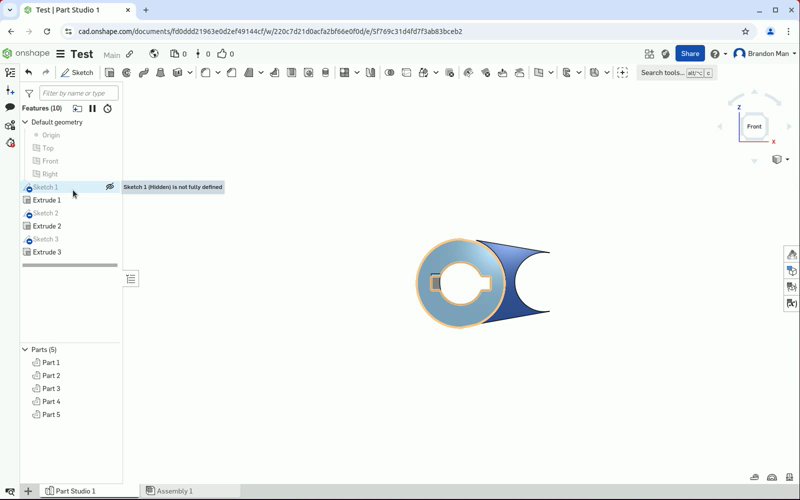
click(73, 189)
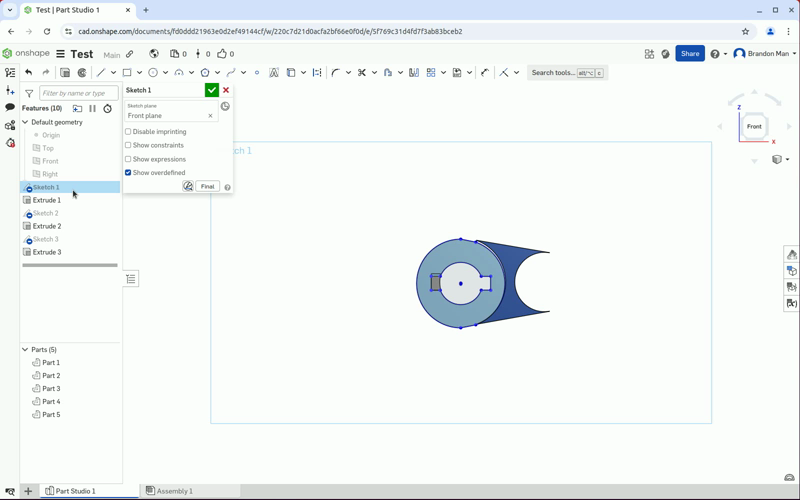
mouse_move(229, 92)
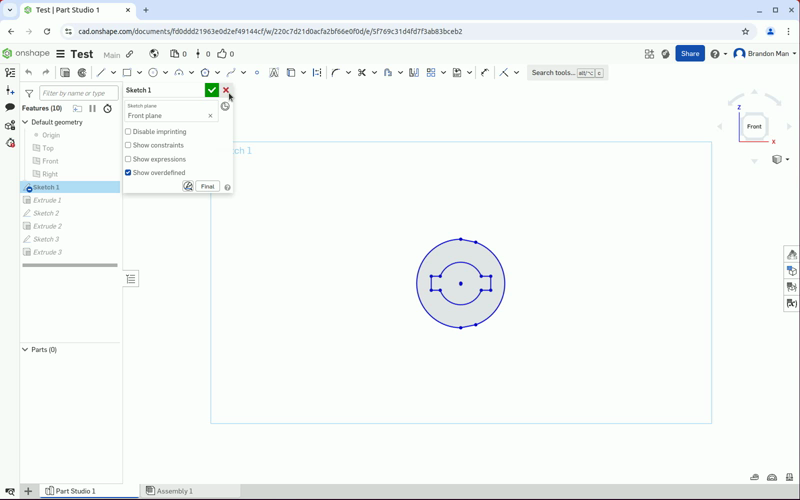
click(229, 92)
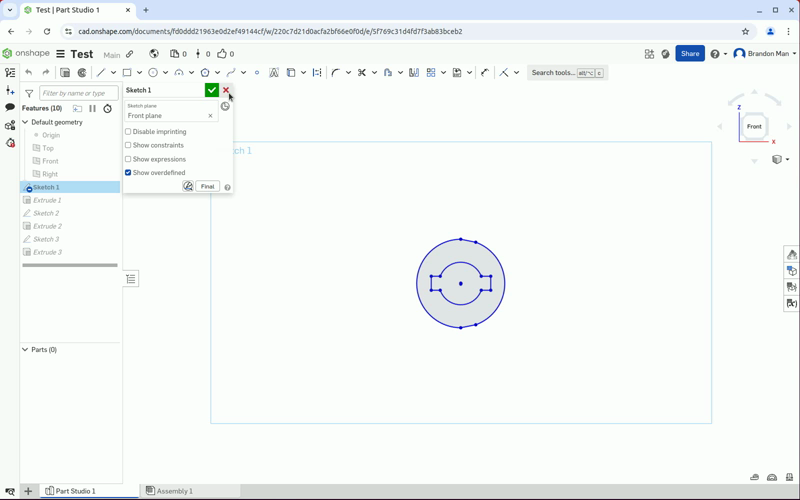
key(shift+s)
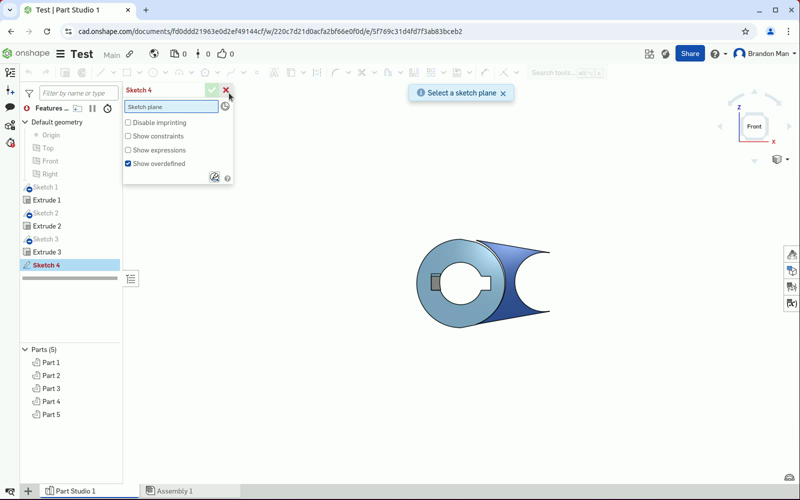
mouse_move(73, 163)
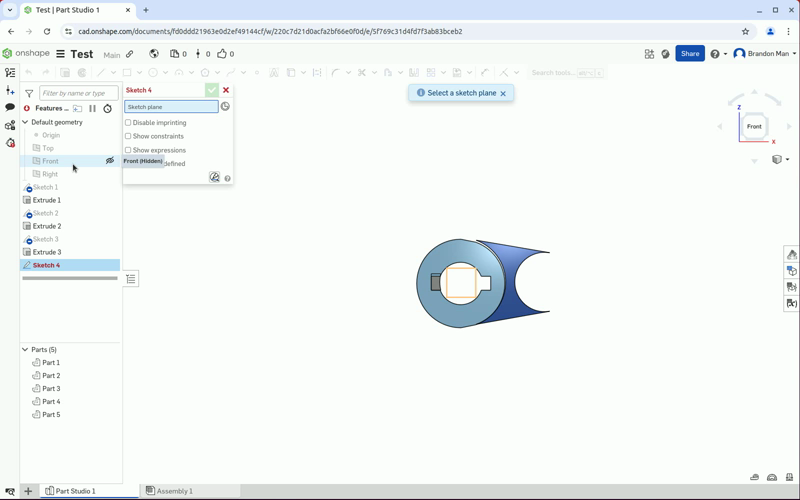
click(73, 163)
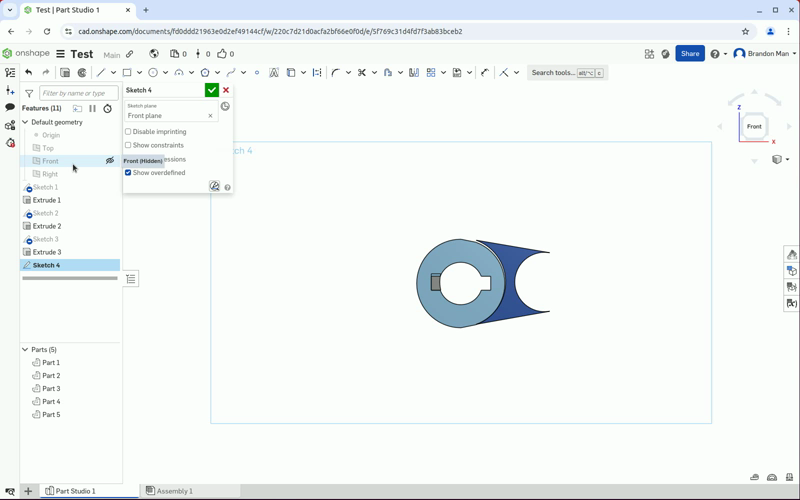
mouse_move(73, 352)
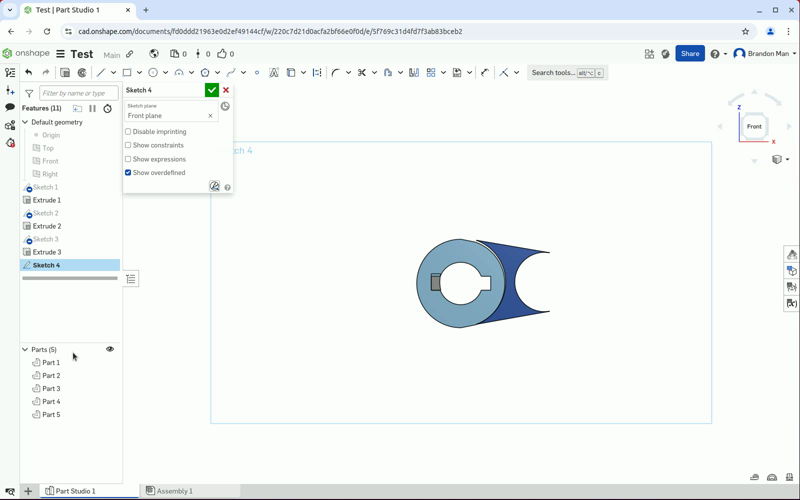
key(y)
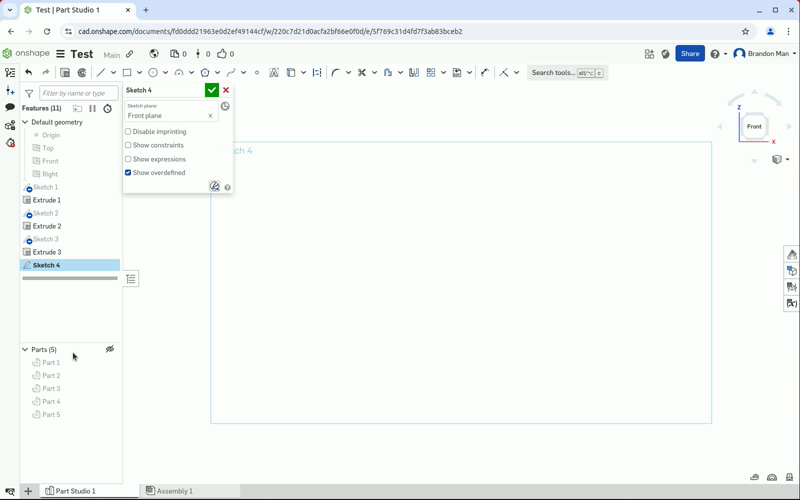
key(c)
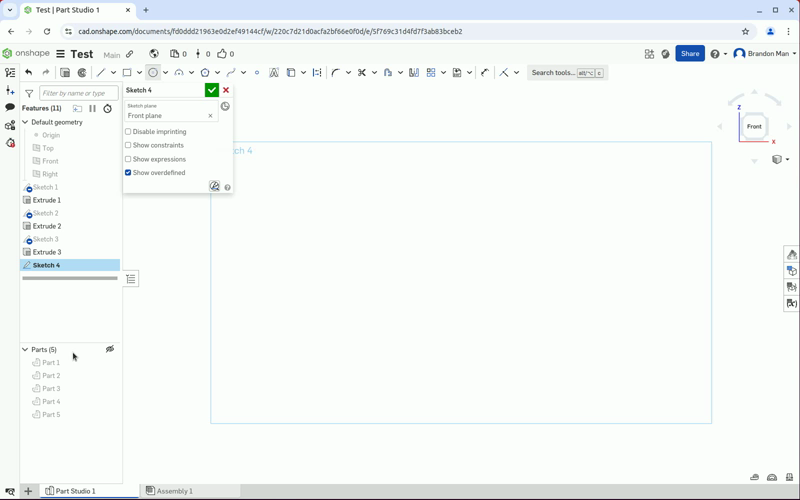
key_down(shift)
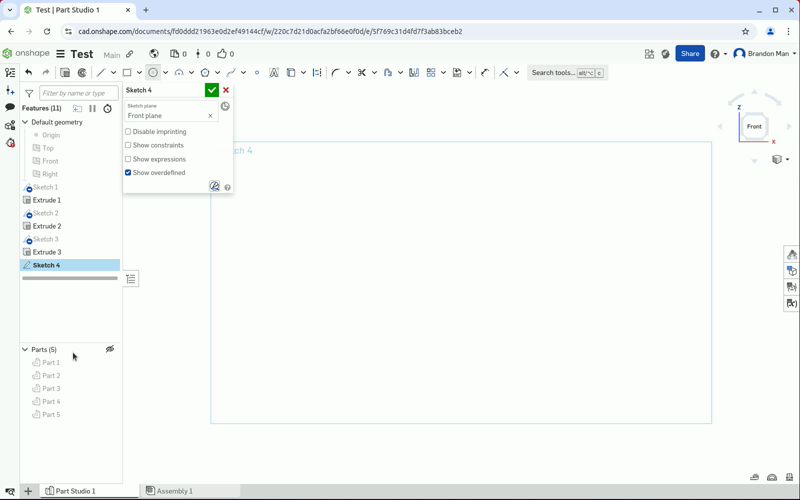
mouse_move(544, 282)
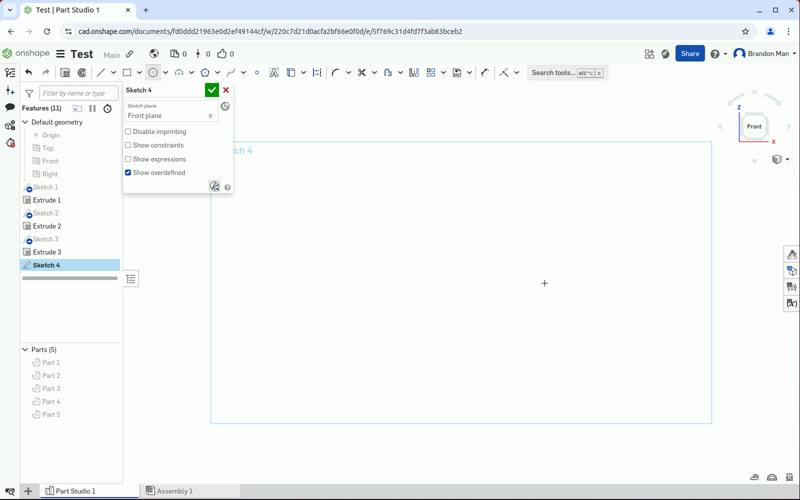
click(544, 282)
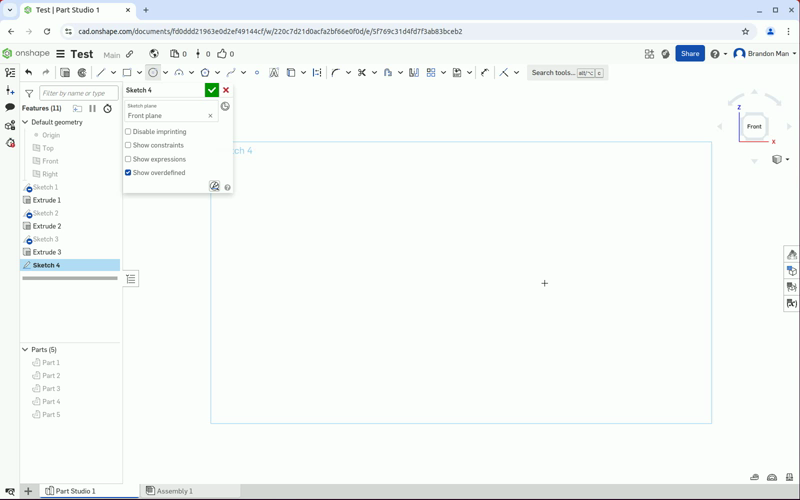
key_up(shift)
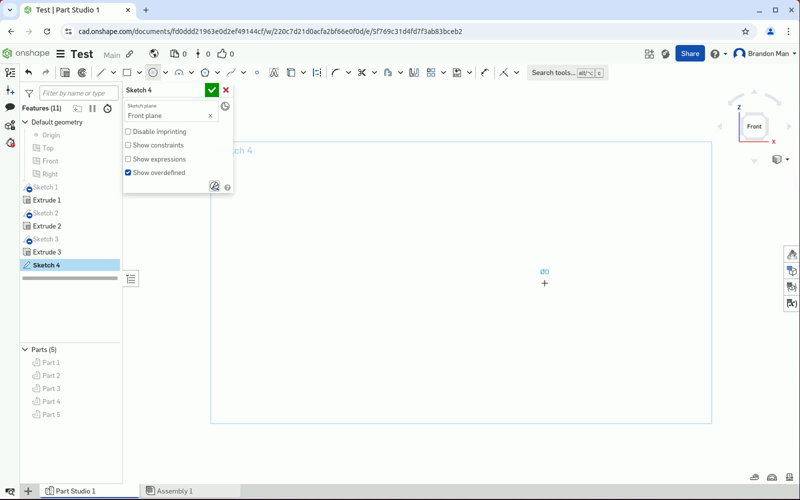
mouse_move(573, 282)
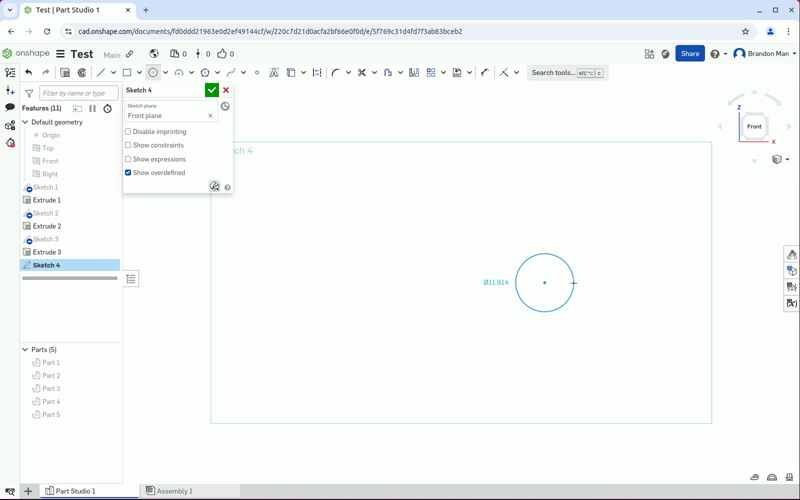
click(573, 282)
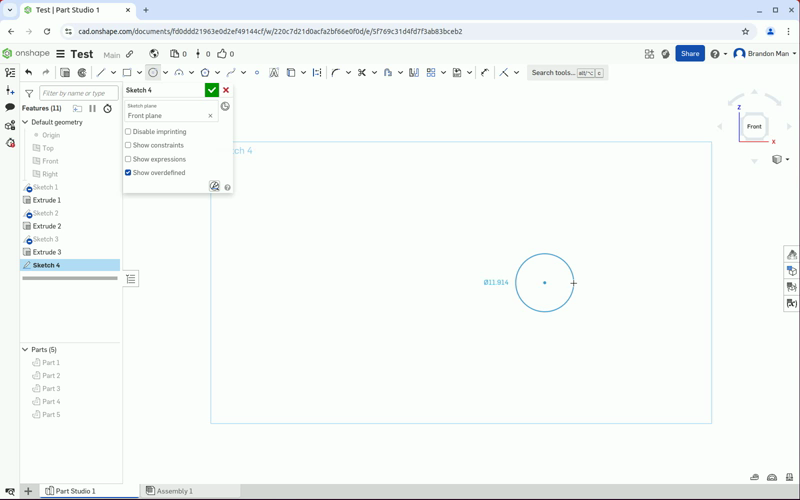
key(esc)
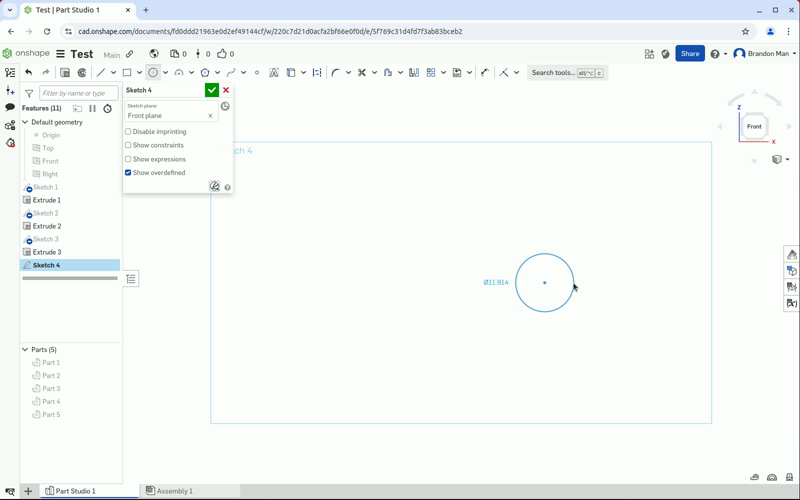
key(c)
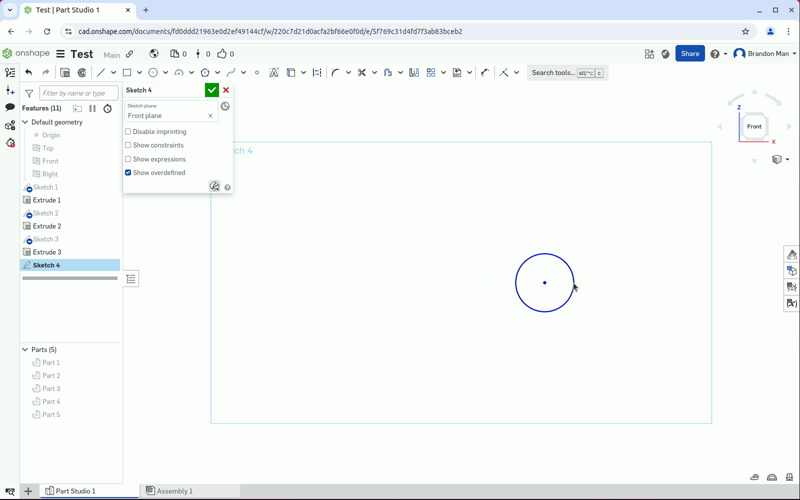
key_down(shift)
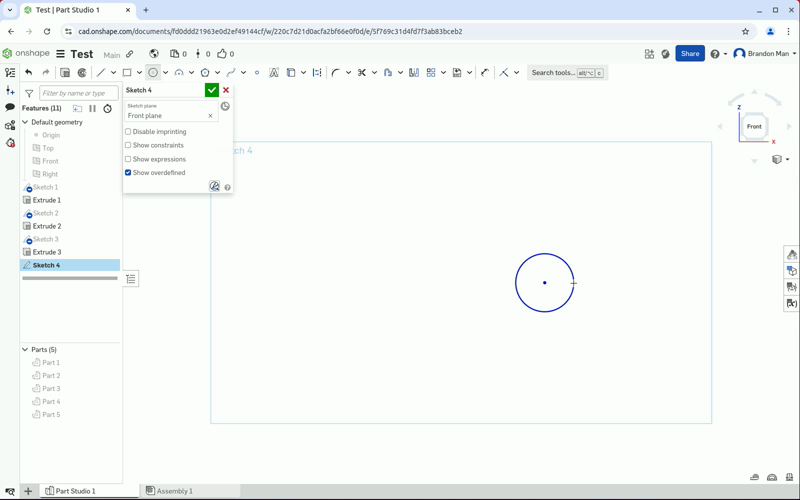
mouse_move(544, 282)
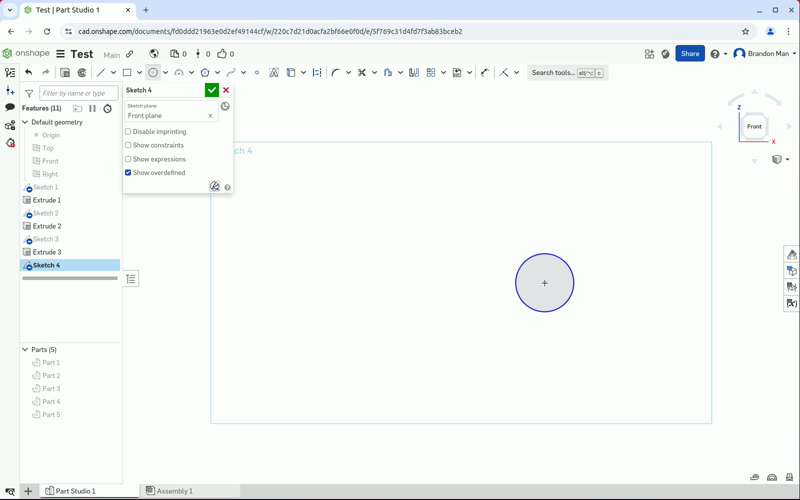
click(544, 282)
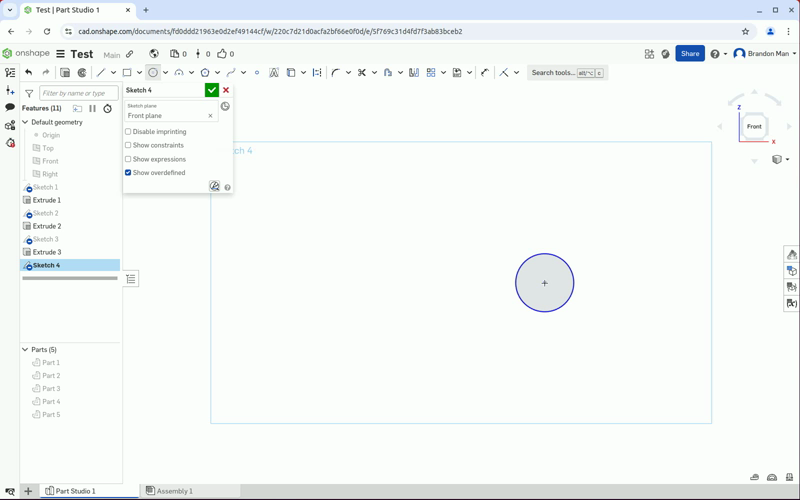
key_up(shift)
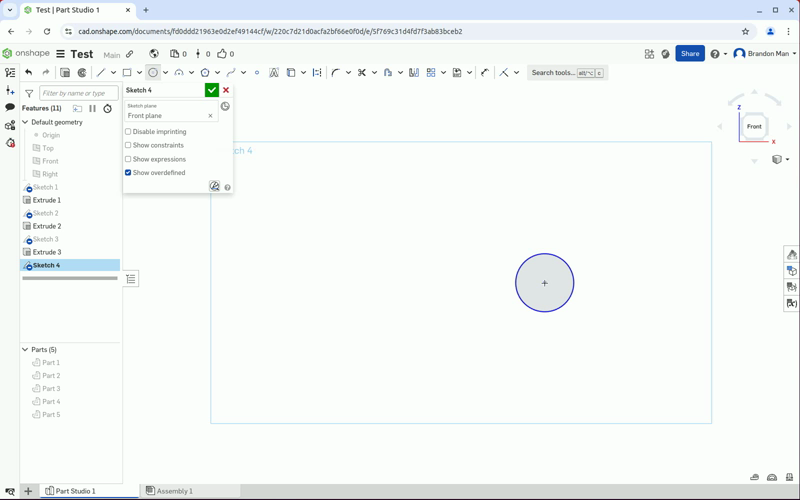
mouse_move(567, 282)
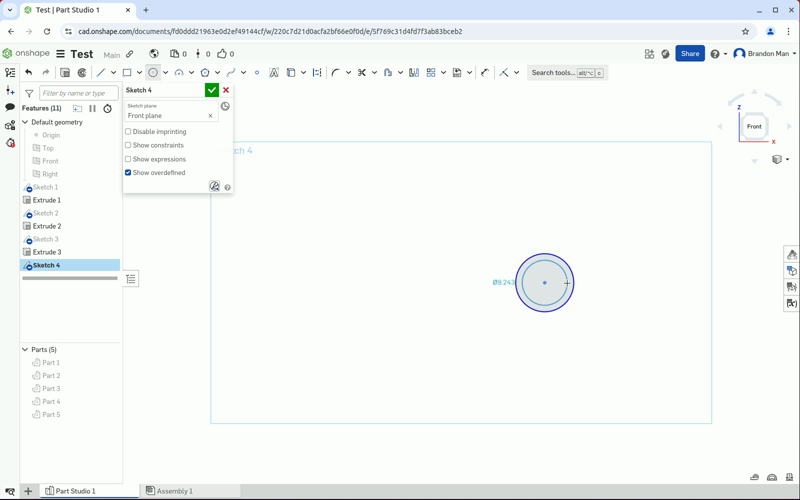
click(567, 282)
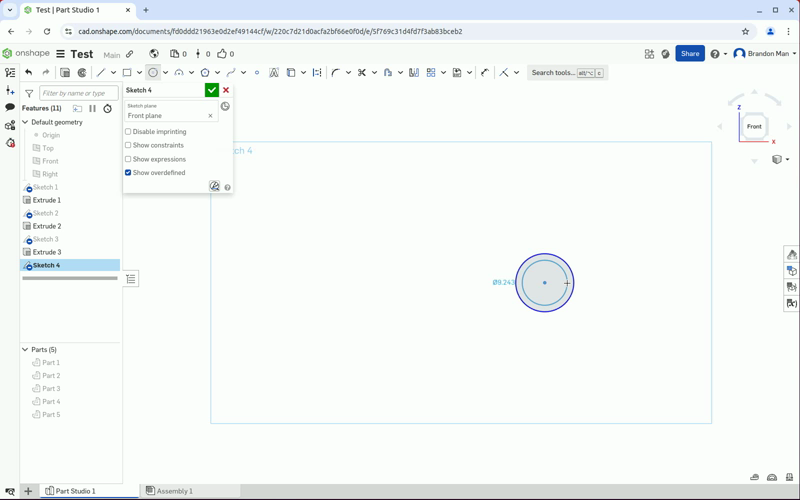
key(esc)
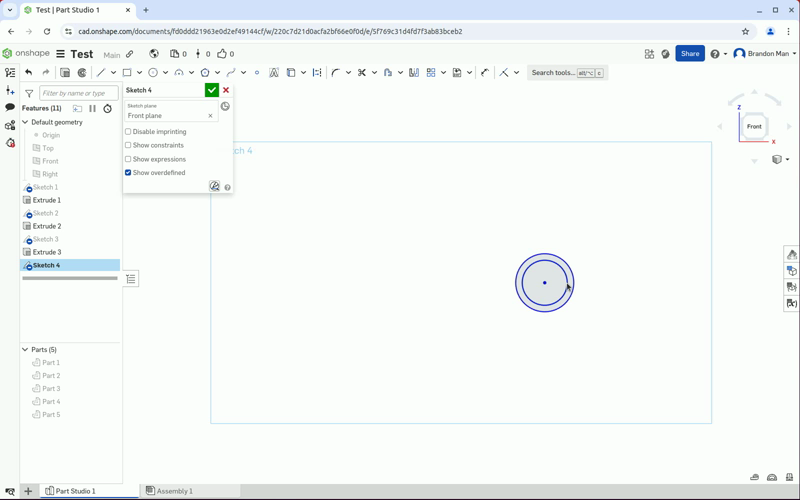
mouse_move(530, 261)
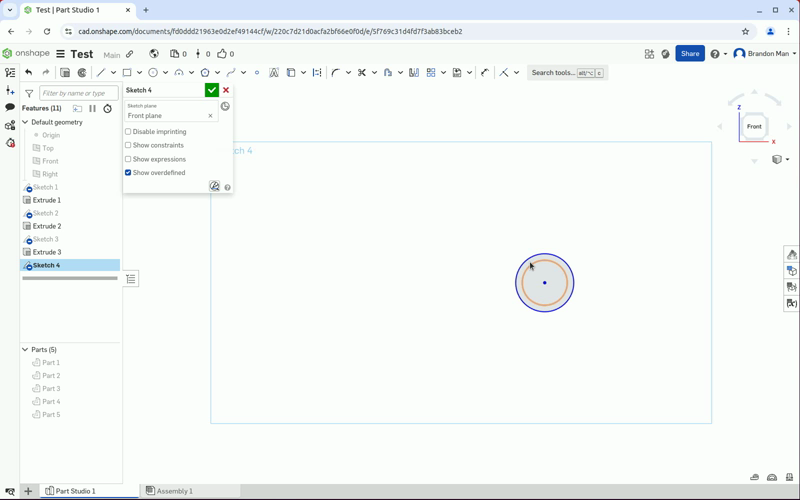
scroll(6)
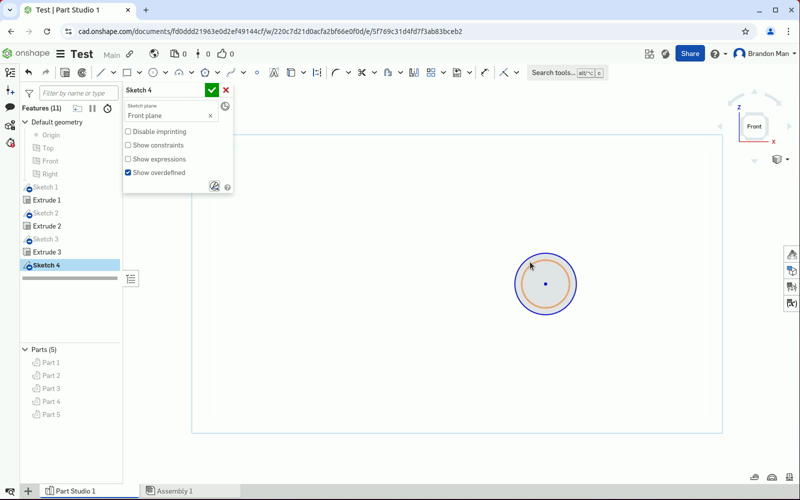
scroll(6)
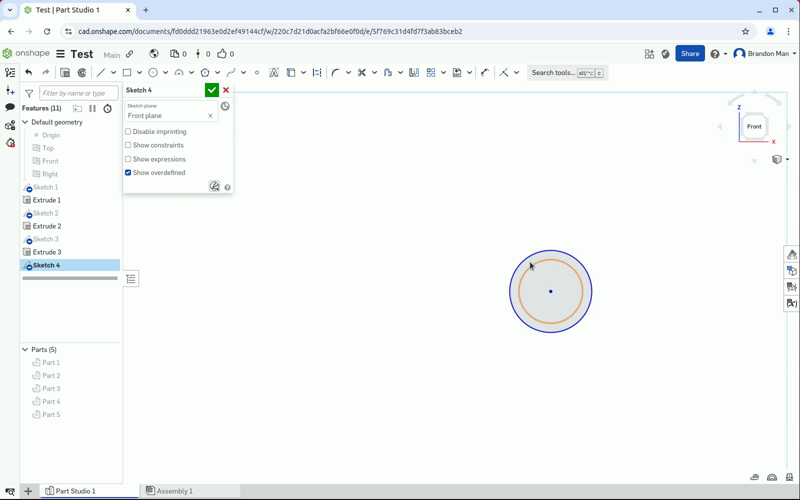
scroll(6)
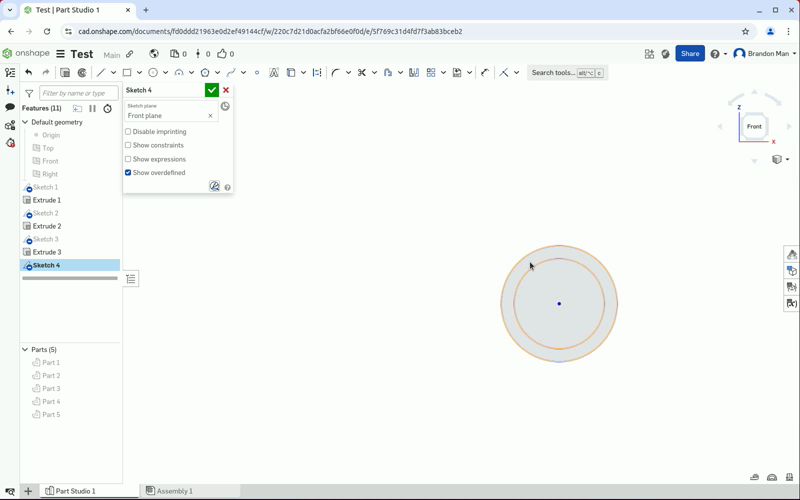
scroll(6)
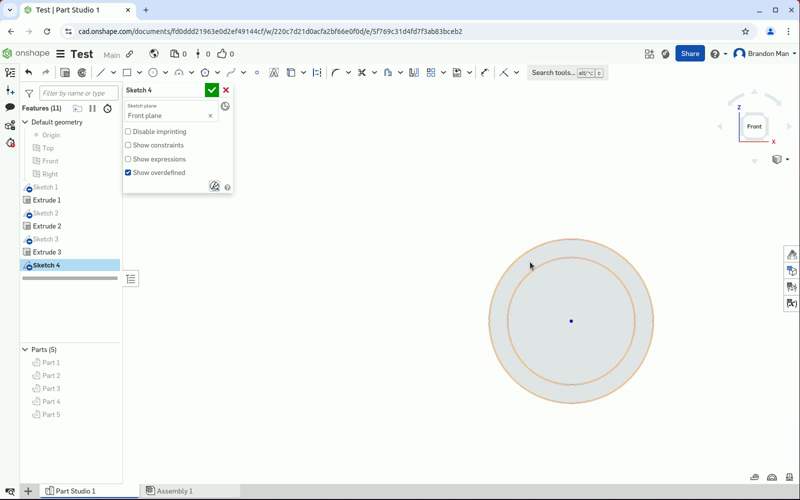
scroll(6)
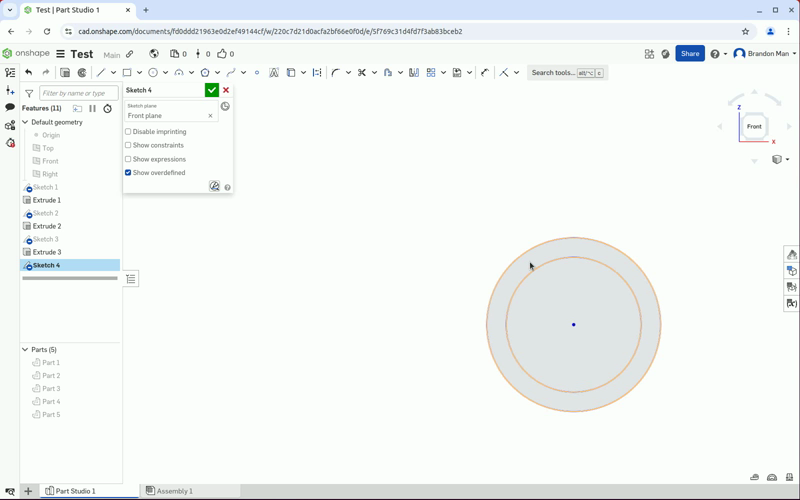
scroll(6)
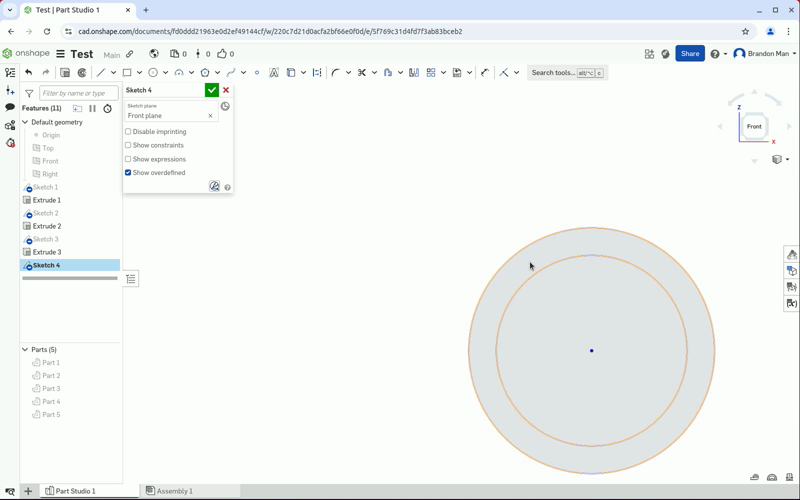
scroll(6)
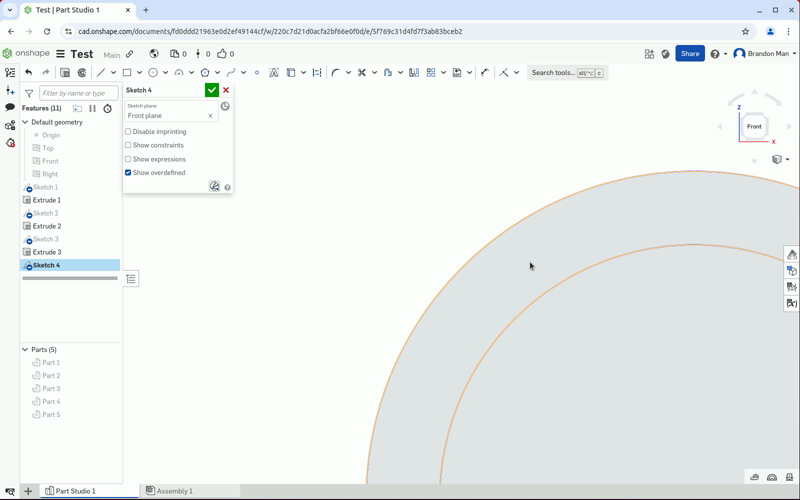
click(530, 261)
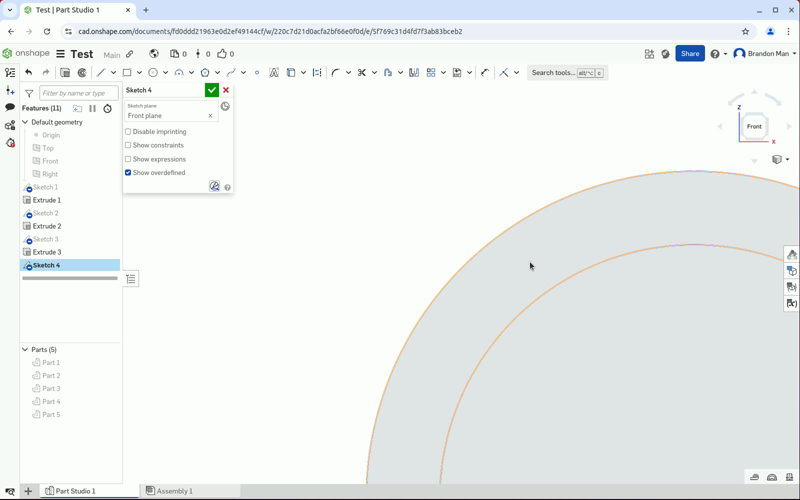
scroll(-6)
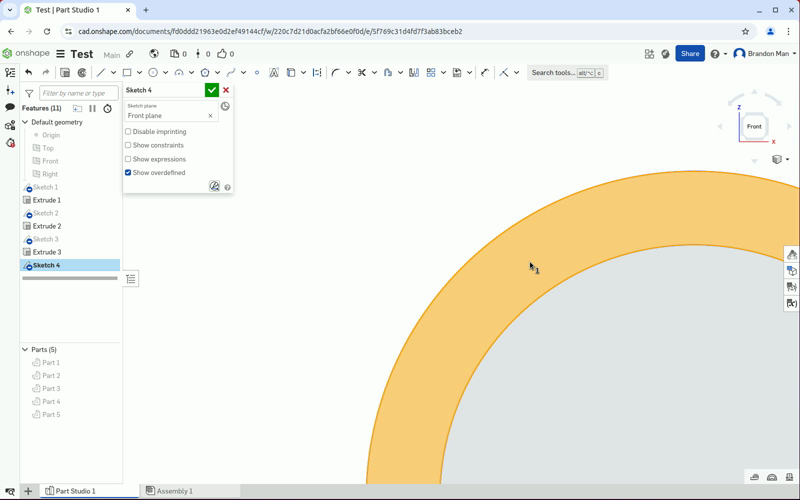
scroll(-6)
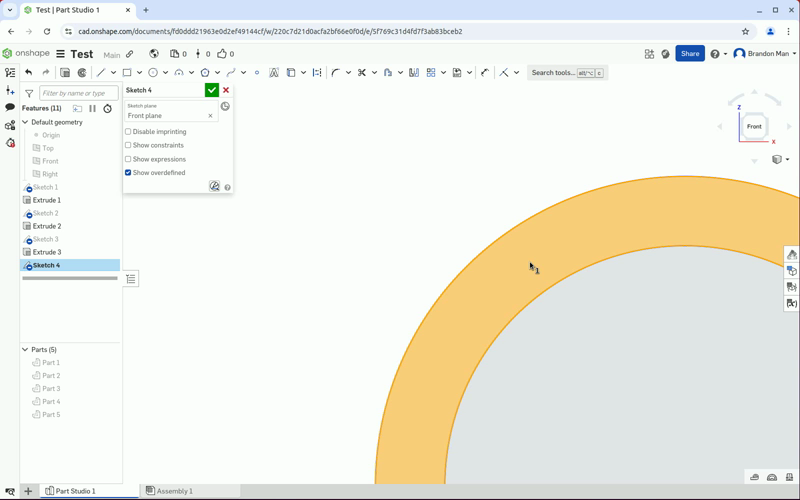
scroll(-6)
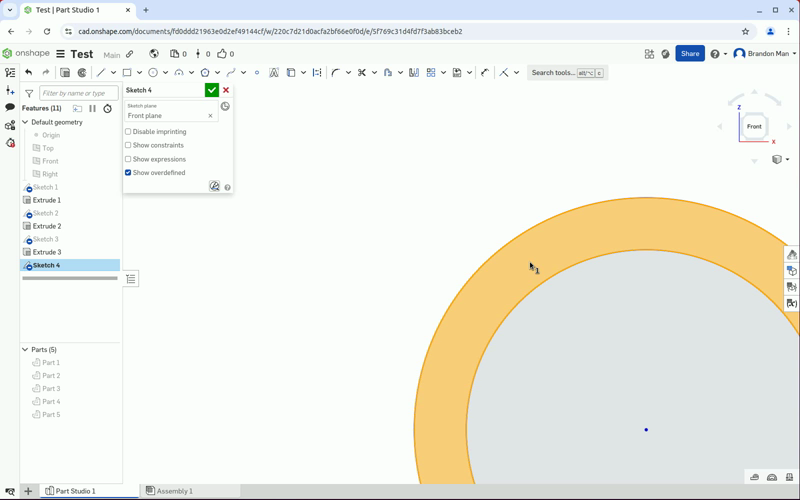
scroll(-6)
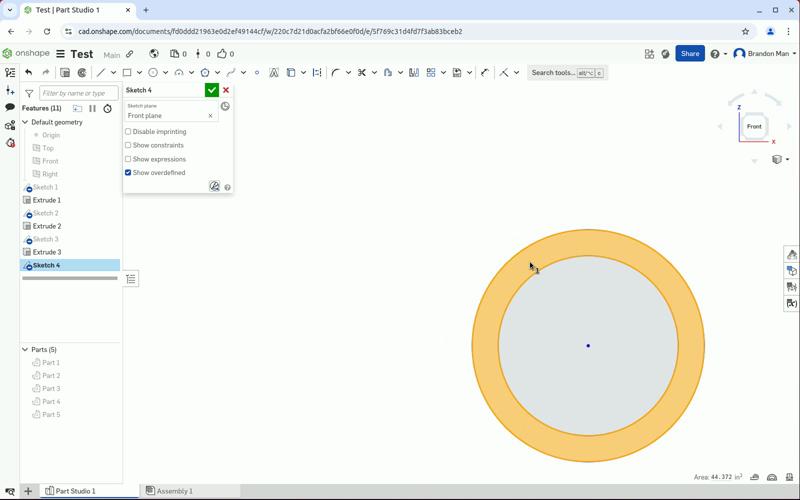
scroll(-6)
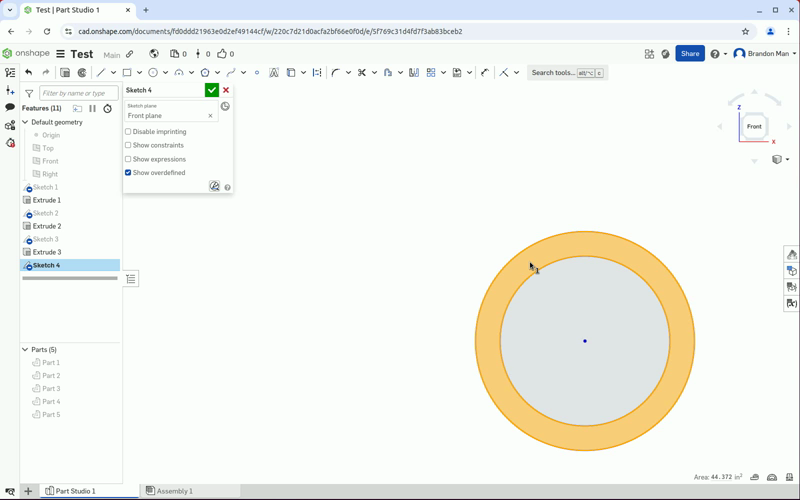
scroll(-6)
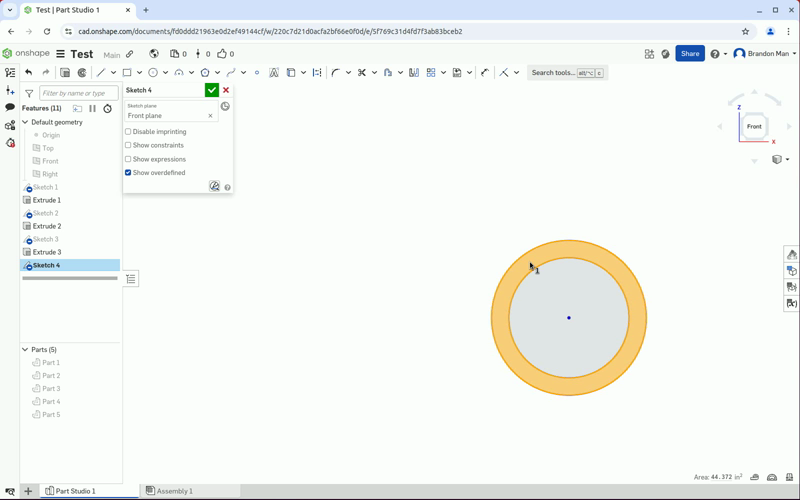
scroll(-6)
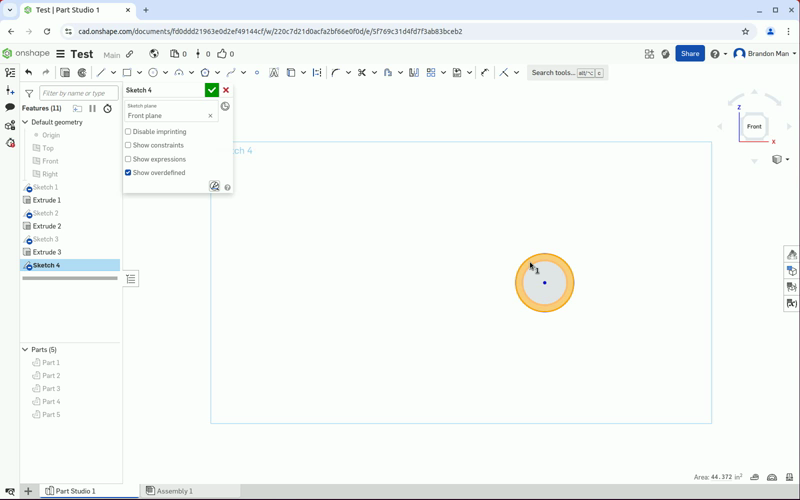
mouse_move(73, 352)
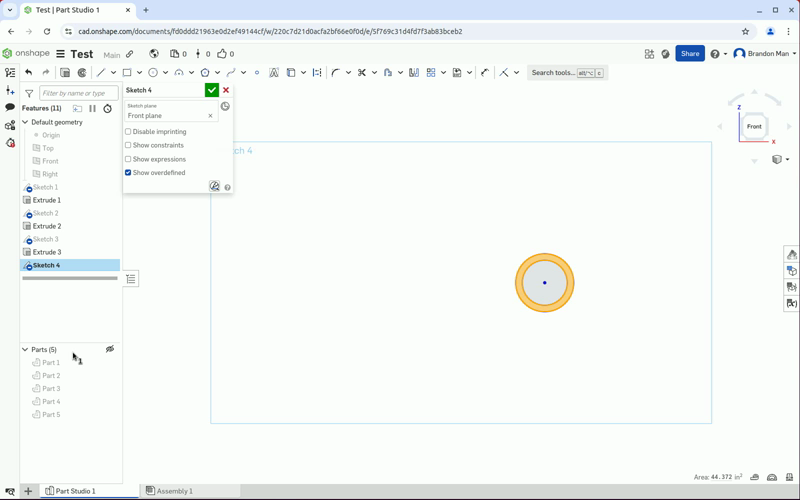
key(shift+y)
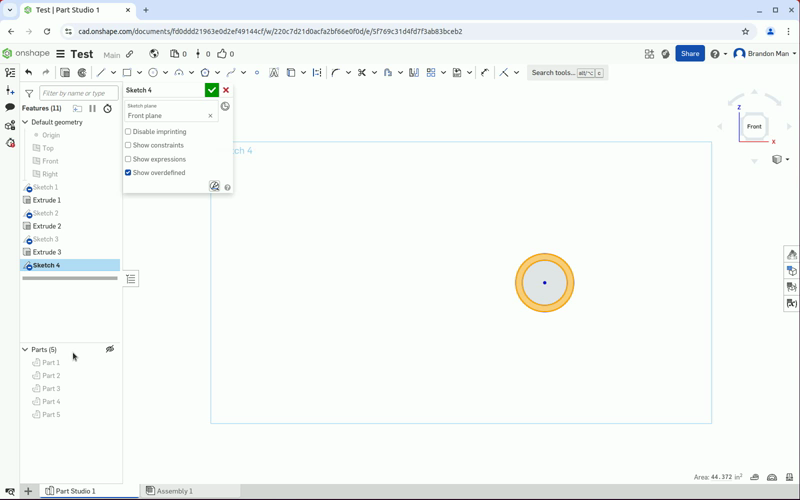
key(shift+e)
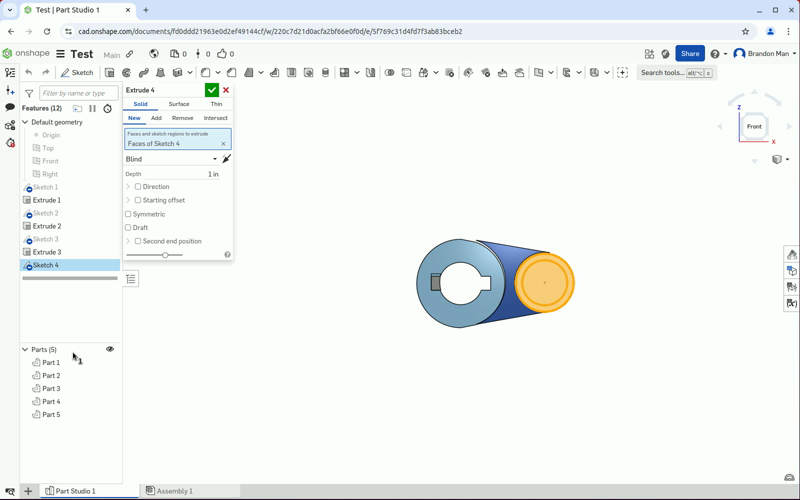
mouse_move(143, 106)
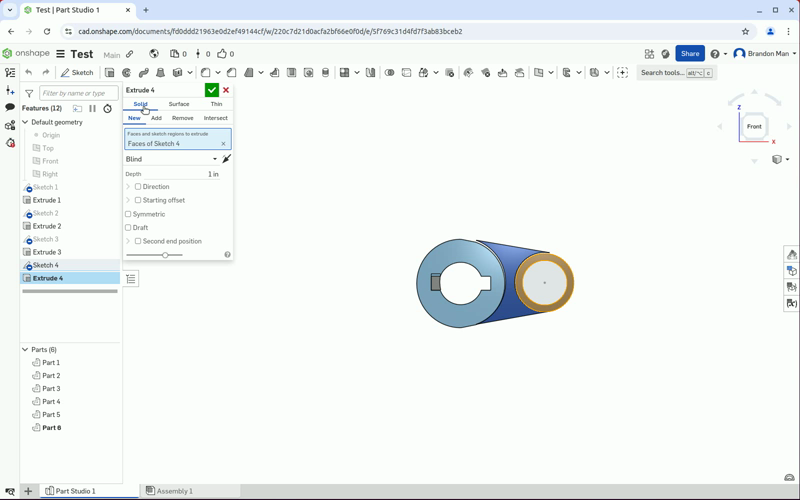
click(143, 106)
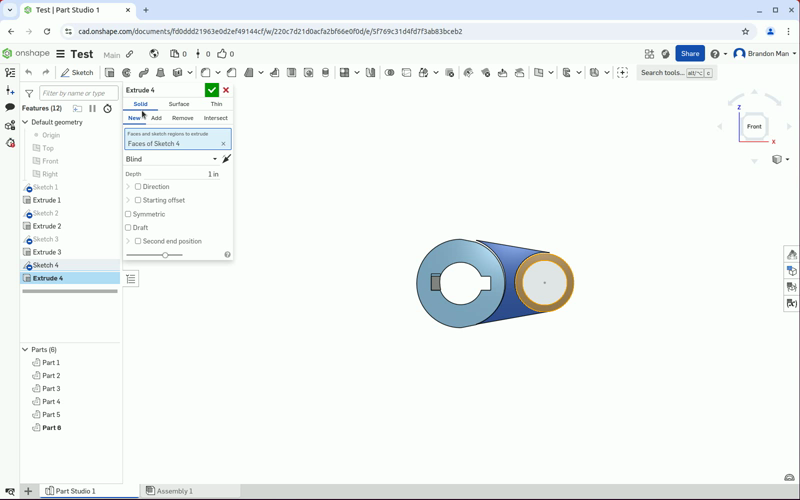
mouse_move(137, 120)
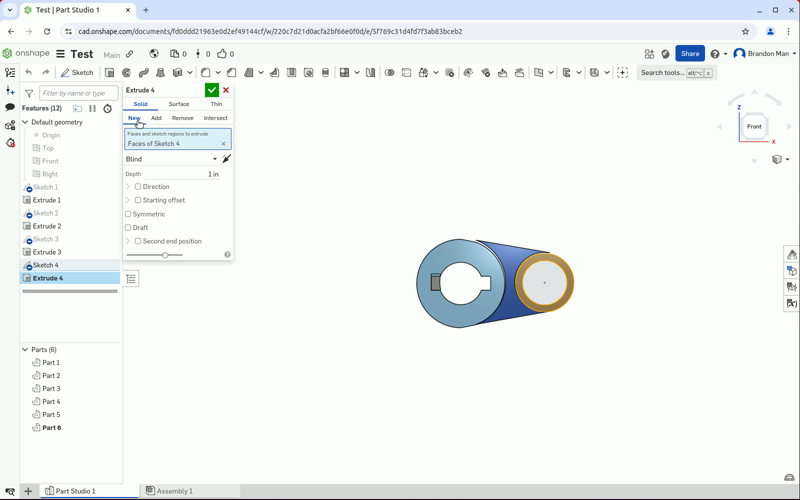
click(137, 120)
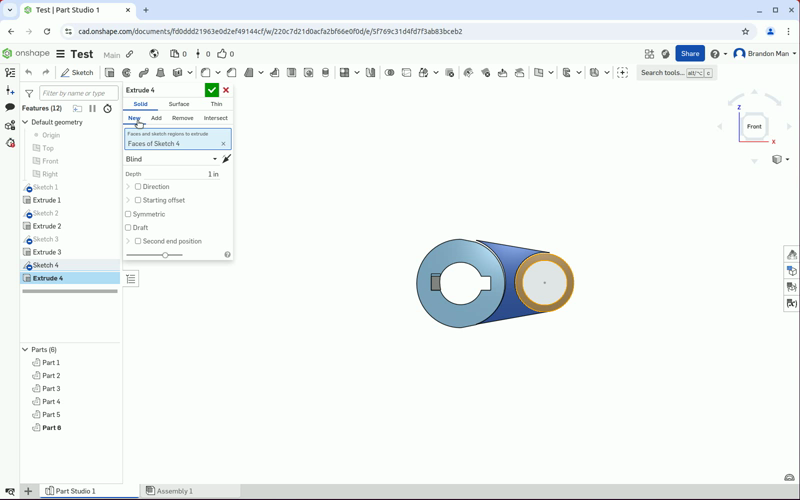
key(tab, 4)
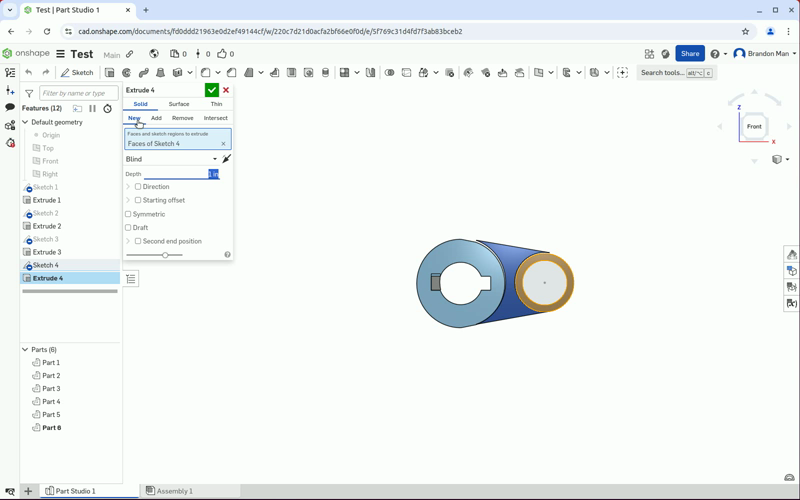
text(7.943)
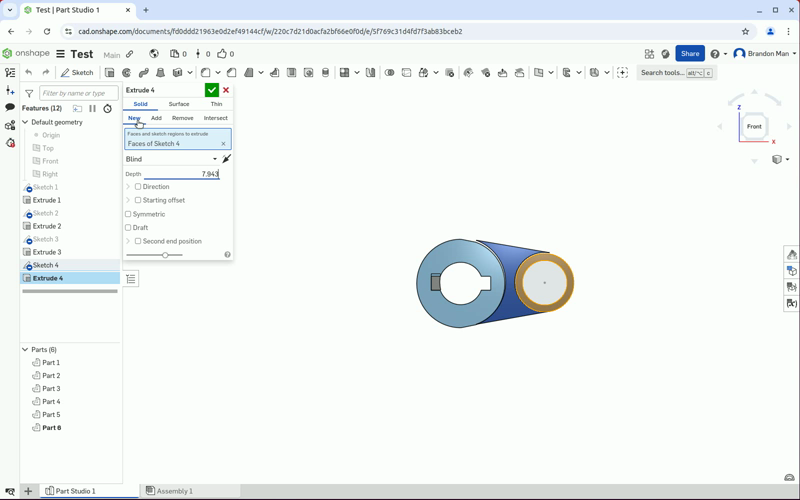
key(enter)
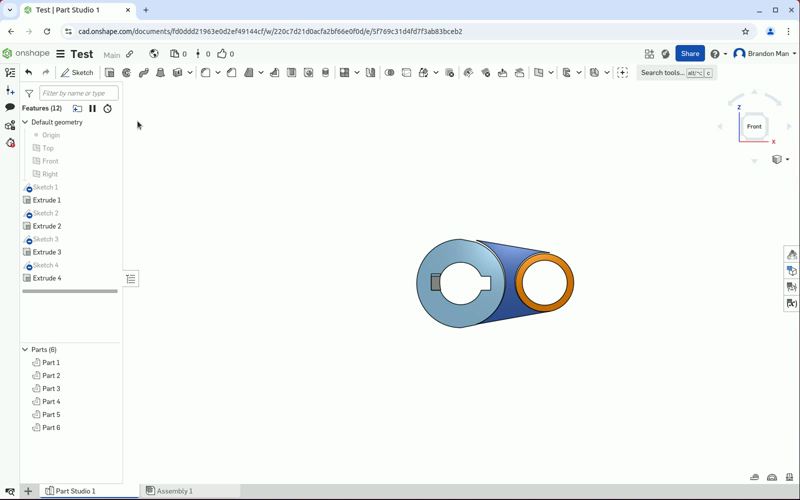
key(shift+h)
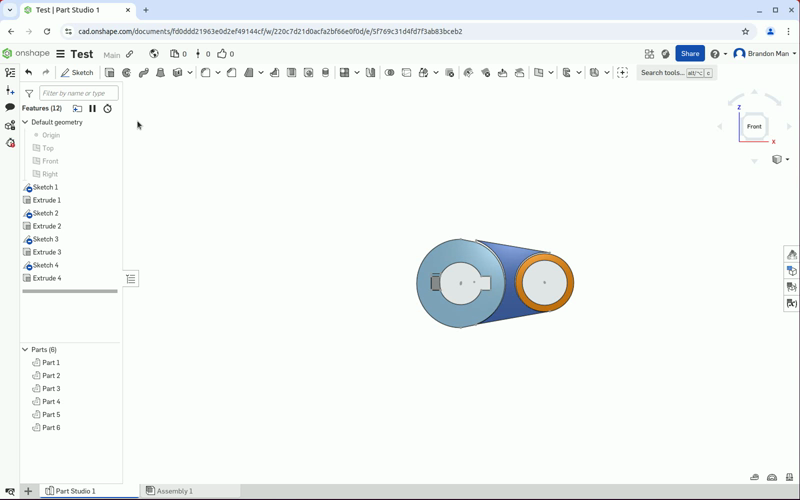
key(shift+h)
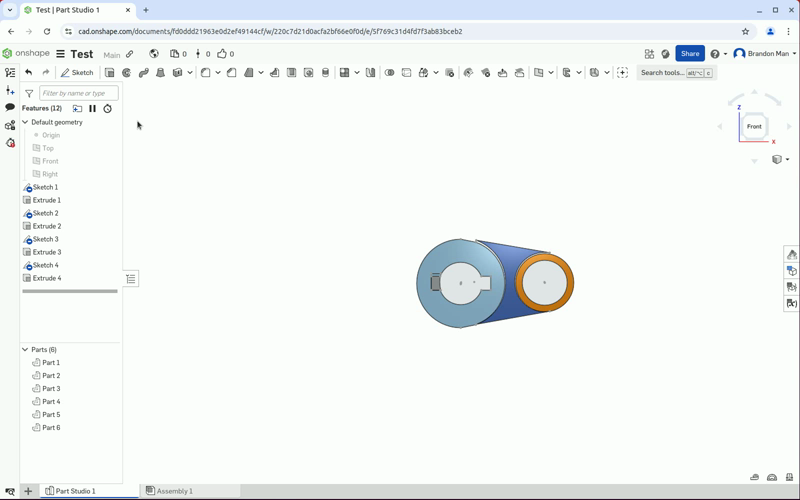
key(shift+7)
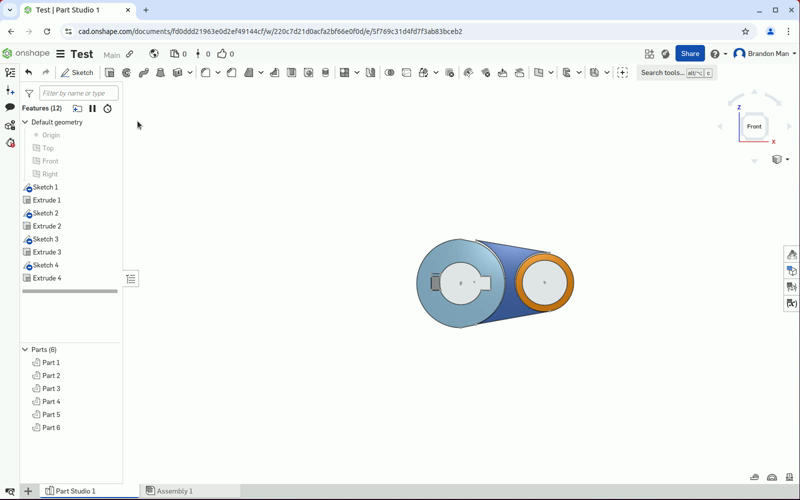
key(left, 2)
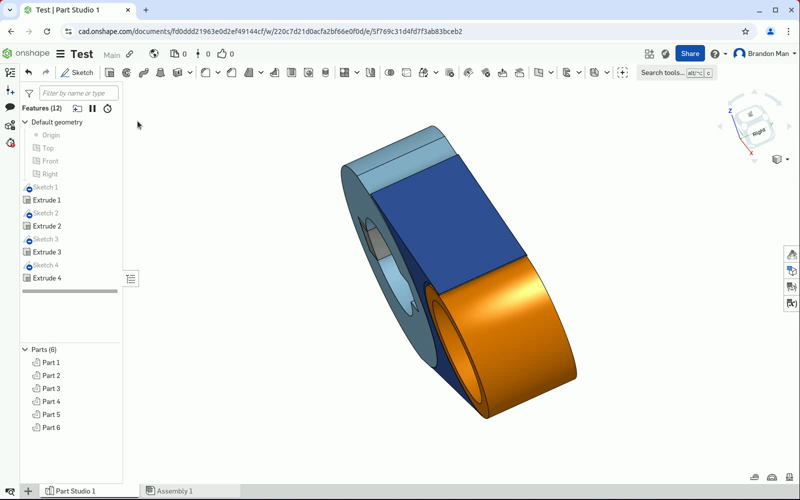
key(down, 2)
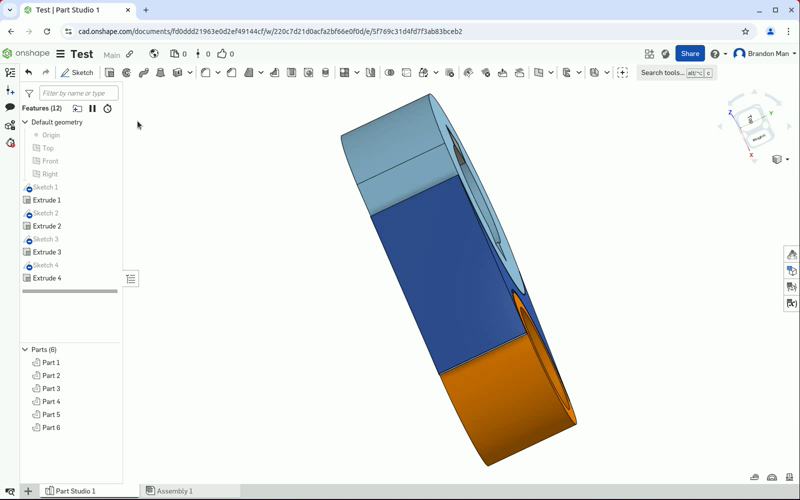
key(up, 2)
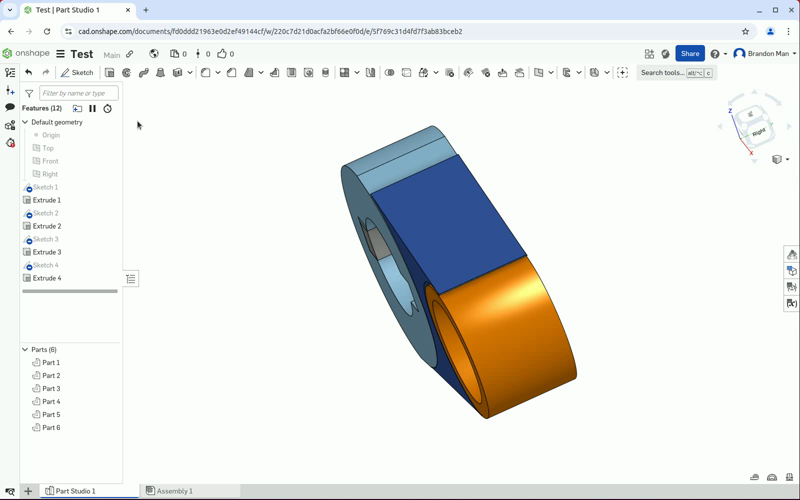
key(right, 2)
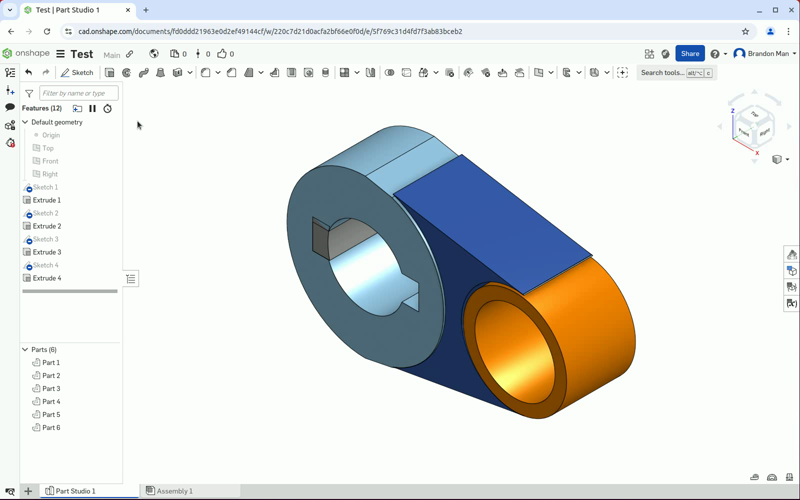
mouse_move(73, 189)
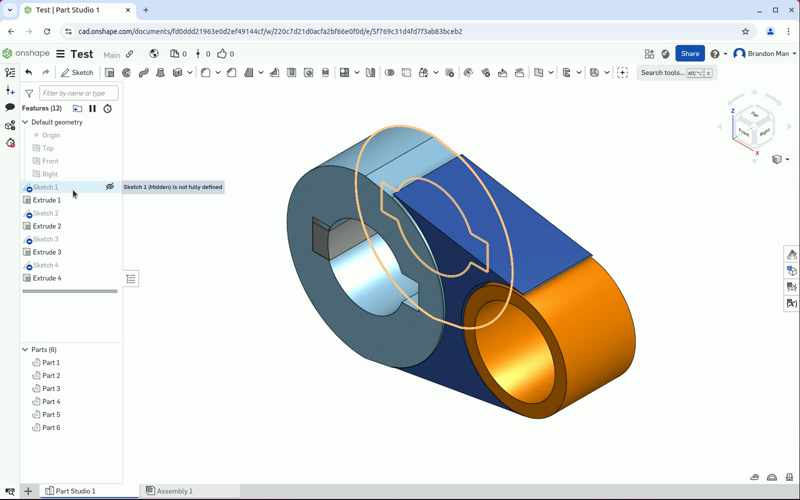
click(73, 189)